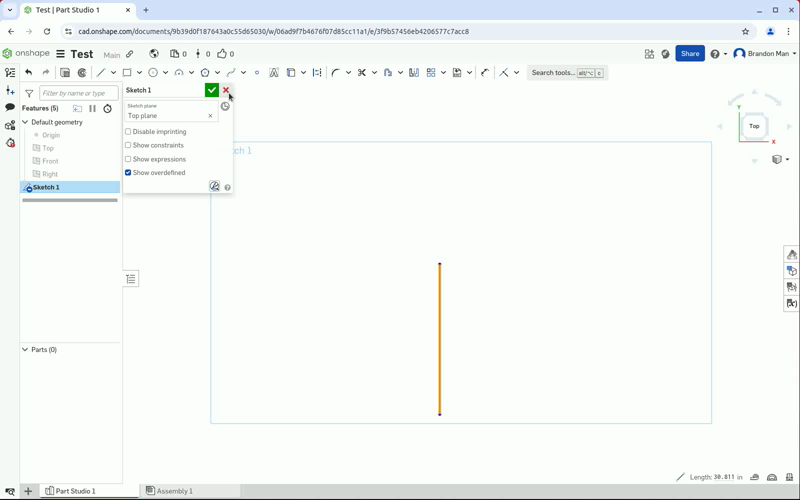
key(shift+h)
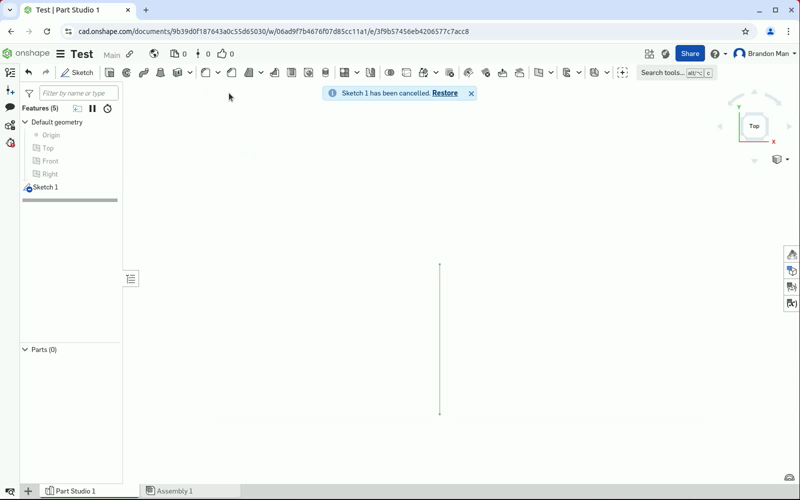
key(shift+s)
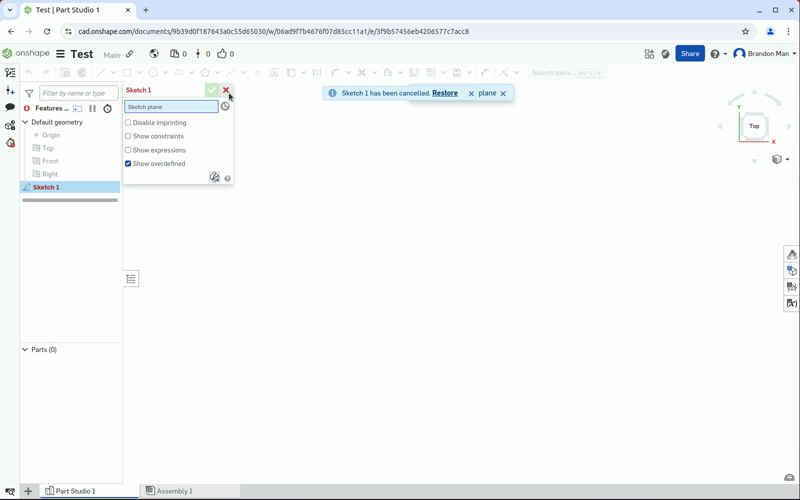
mouse_move(73, 150)
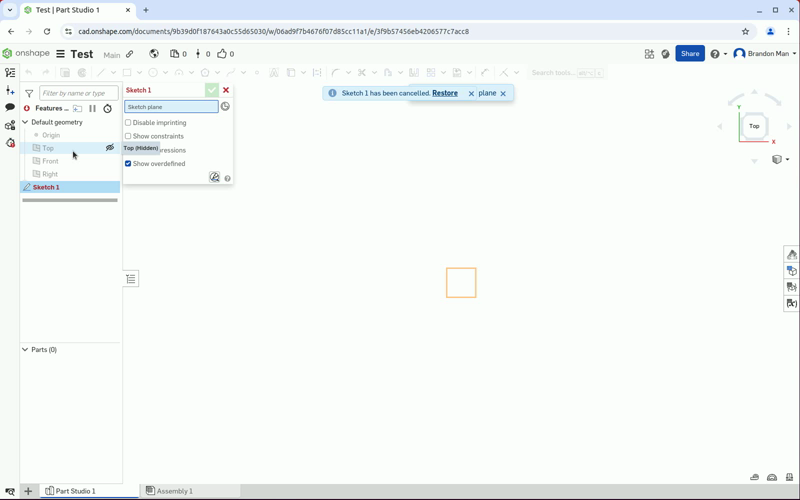
click(73, 150)
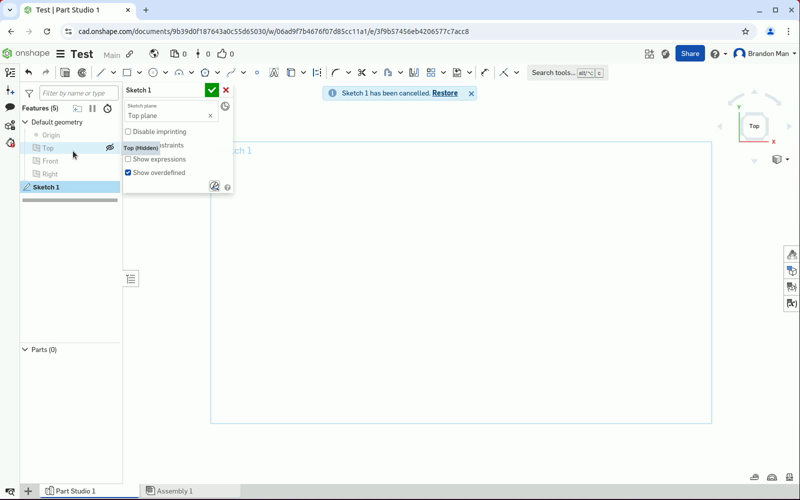
mouse_move(73, 352)
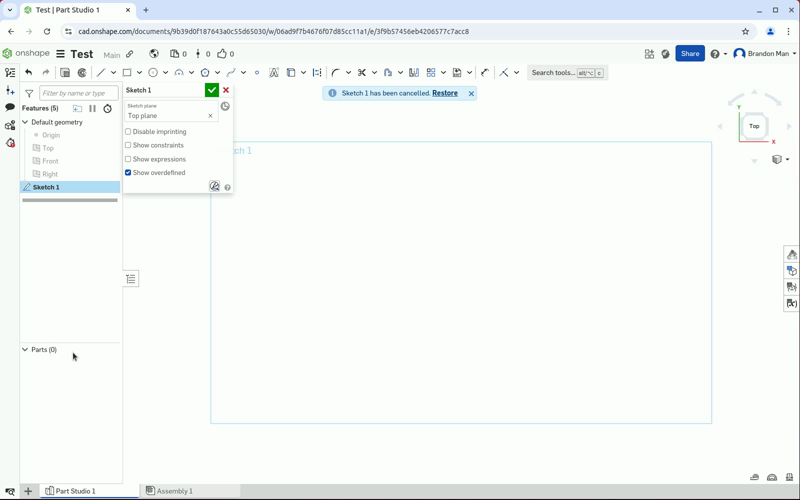
key(y)
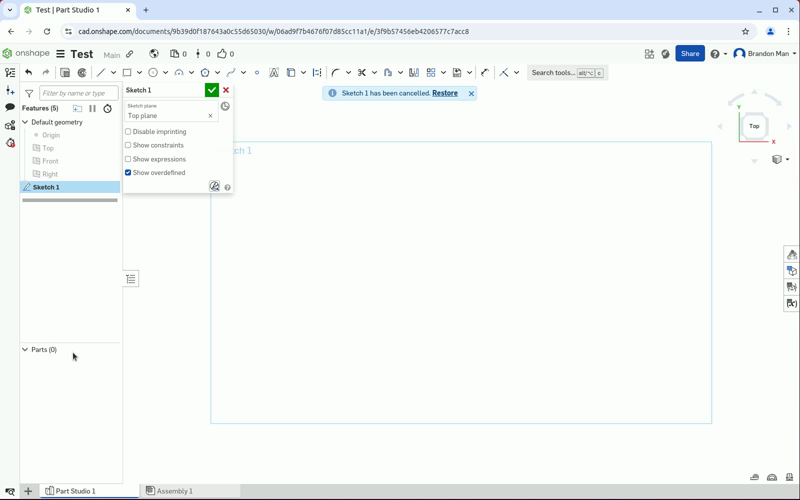
key(a)
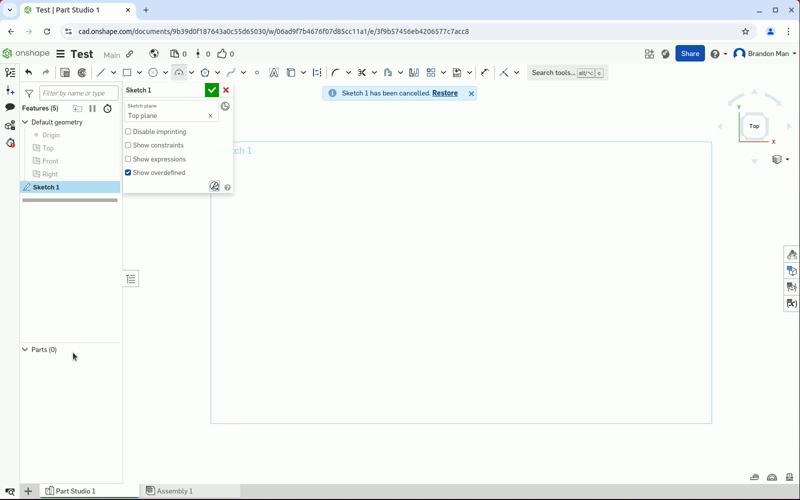
key_down(shift)
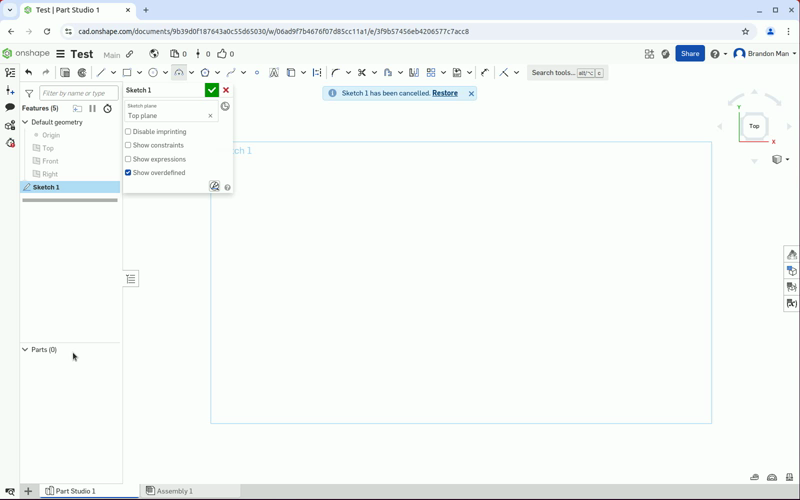
mouse_move(368, 287)
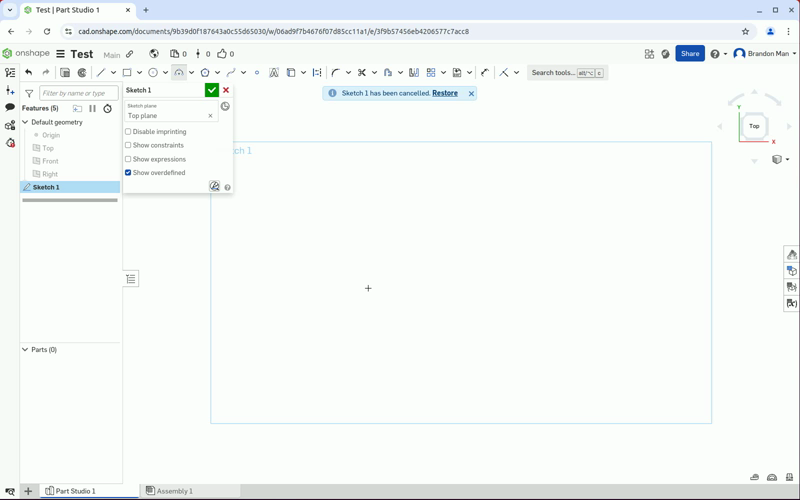
click(368, 287)
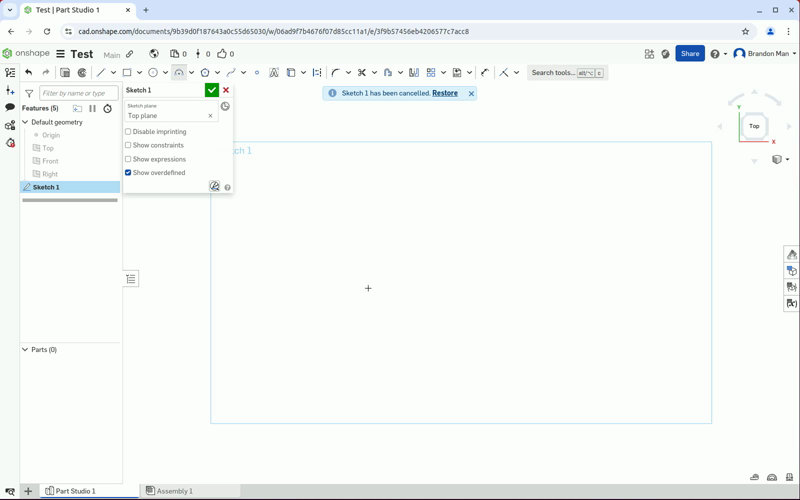
key_up(shift)
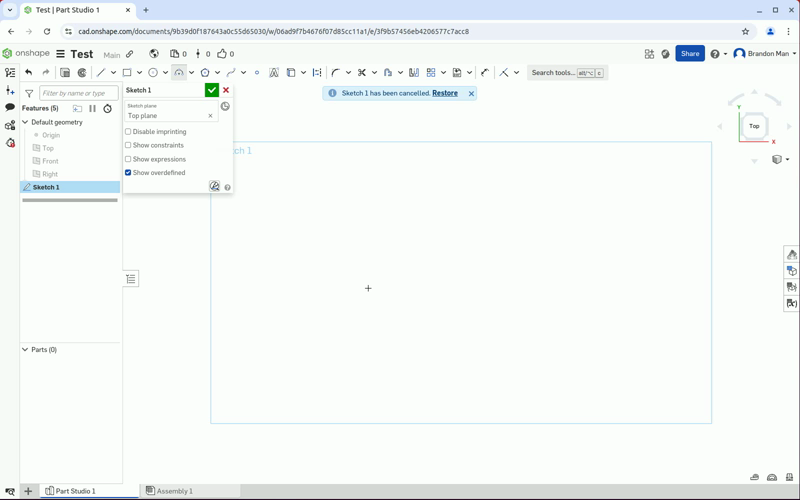
key_down(shift)
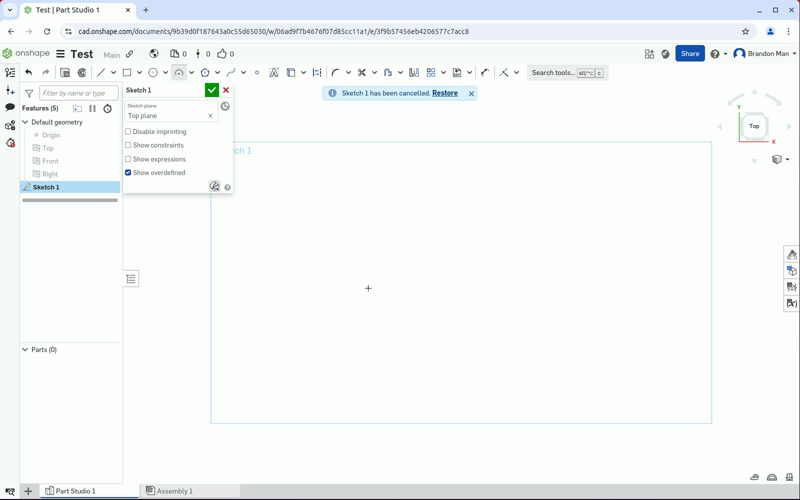
mouse_move(386, 306)
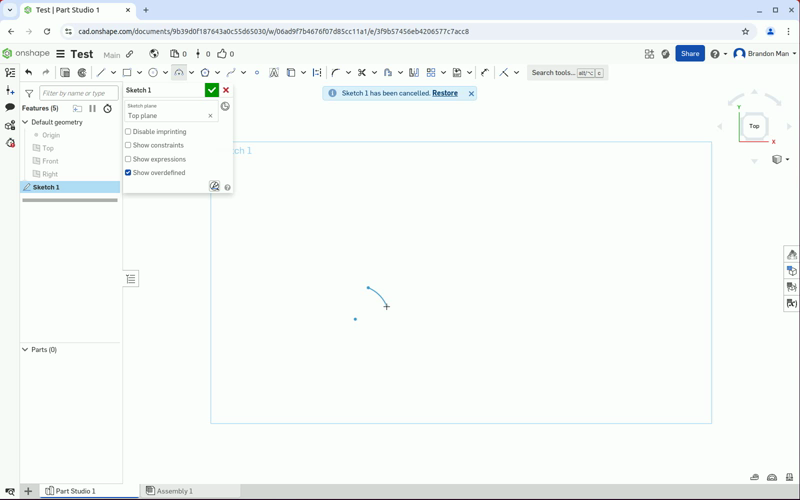
click(386, 306)
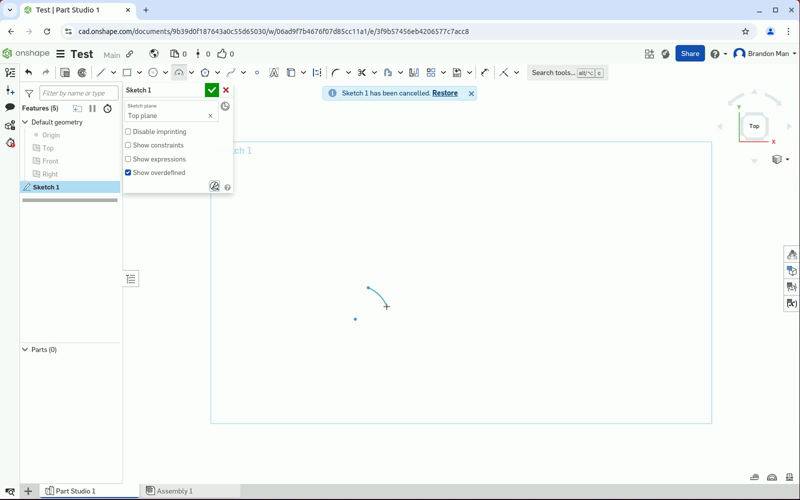
mouse_move(373, 300)
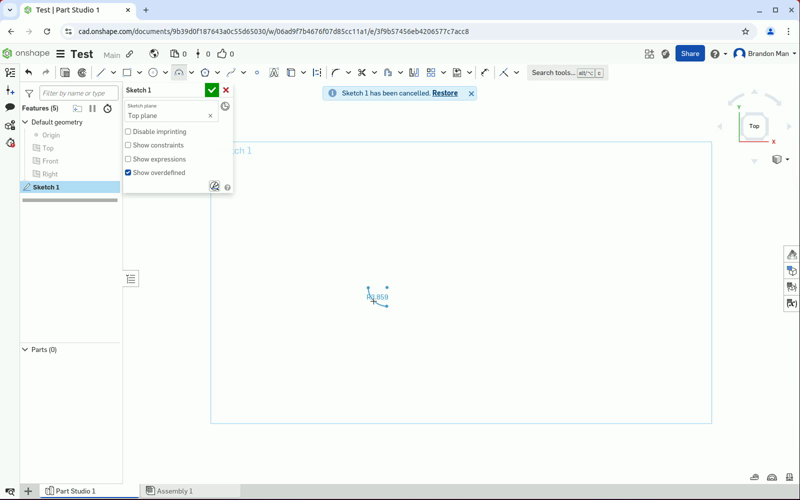
click(373, 300)
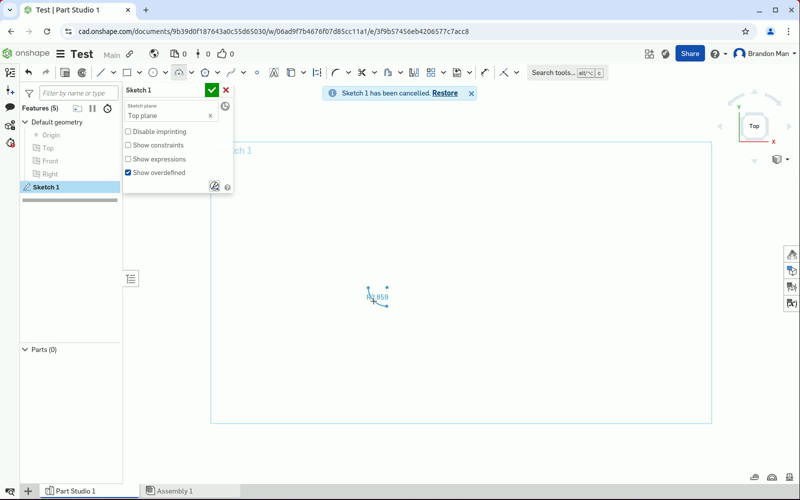
key_up(shift)
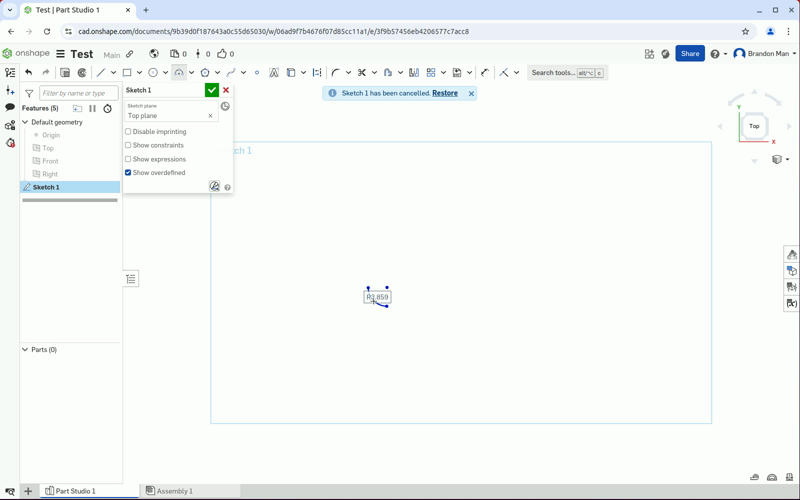
key(esc)
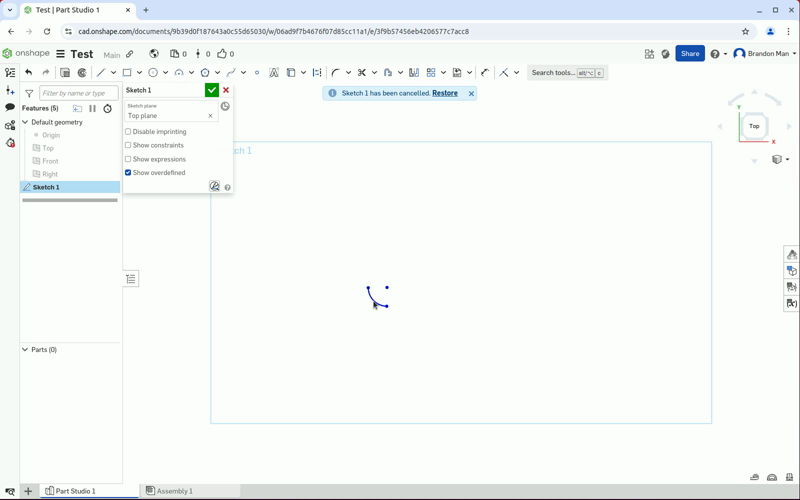
key(l)
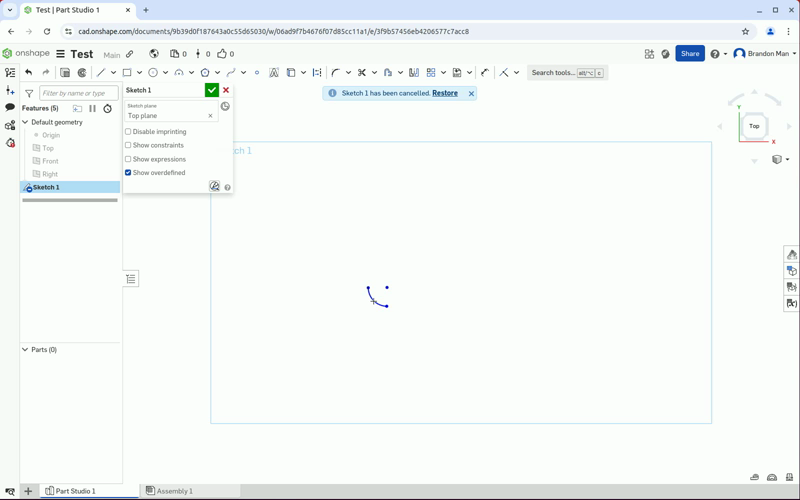
mouse_move(386, 306)
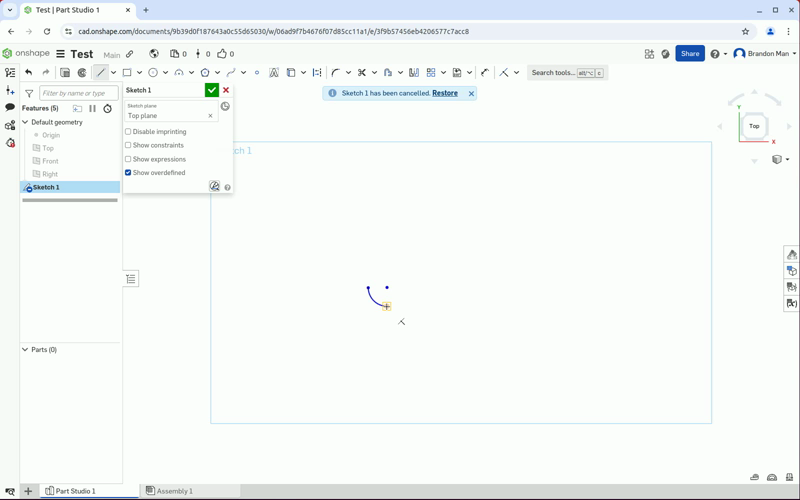
click(386, 306)
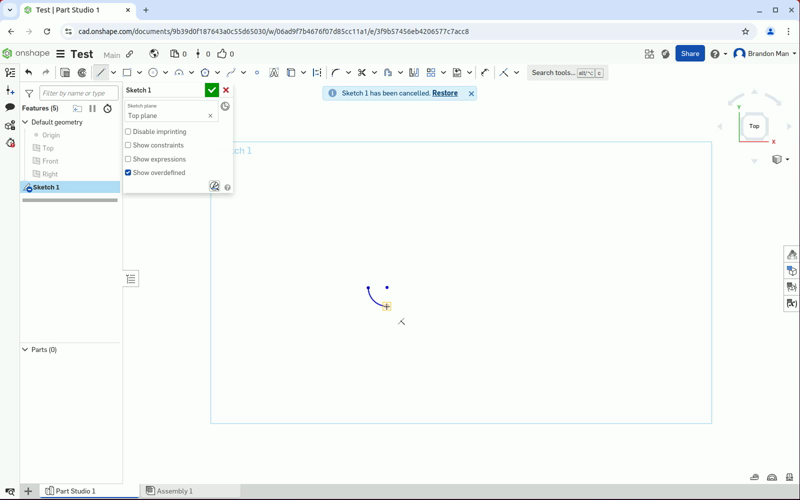
key_down(shift)
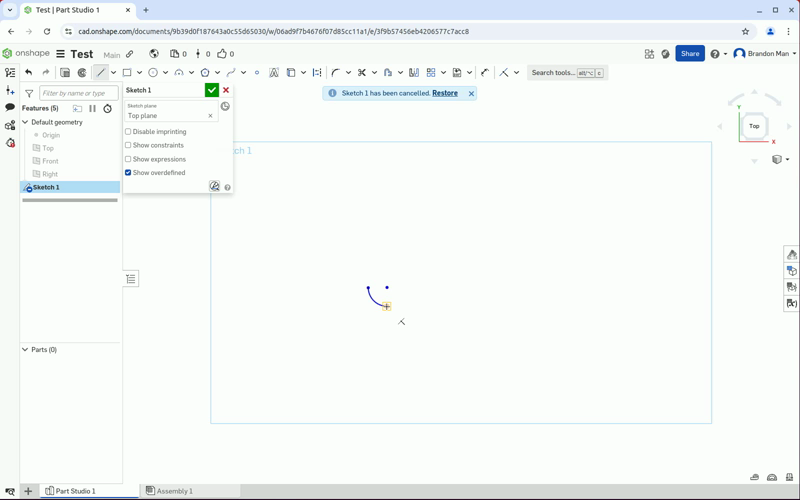
mouse_move(448, 306)
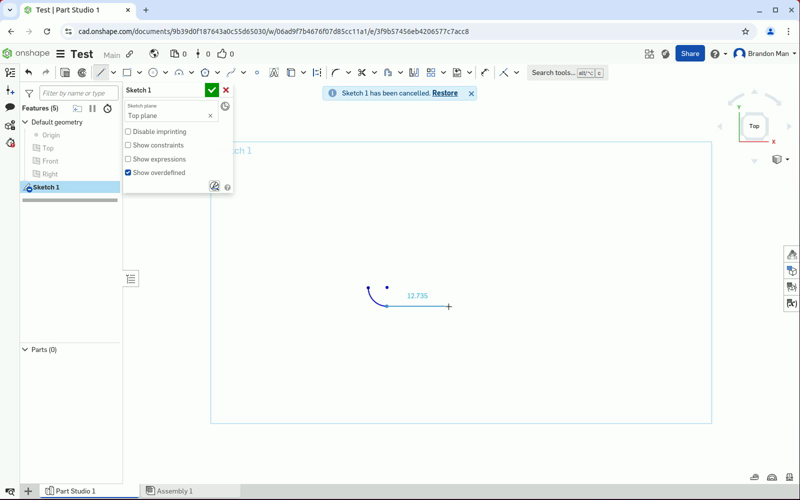
click(448, 306)
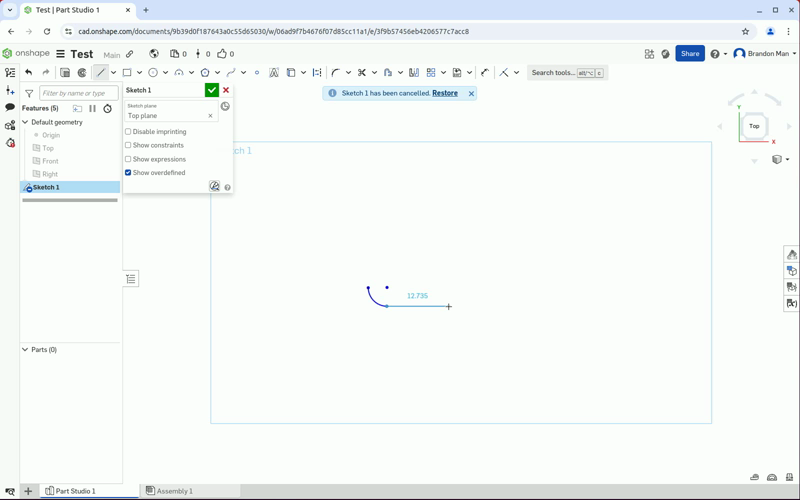
key_up(shift)
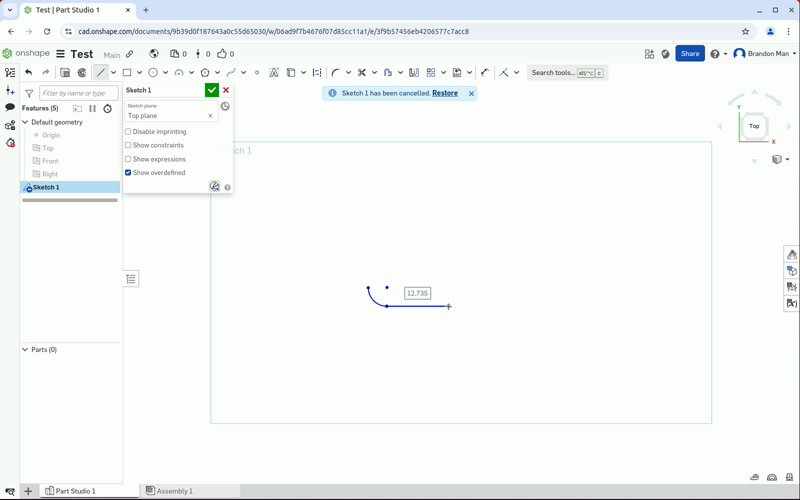
key(esc)
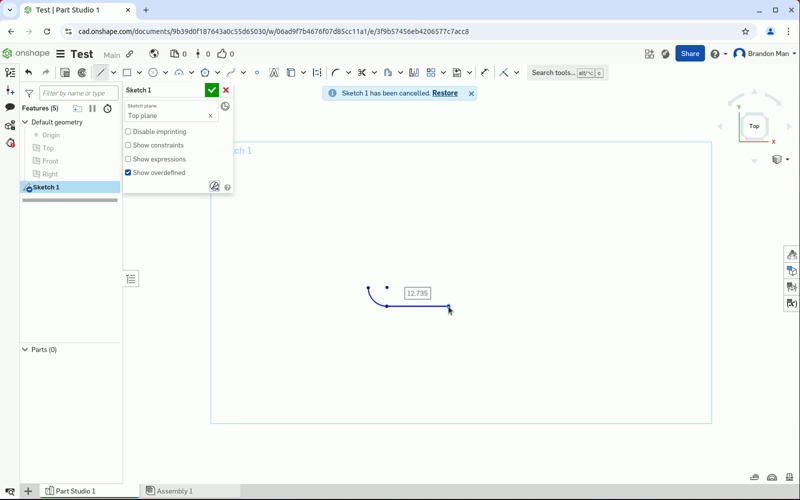
key(a)
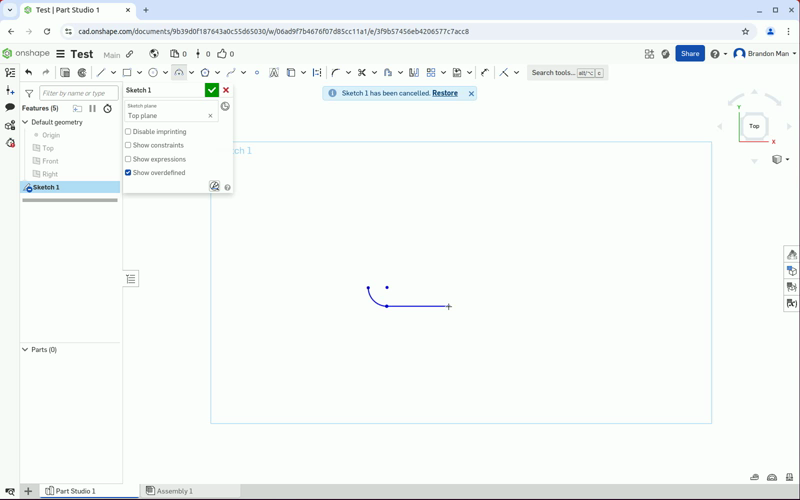
mouse_move(448, 306)
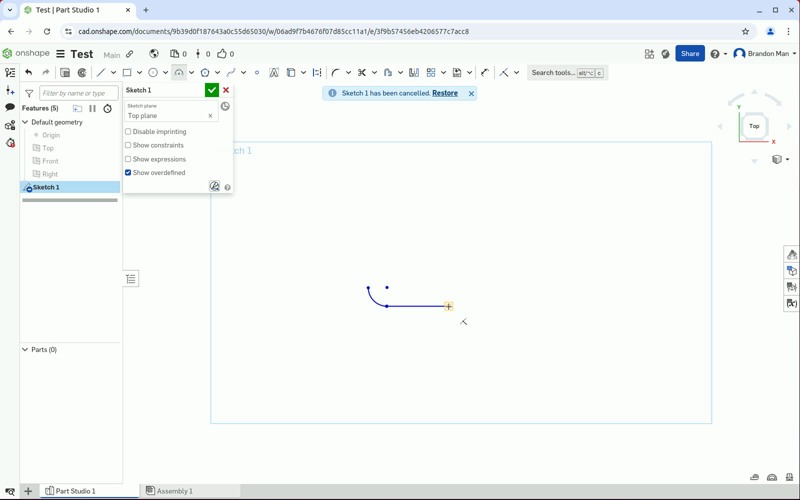
click(448, 306)
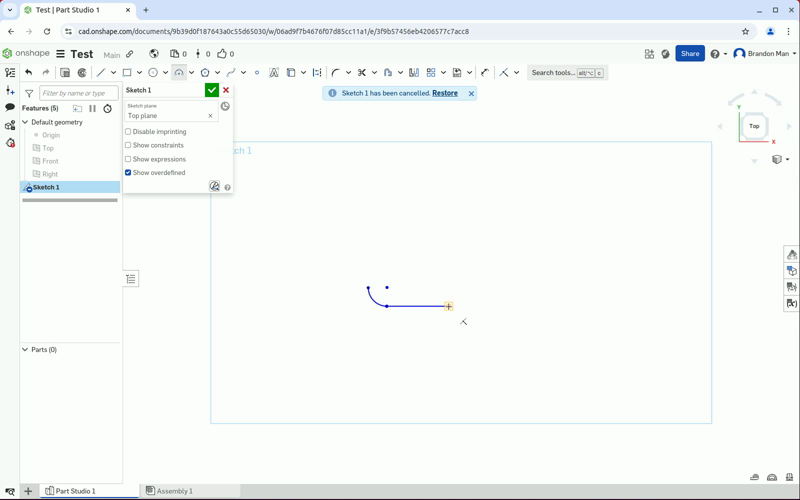
key_down(shift)
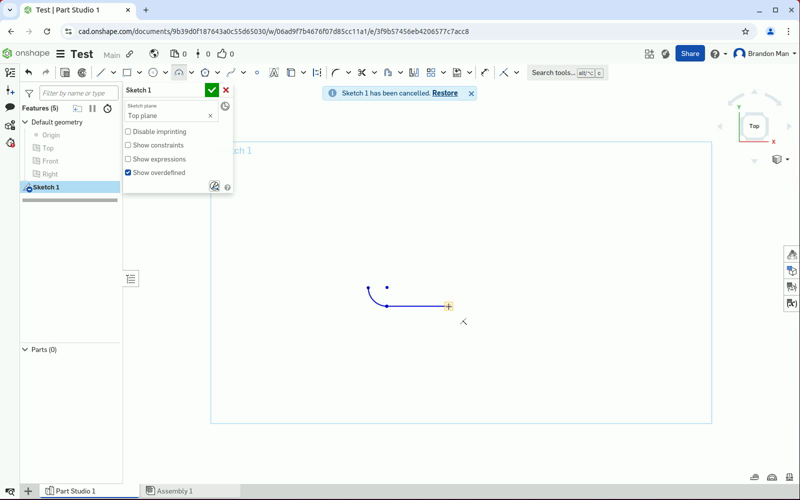
mouse_move(465, 287)
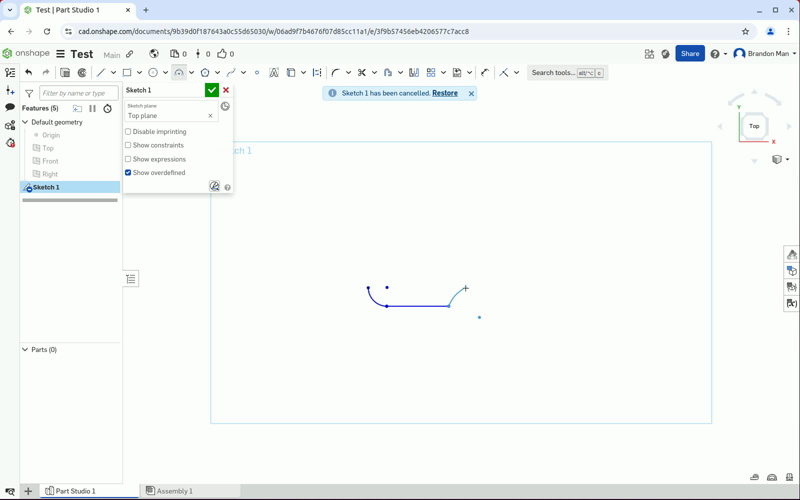
click(465, 287)
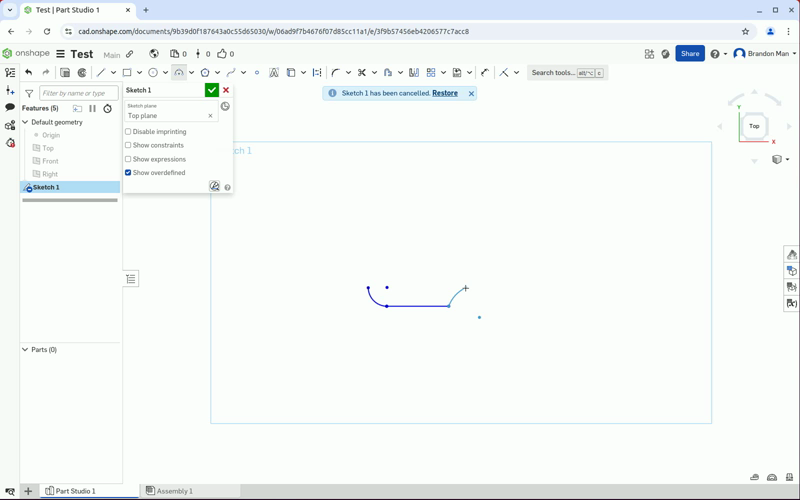
mouse_move(460, 300)
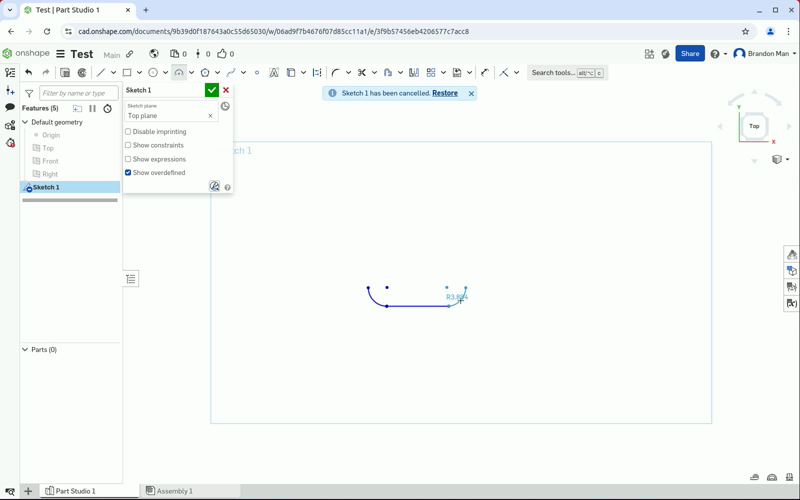
click(460, 300)
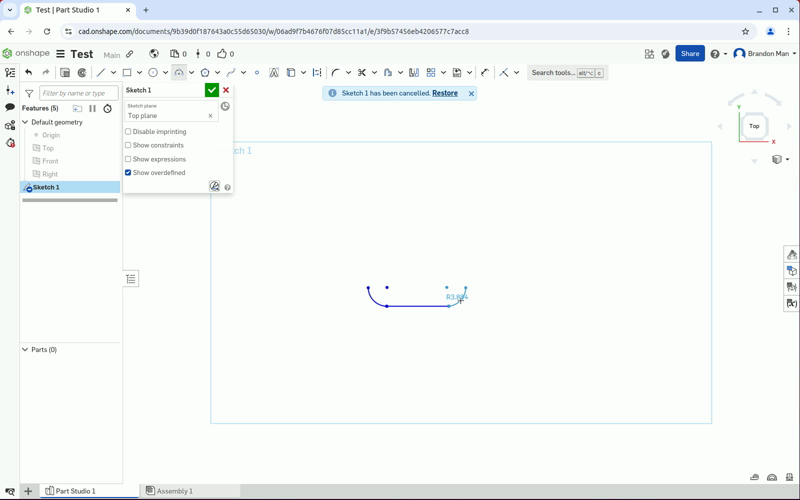
key_up(shift)
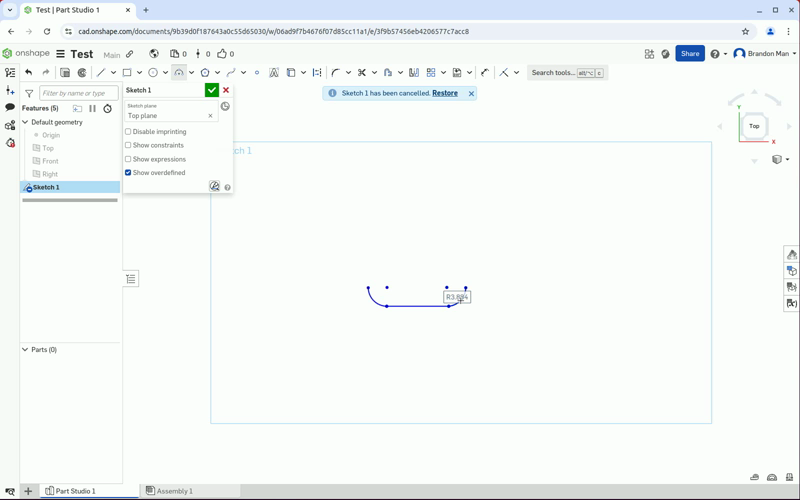
key(esc)
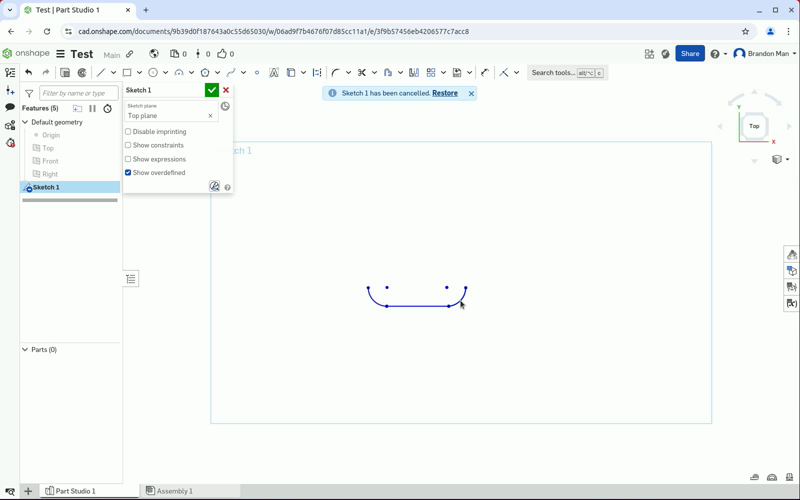
key(l)
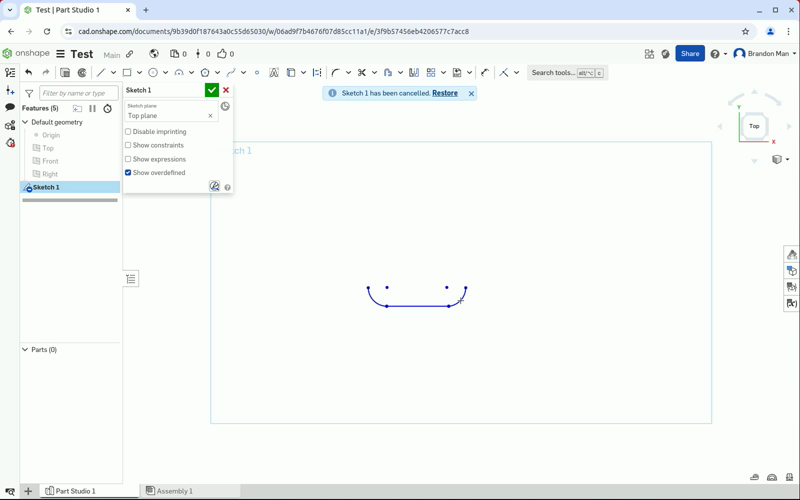
mouse_move(465, 287)
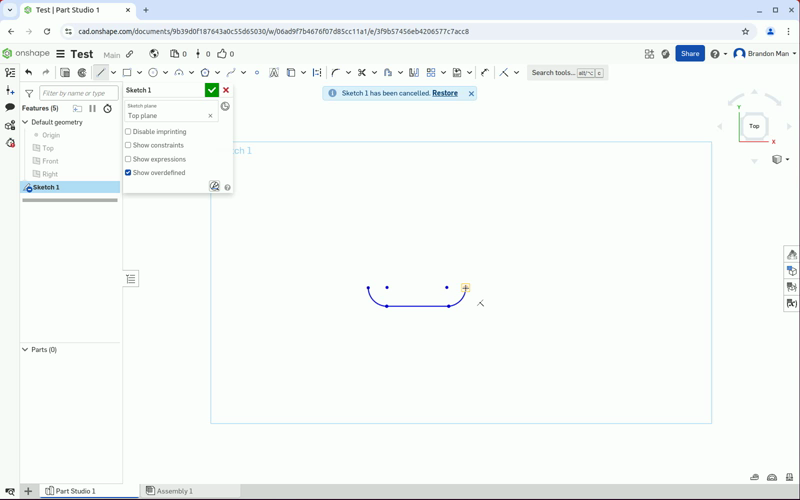
click(465, 287)
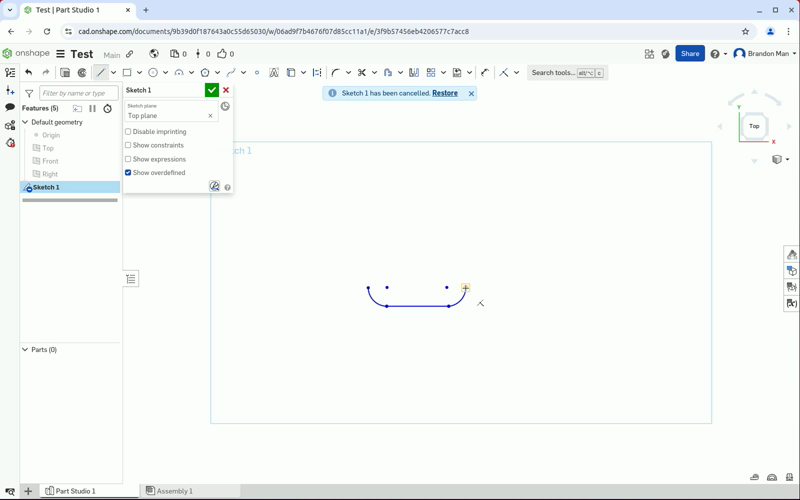
key_down(shift)
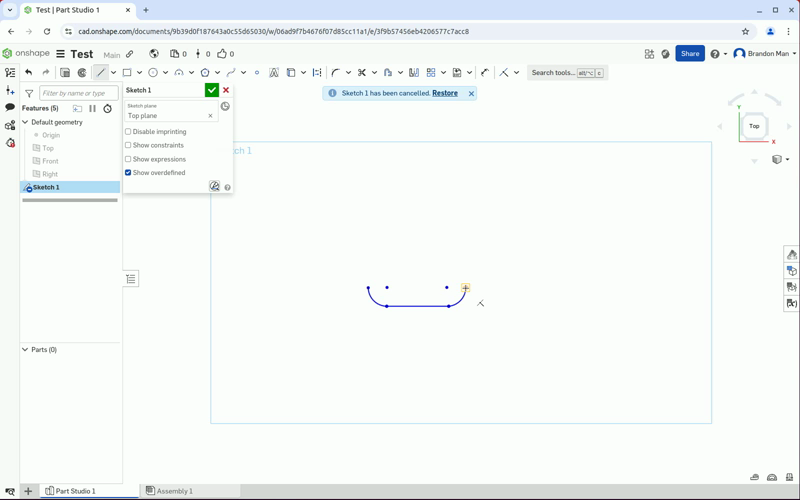
mouse_move(465, 170)
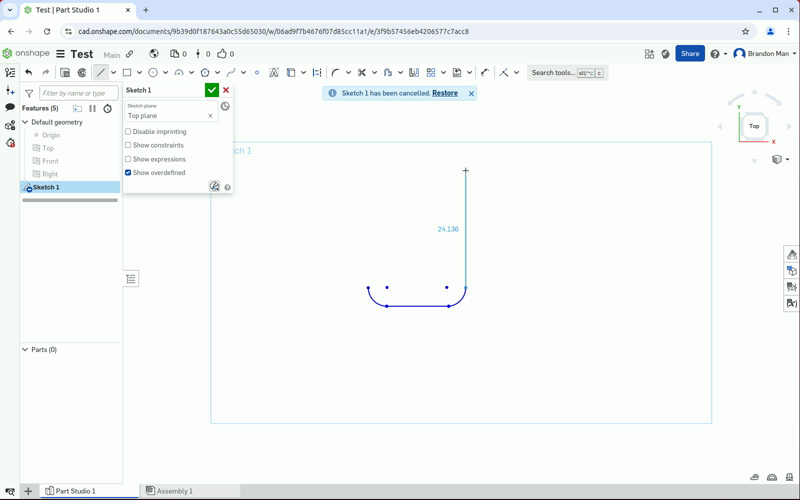
click(465, 170)
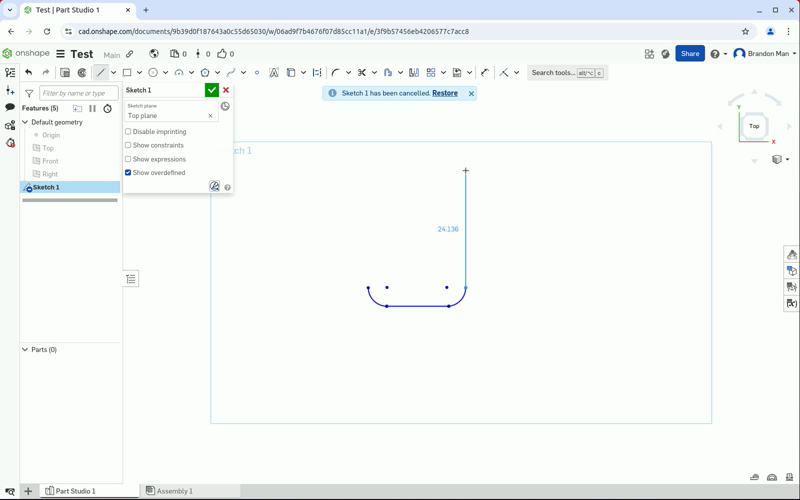
key_up(shift)
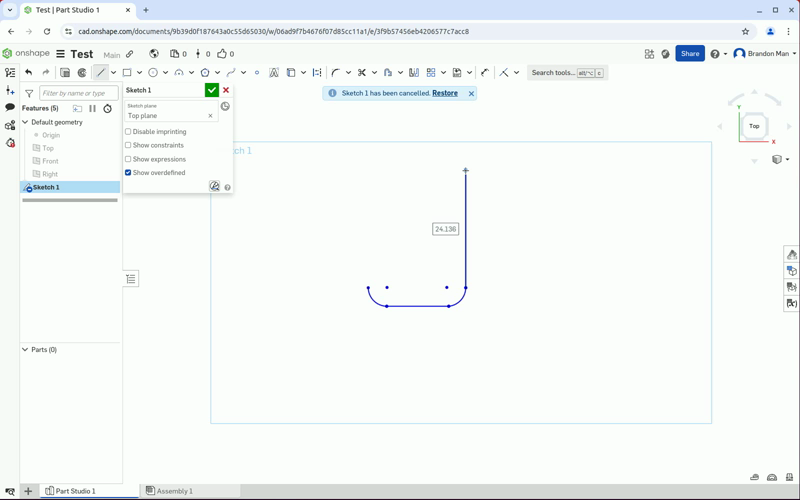
key_down(shift)
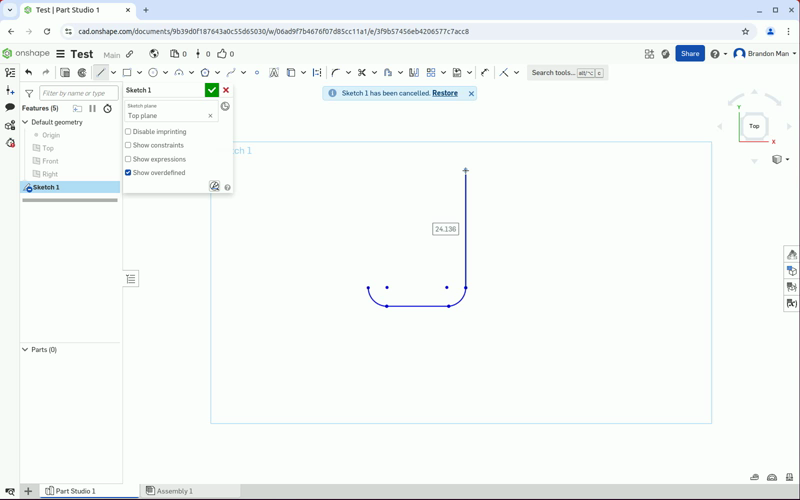
mouse_move(368, 170)
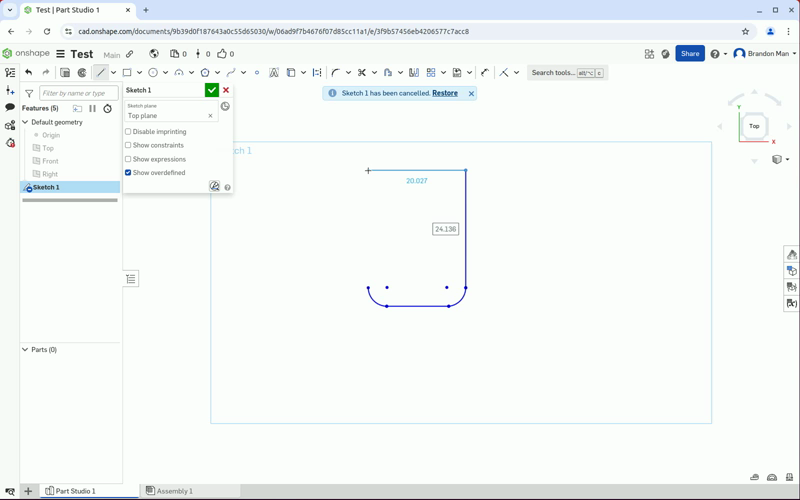
click(368, 170)
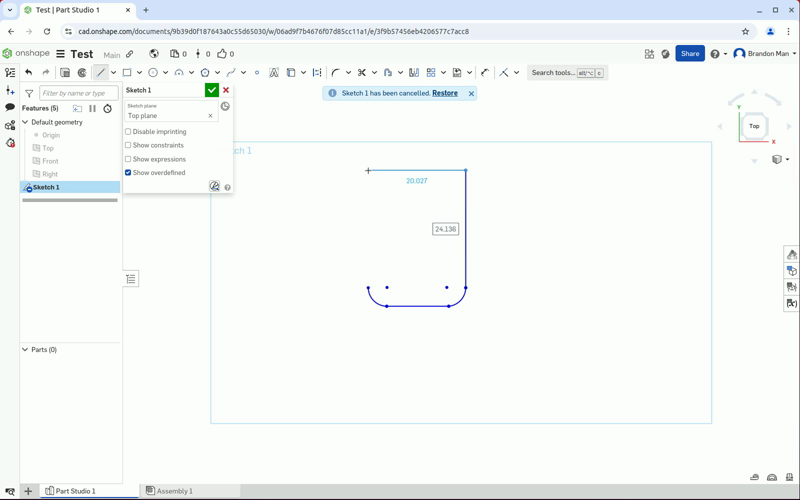
key_up(shift)
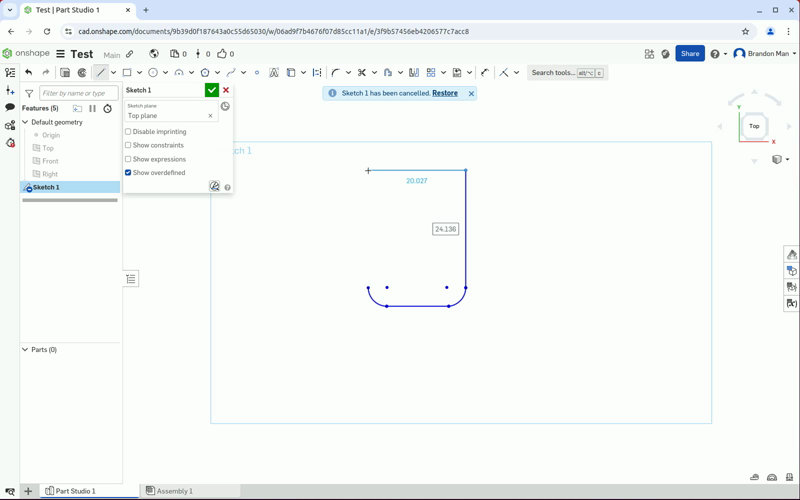
key_down(shift)
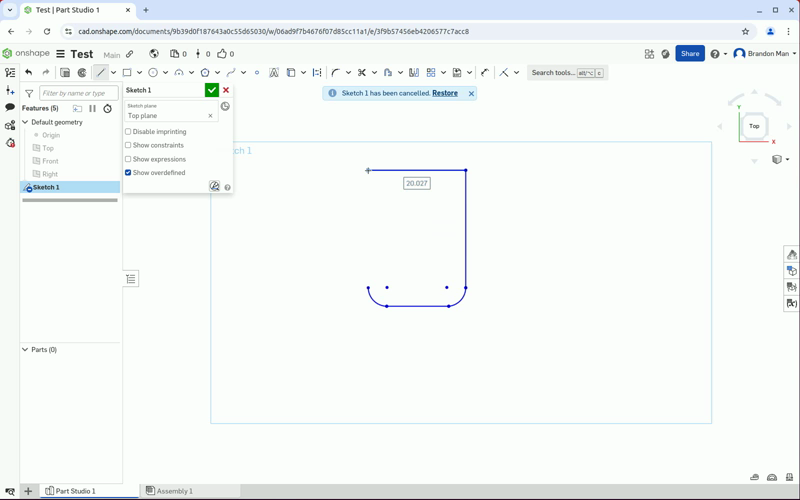
mouse_move(368, 287)
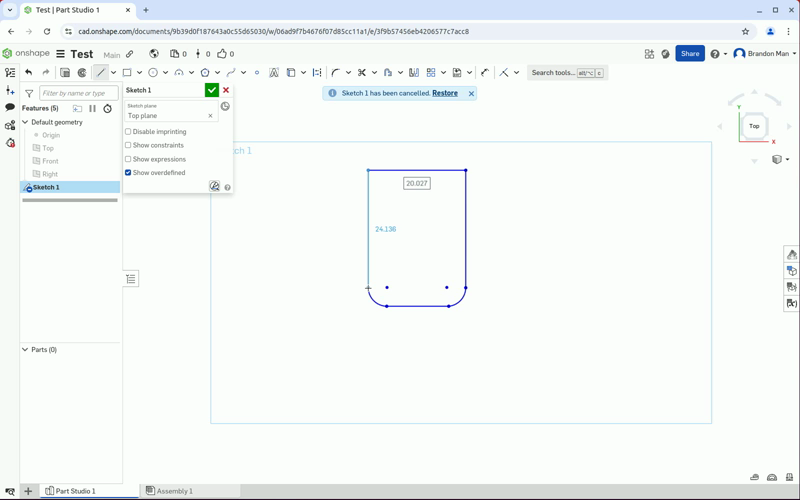
key_up(shift)
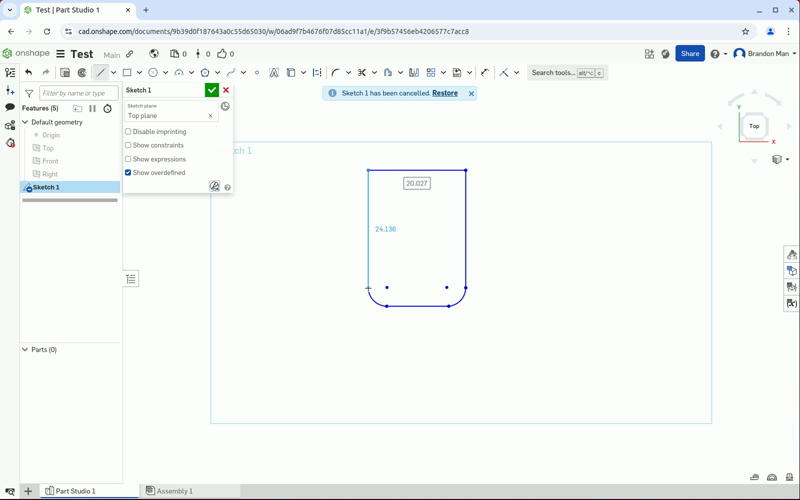
click(368, 287)
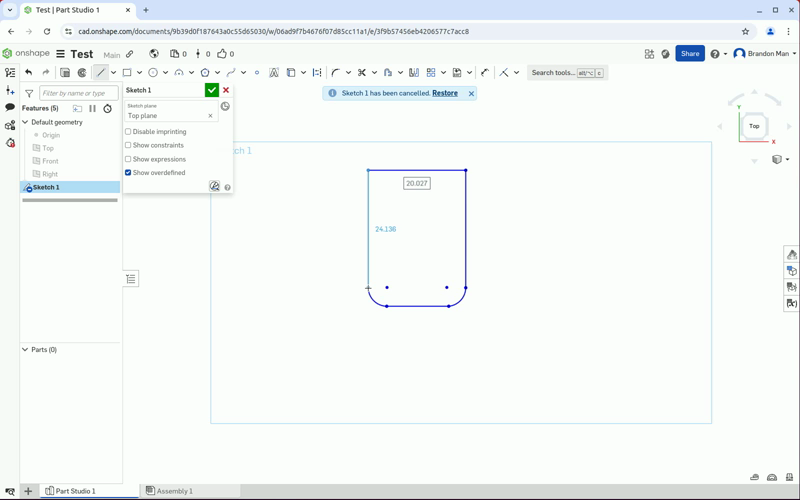
key(esc)
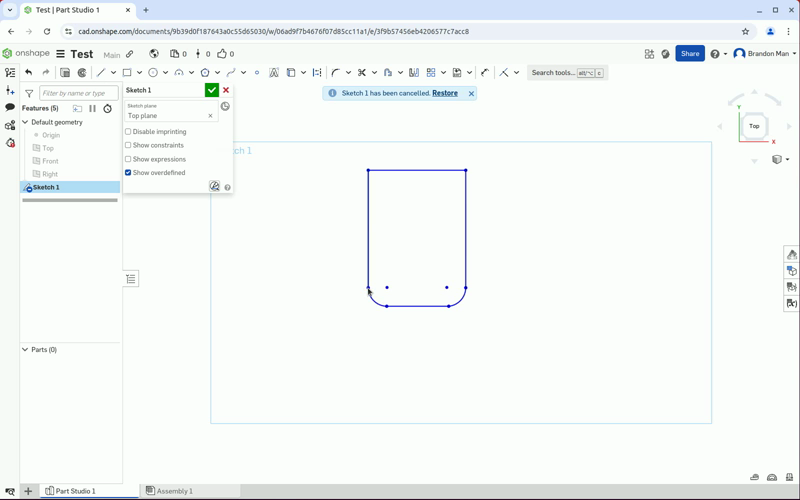
key(l)
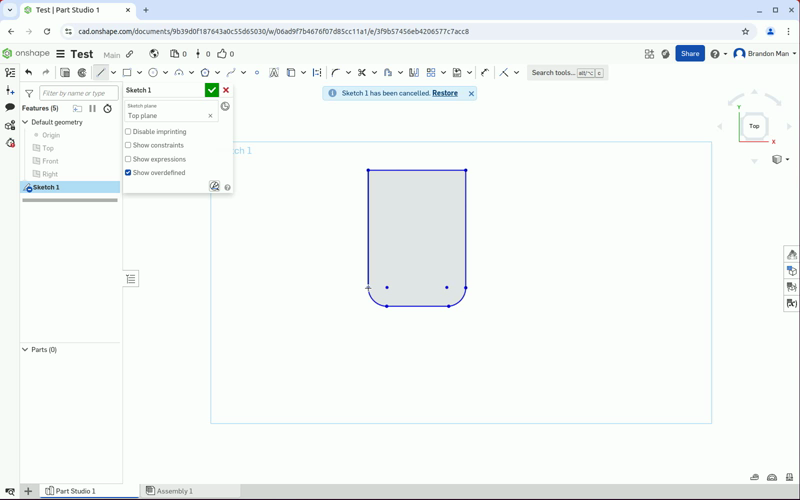
key_down(shift)
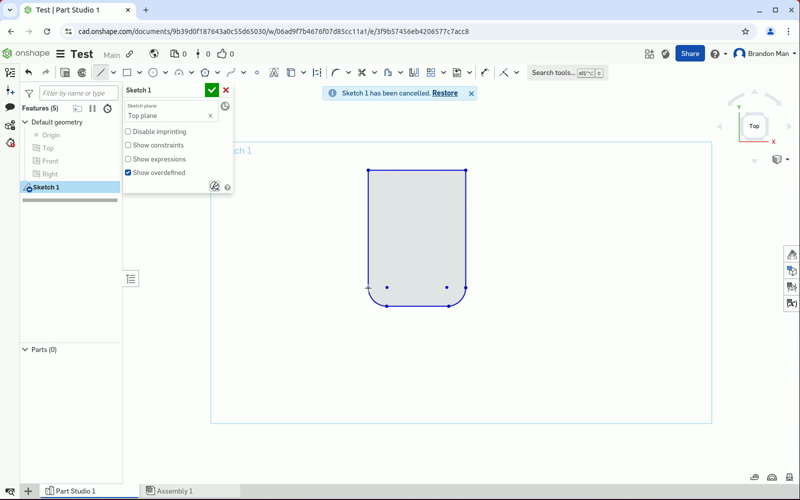
mouse_move(385, 300)
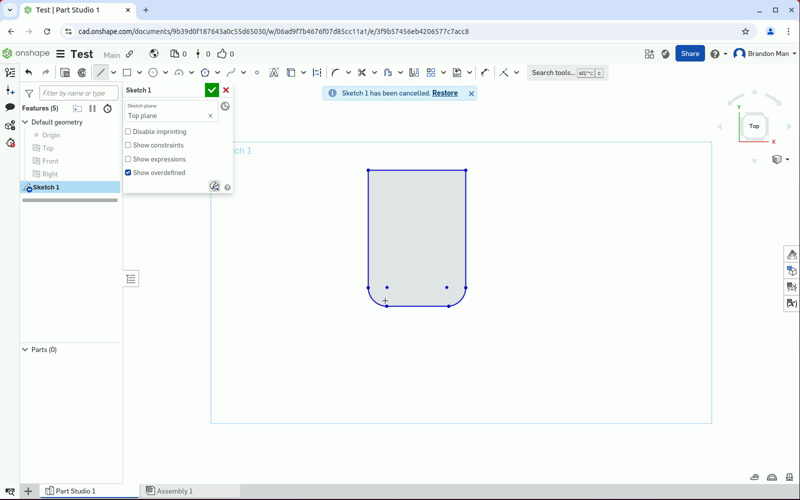
click(385, 300)
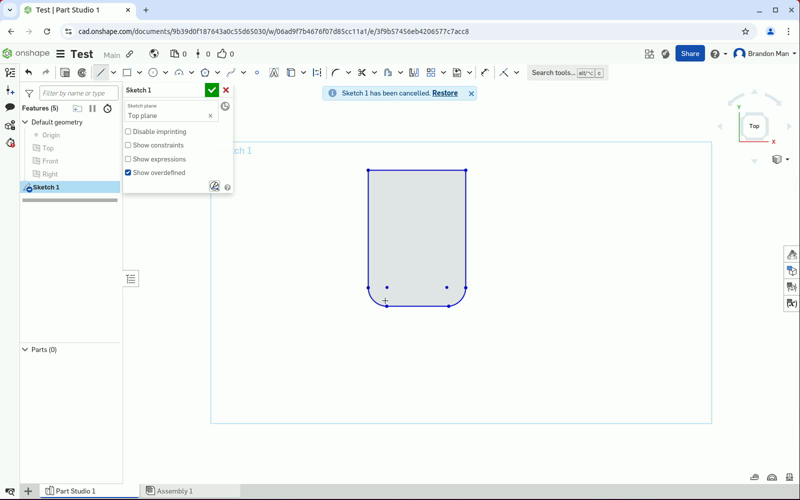
key_up(shift)
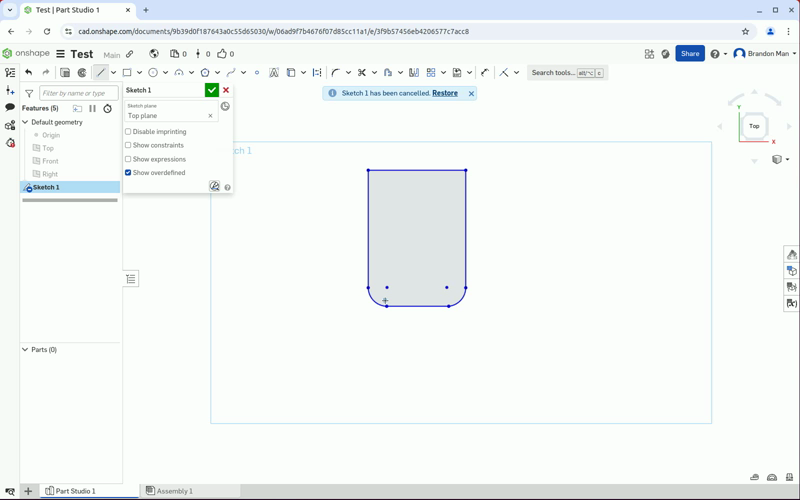
key_down(shift)
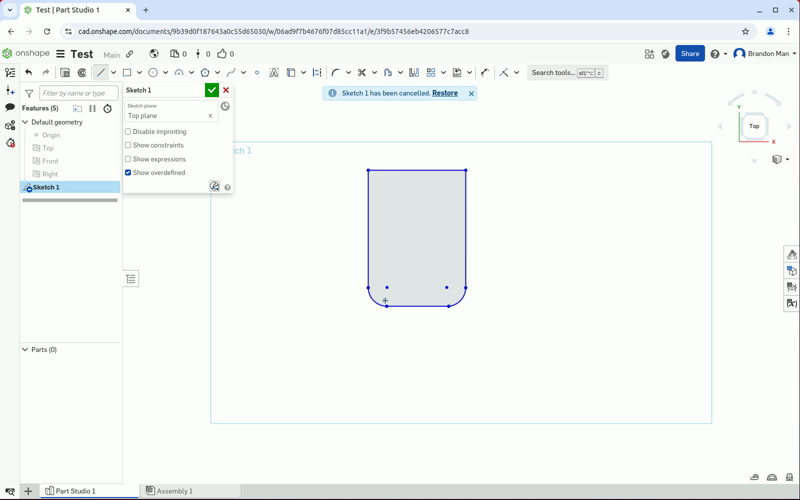
mouse_move(448, 300)
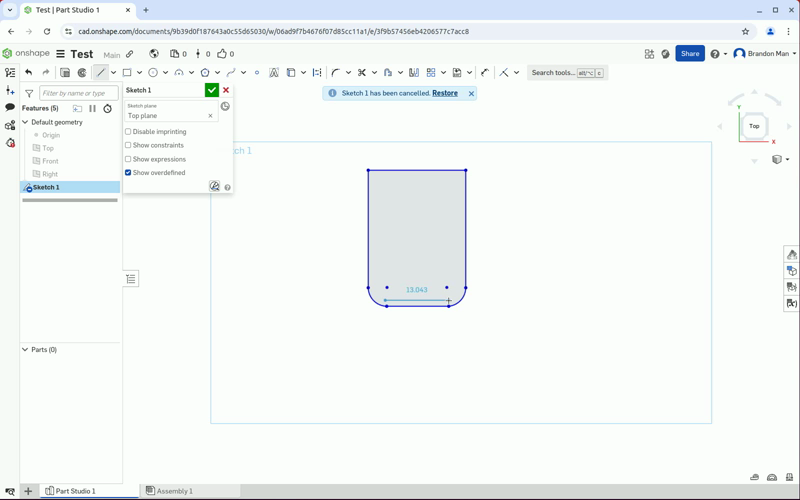
click(448, 300)
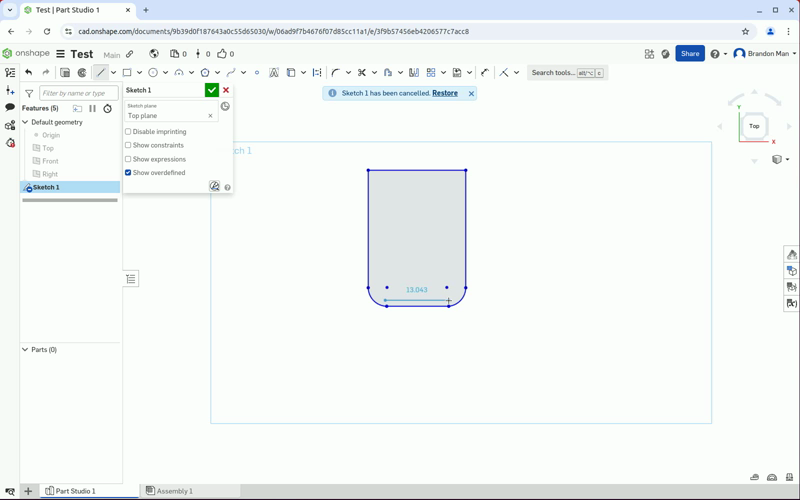
key_up(shift)
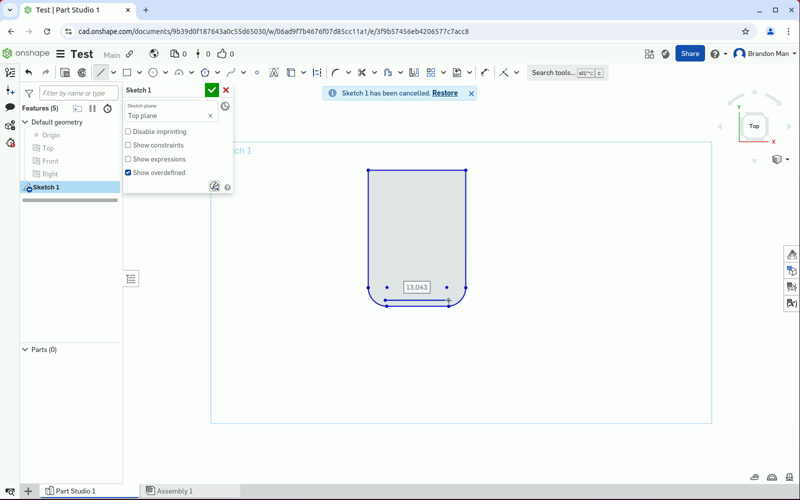
key_down(shift)
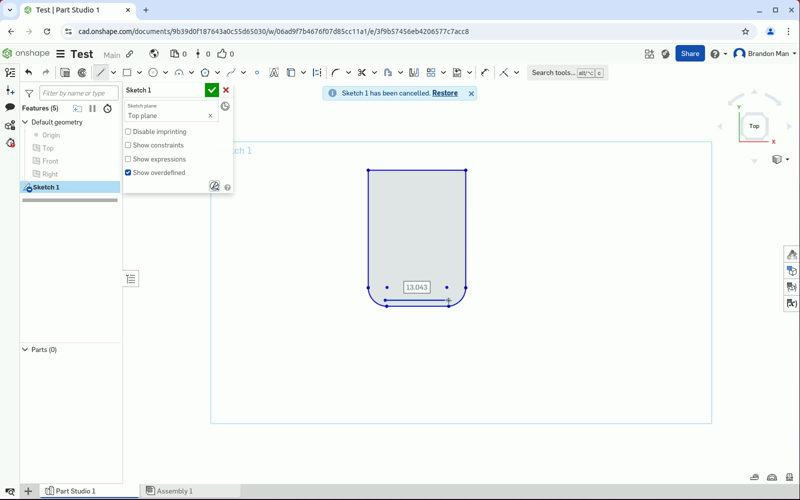
mouse_move(478, 300)
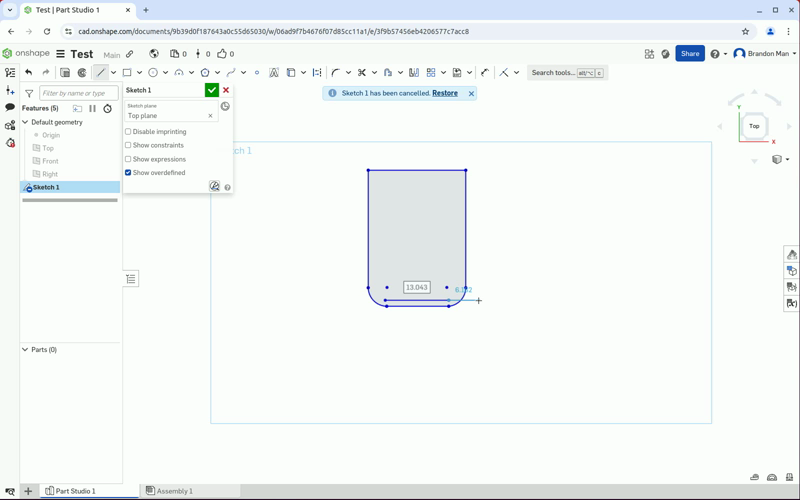
mouse_move(448, 255)
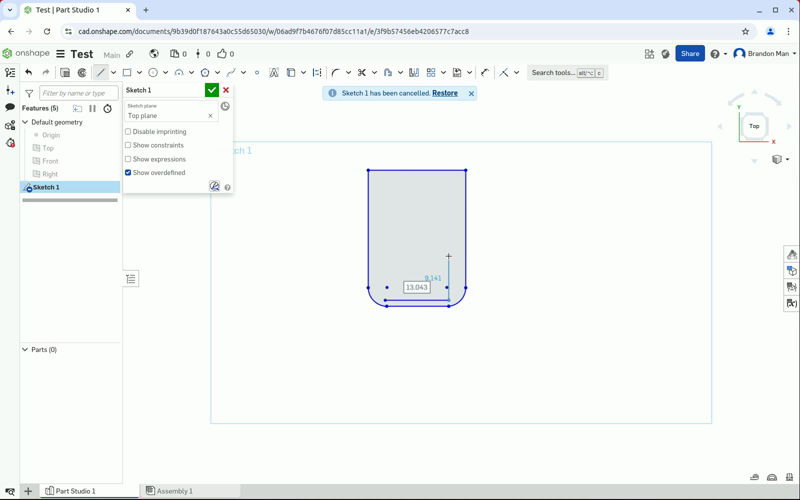
click(448, 255)
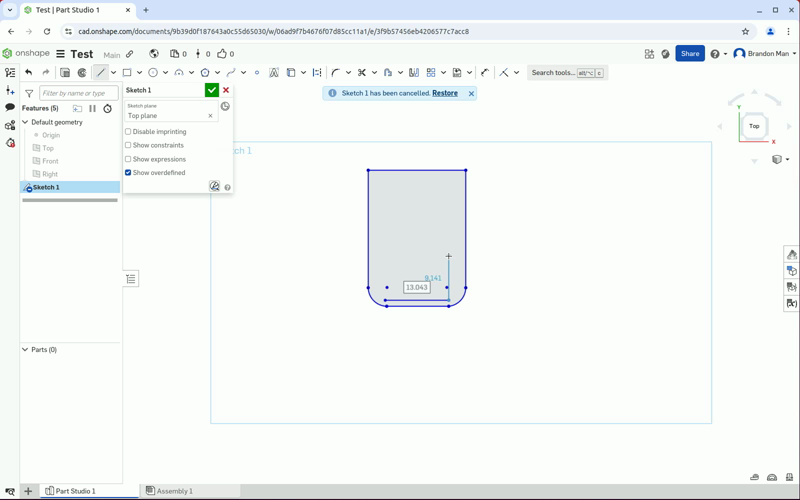
key_up(shift)
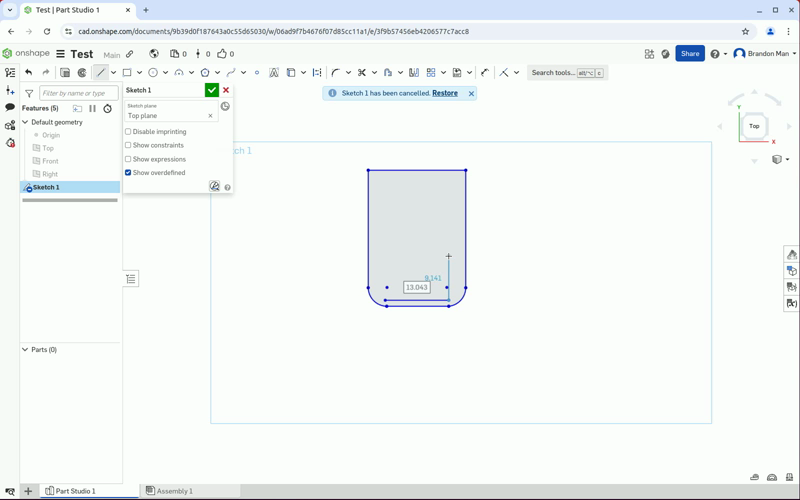
key_down(shift)
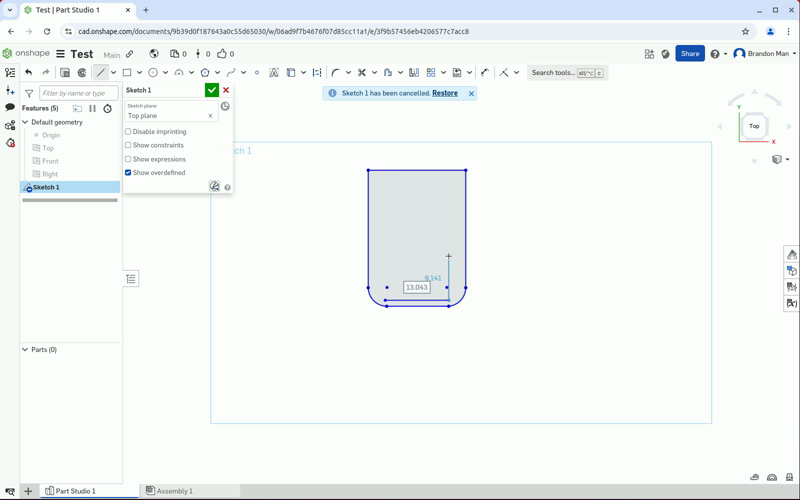
mouse_move(385, 255)
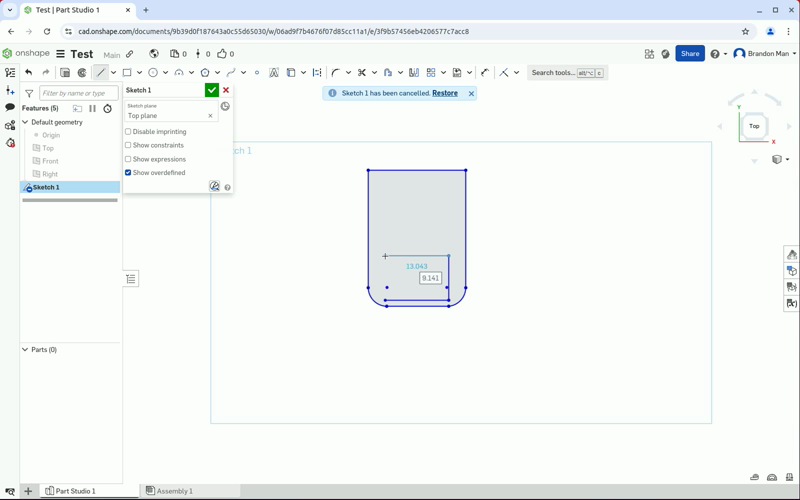
click(385, 255)
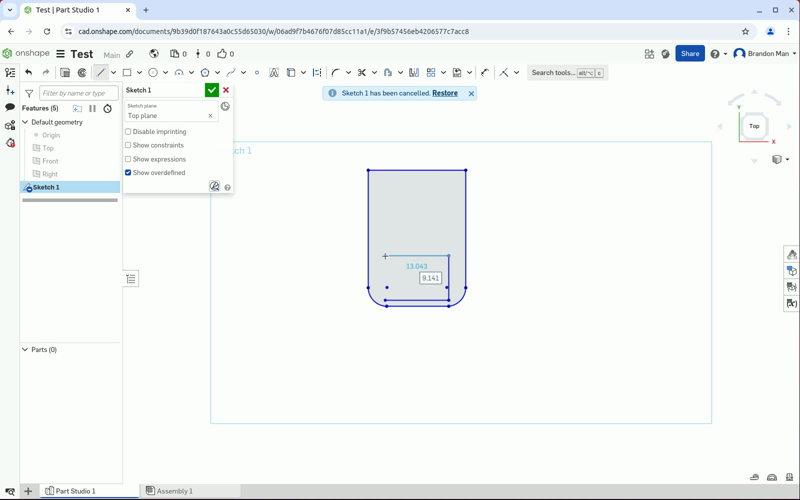
key_up(shift)
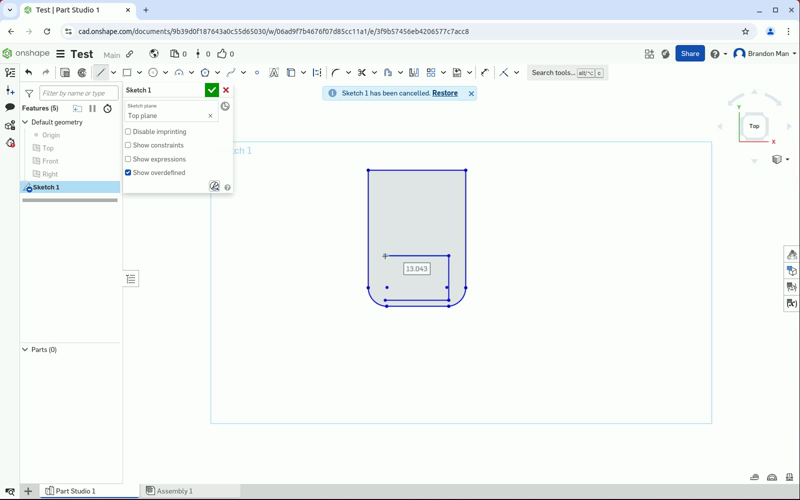
mouse_move(415, 255)
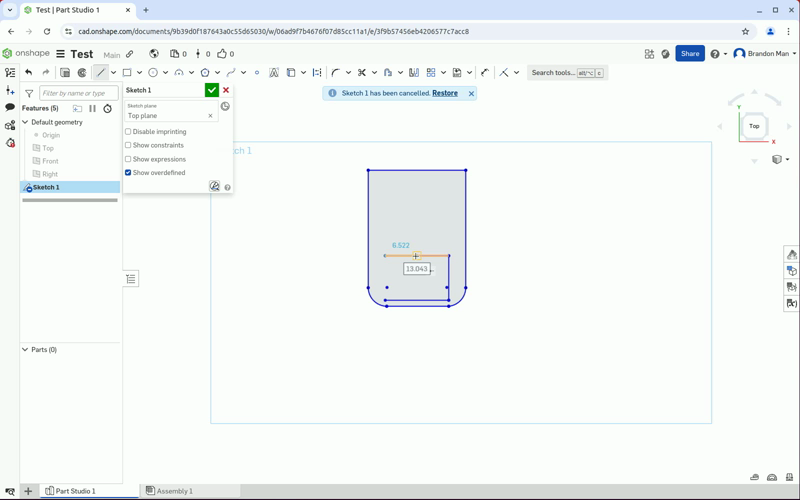
key_down(shift)
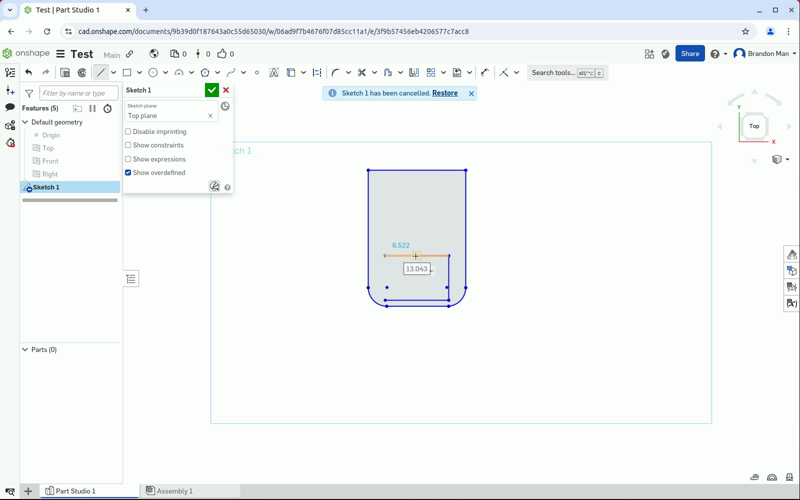
mouse_move(385, 300)
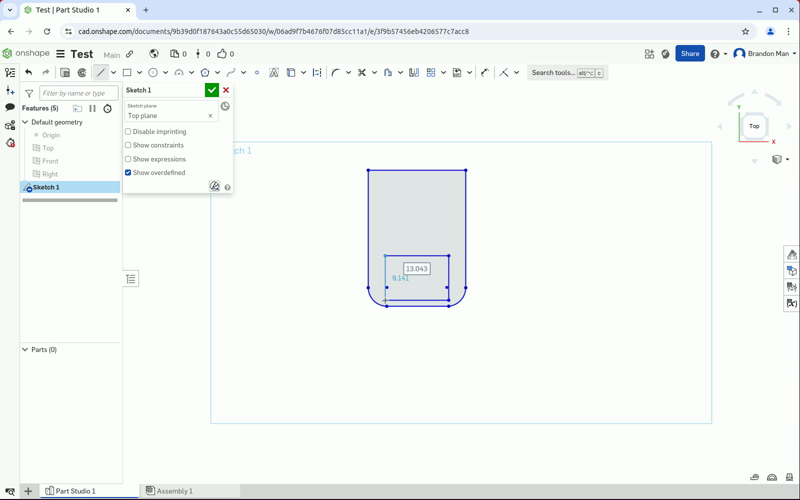
key_up(shift)
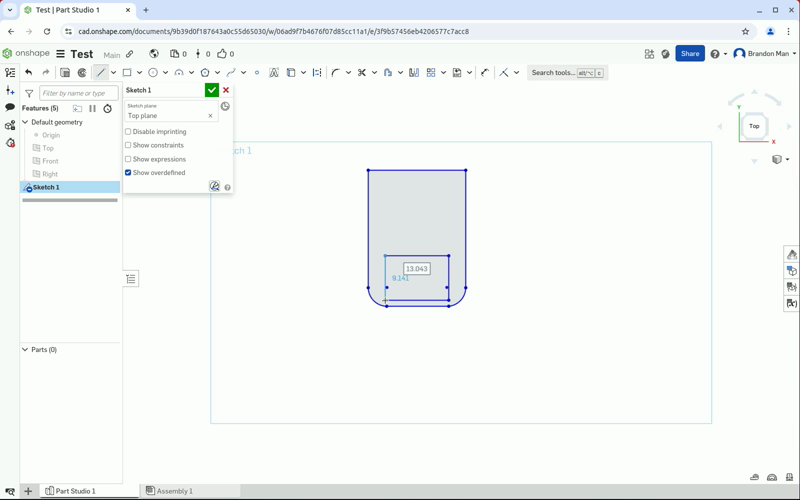
click(385, 300)
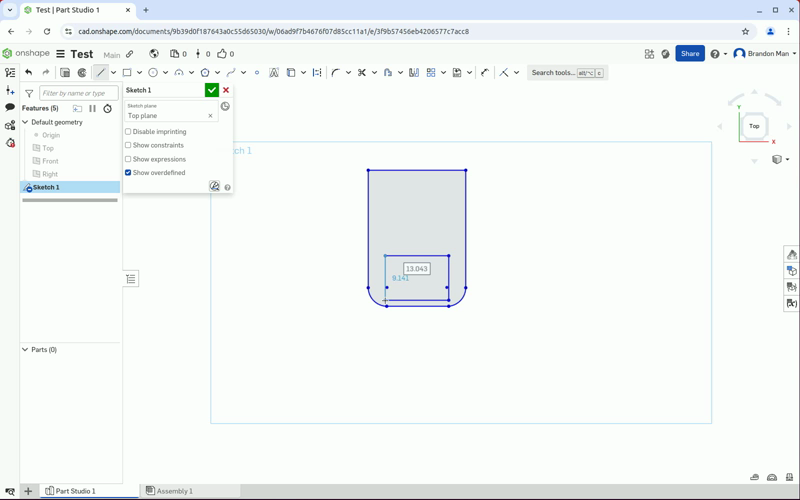
key(esc)
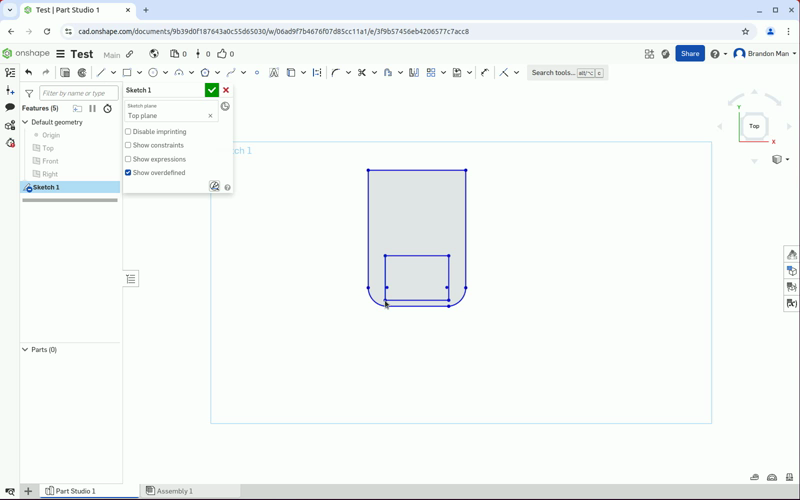
mouse_move(458, 246)
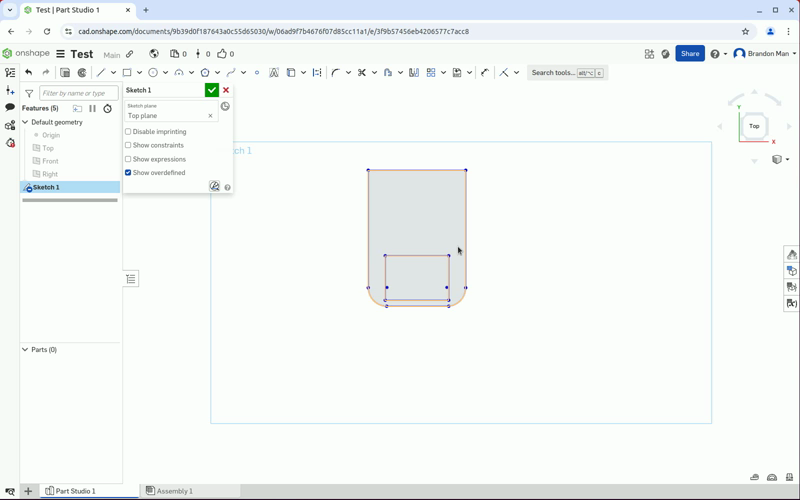
click(458, 246)
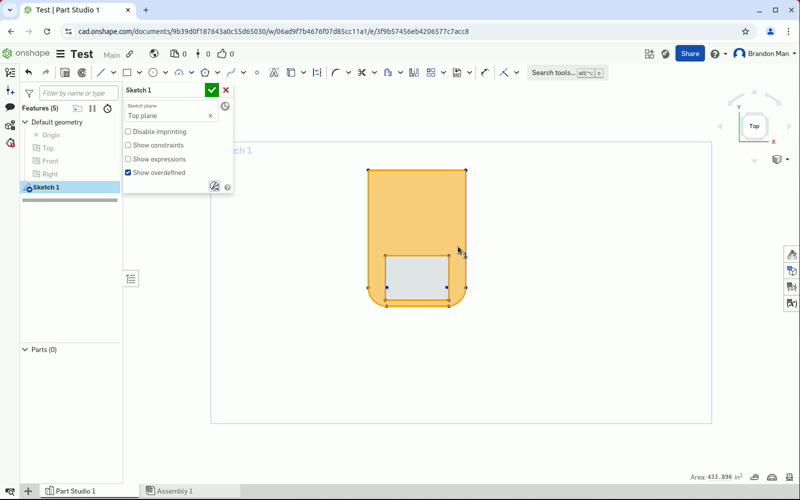
mouse_move(73, 352)
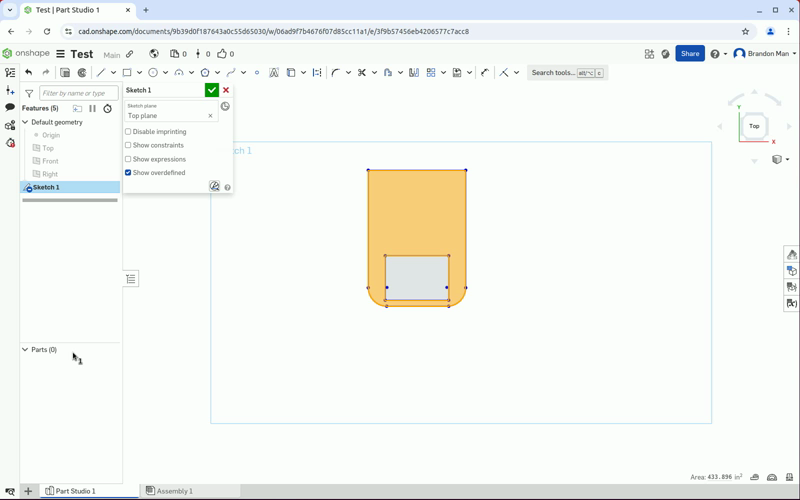
key(shift+y)
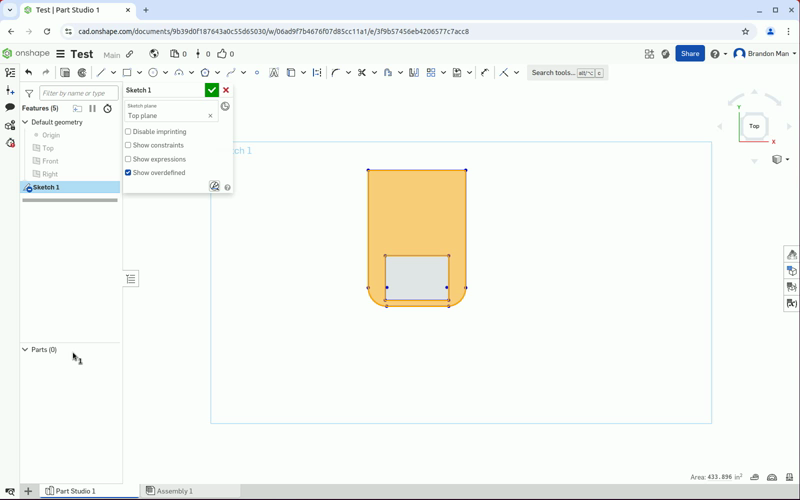
key(shift+e)
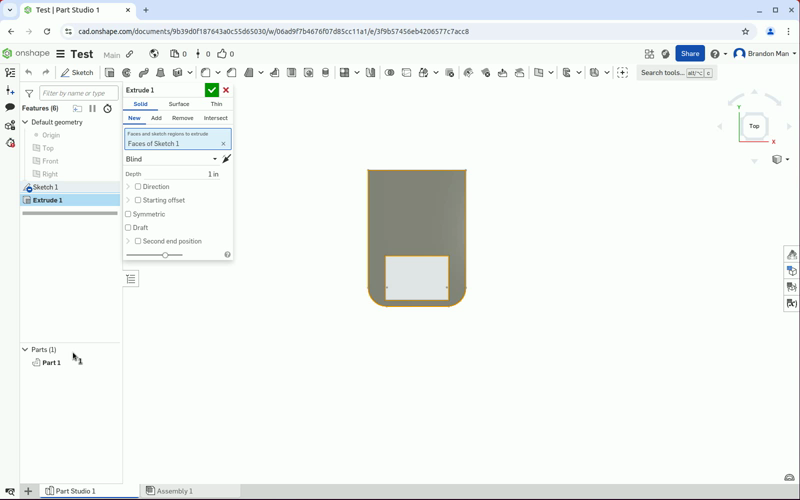
mouse_move(143, 106)
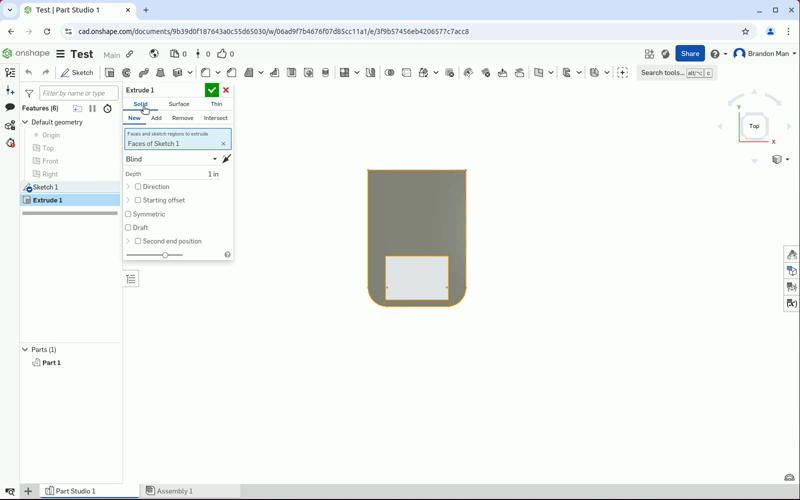
click(143, 106)
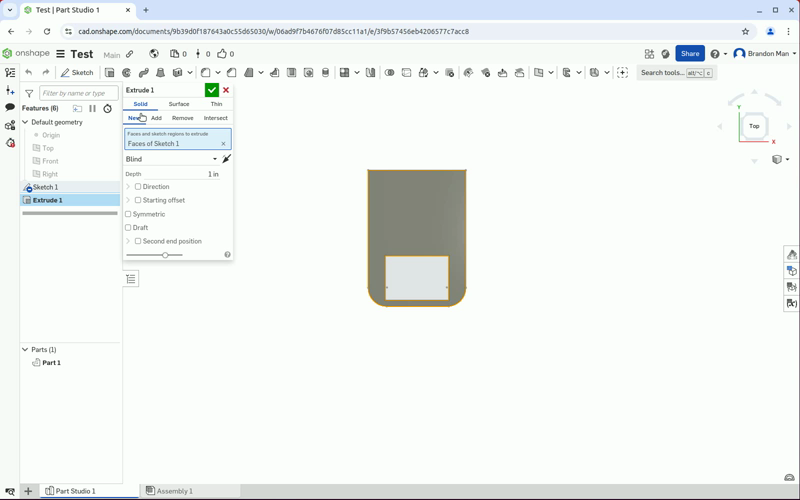
mouse_move(137, 120)
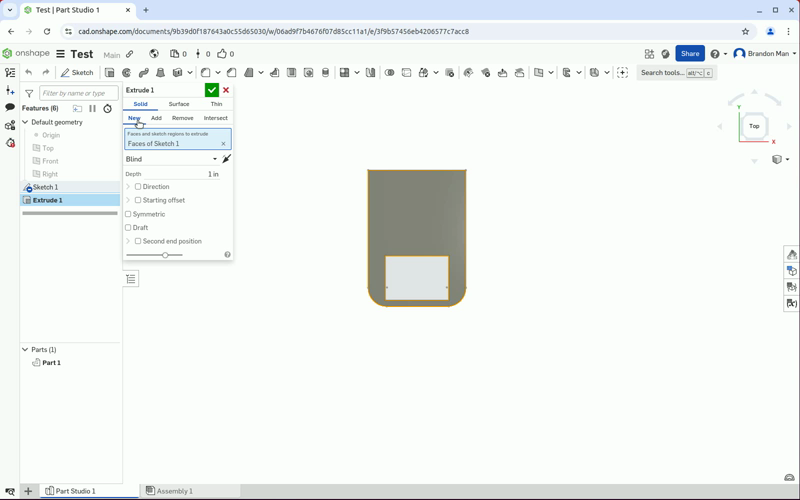
click(137, 120)
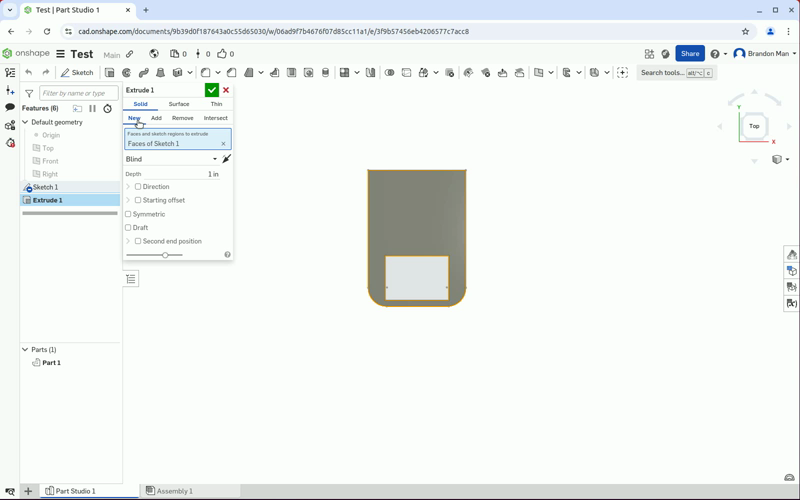
key(tab, 4)
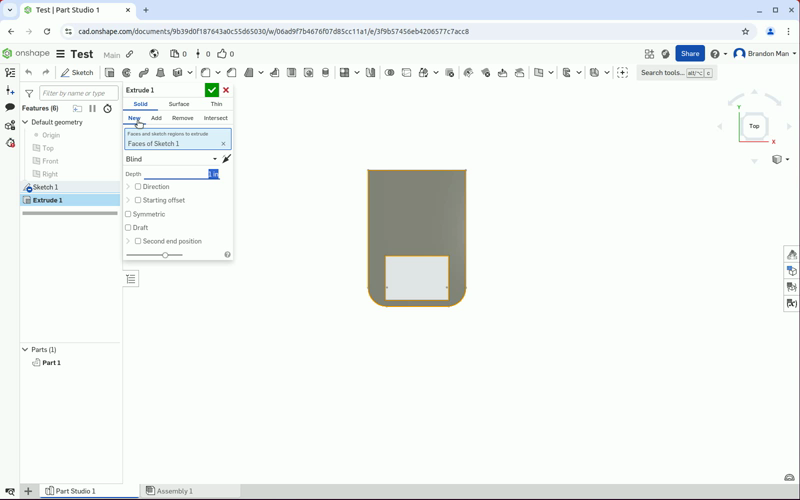
text(0.481)
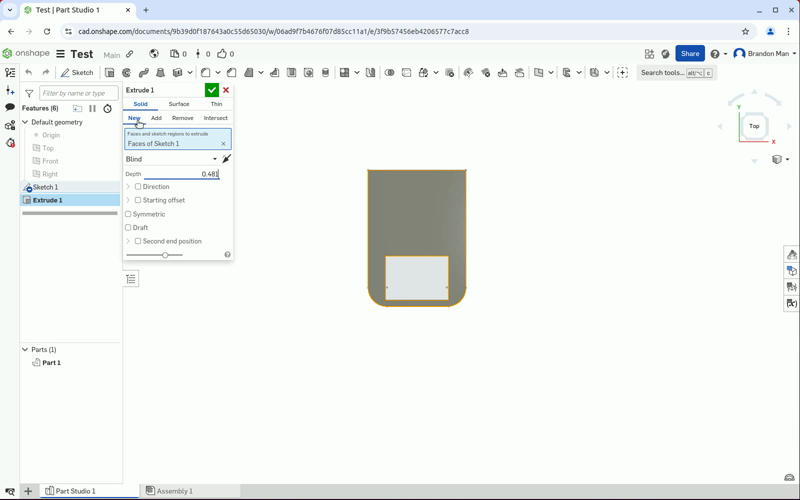
key(enter)
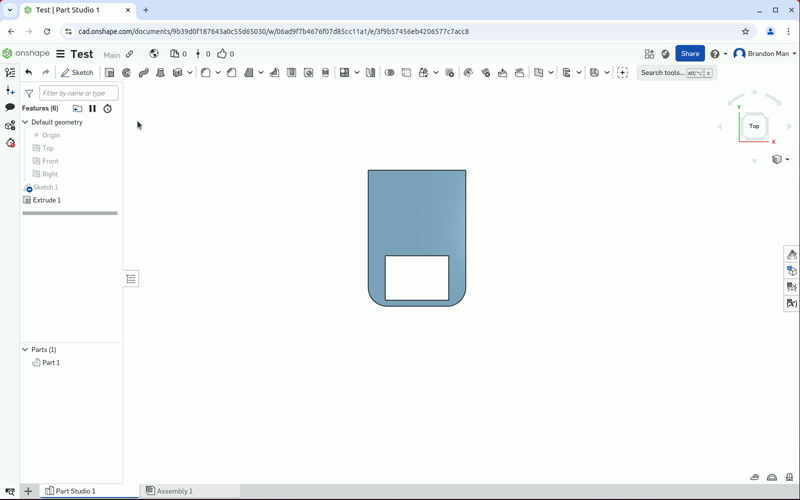
key(shift+h)
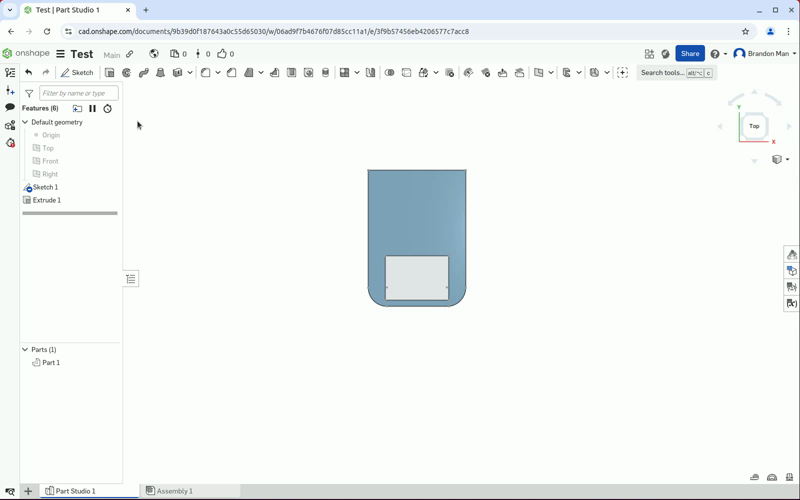
key(shift+h)
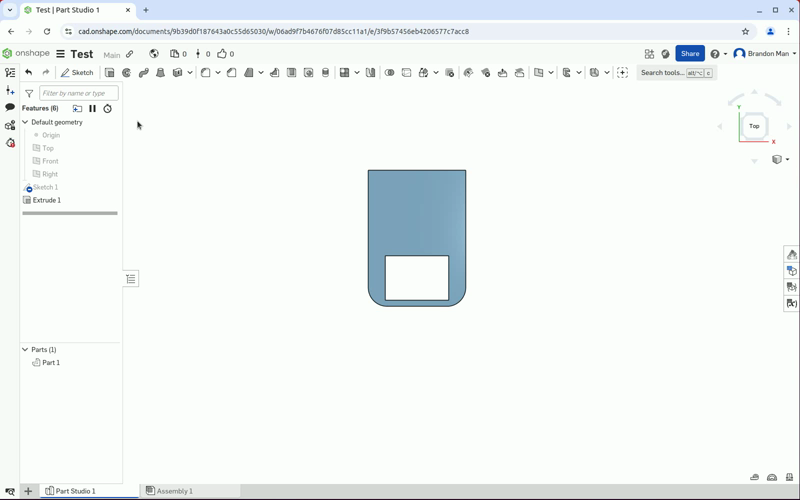
mouse_move(73, 189)
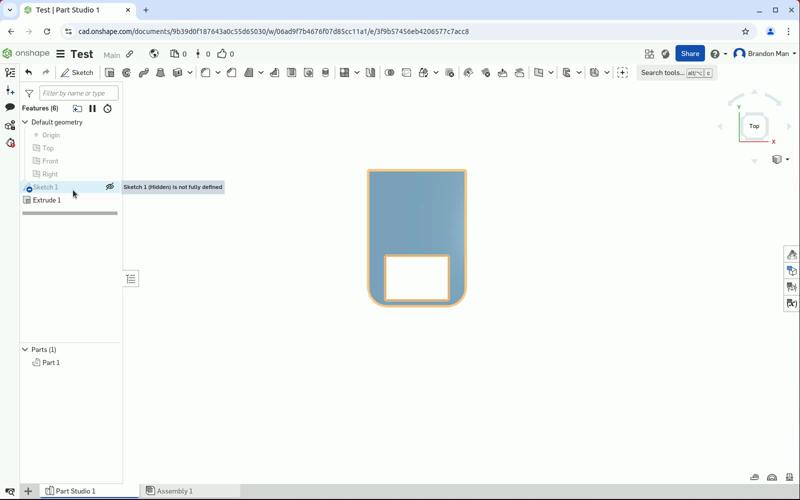
click(73, 189)
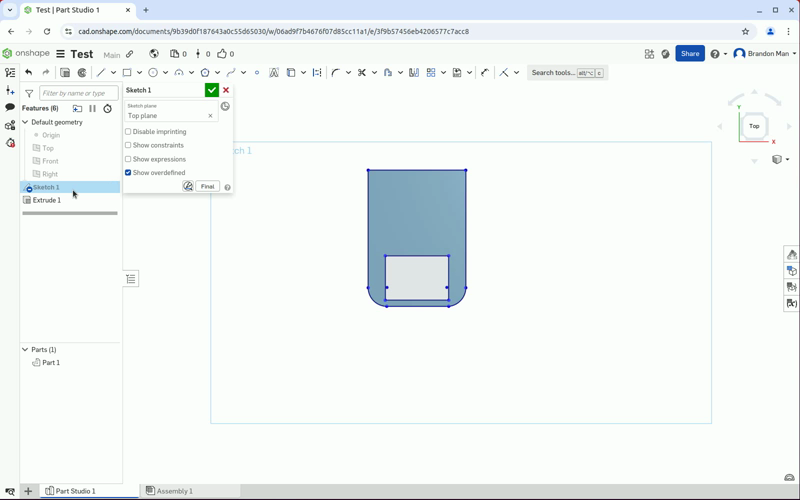
mouse_move(229, 92)
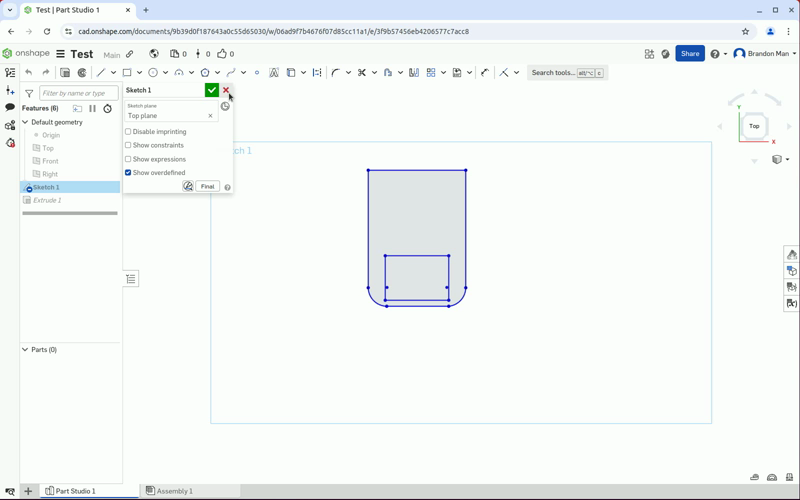
click(229, 92)
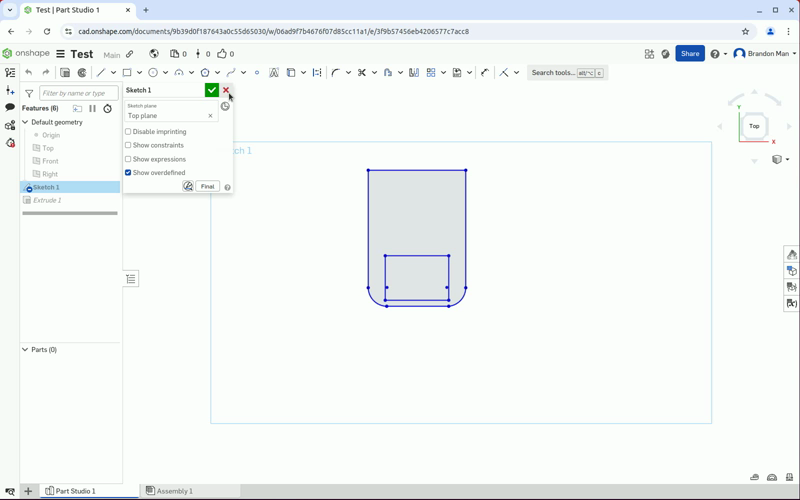
key(shift+s)
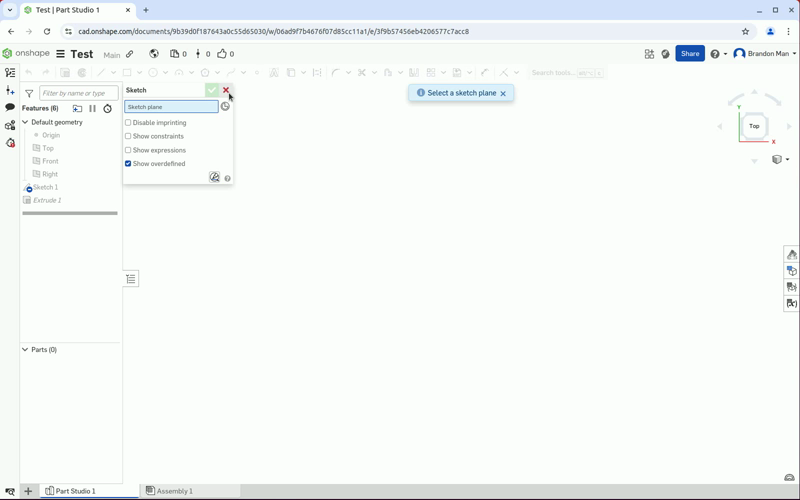
mouse_move(73, 150)
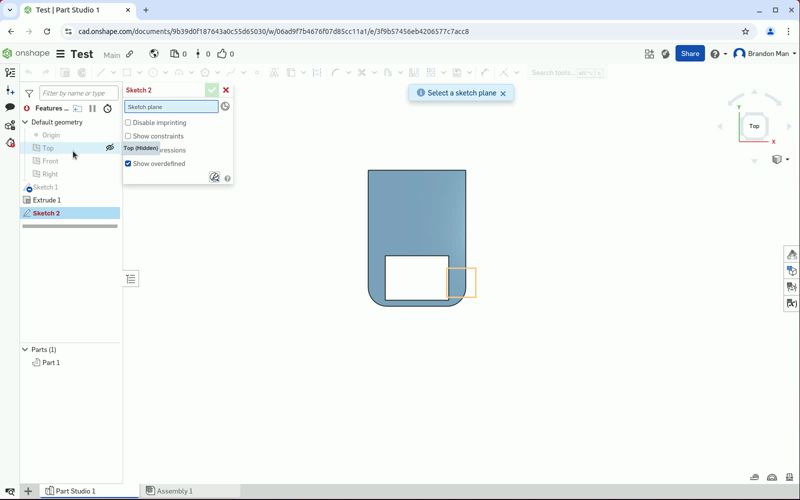
click(73, 150)
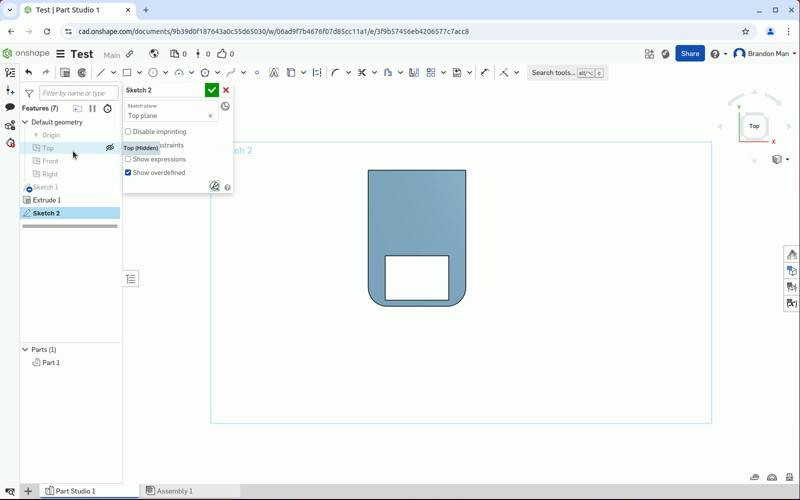
mouse_move(73, 352)
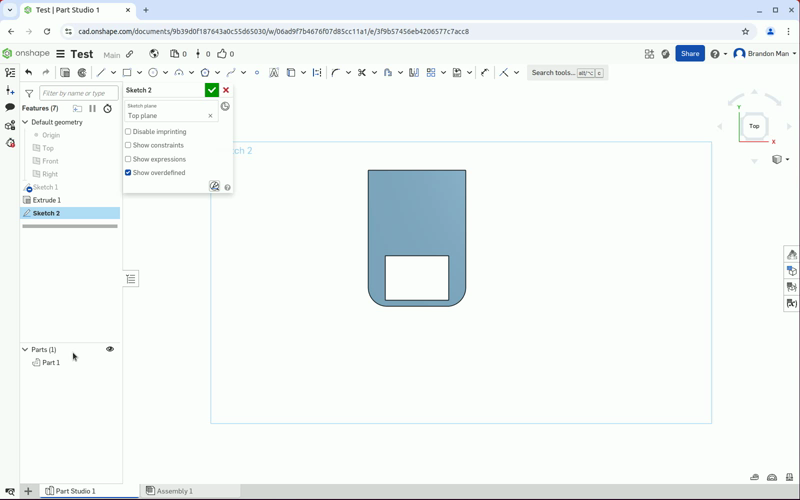
key(y)
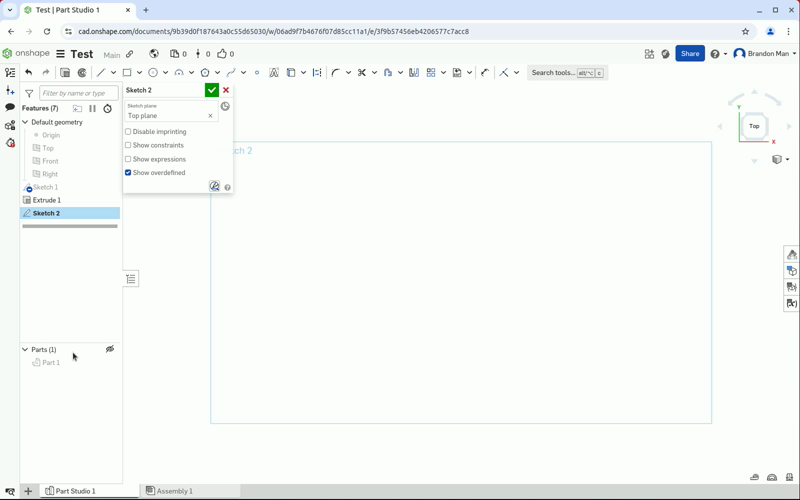
key(a)
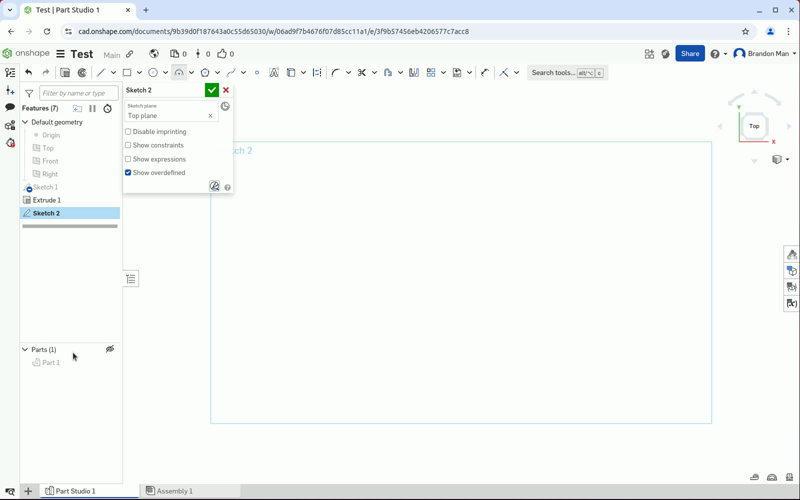
key_down(shift)
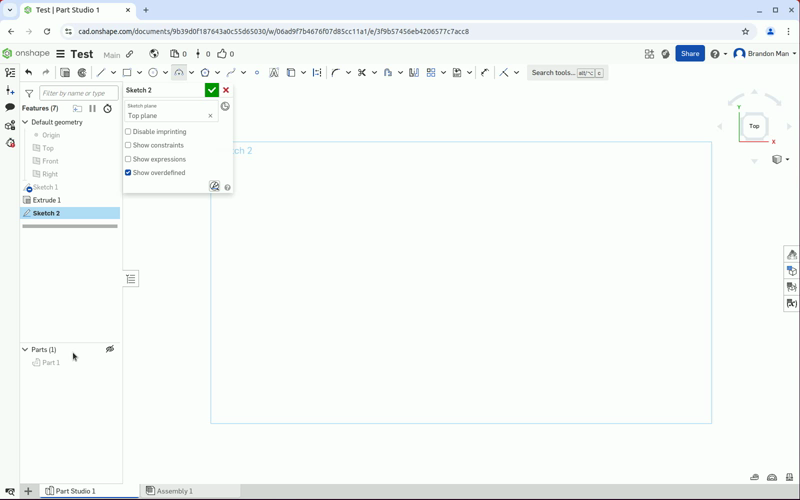
mouse_move(368, 287)
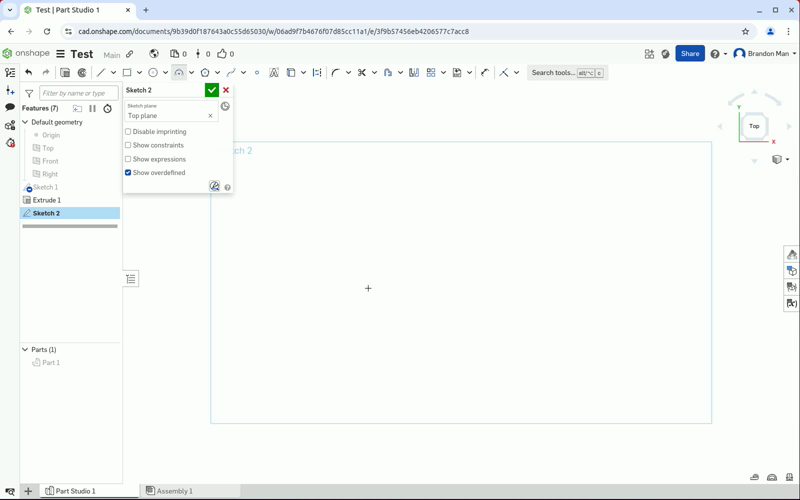
click(368, 287)
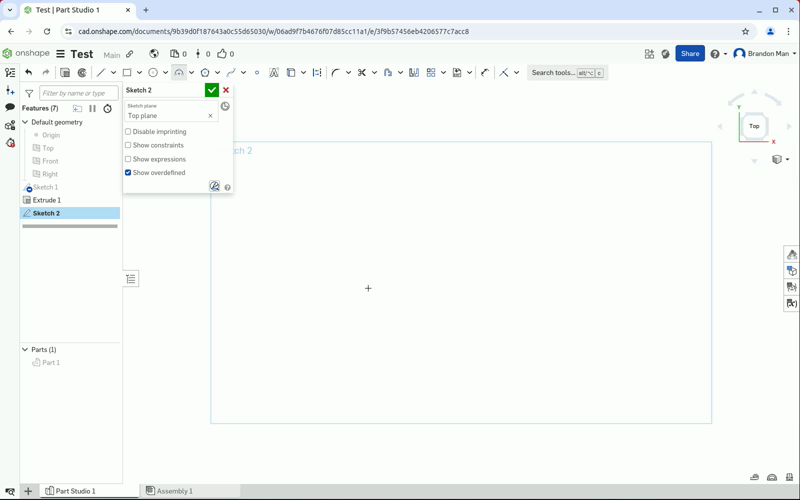
key_up(shift)
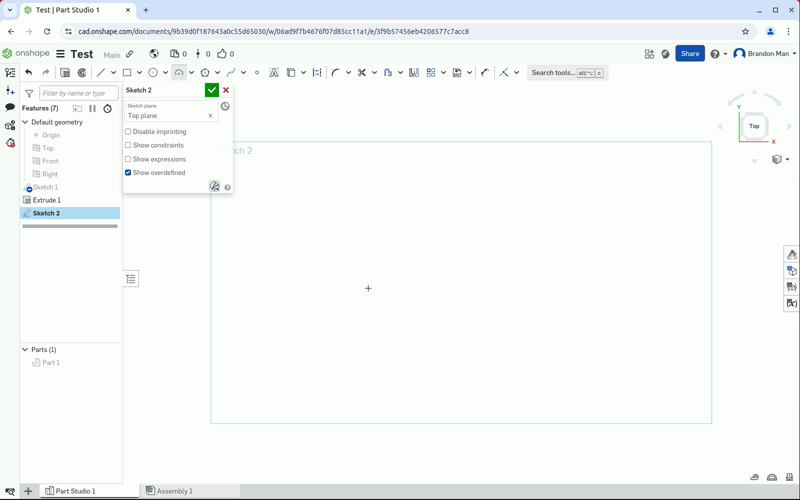
key_down(shift)
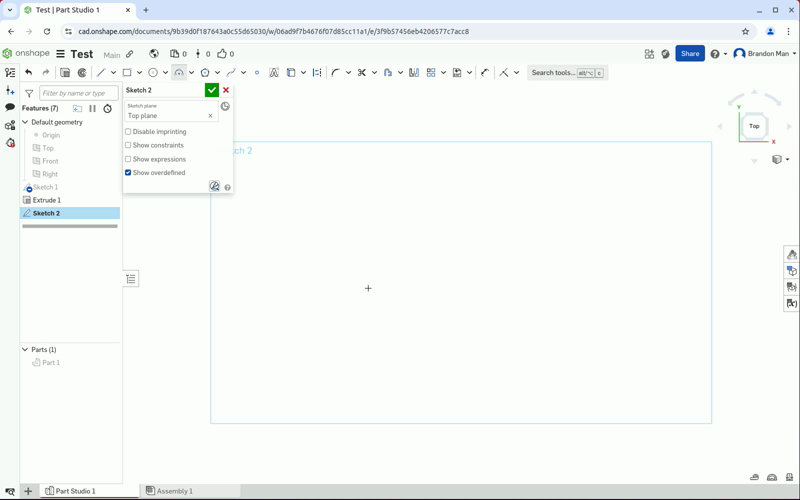
mouse_move(386, 306)
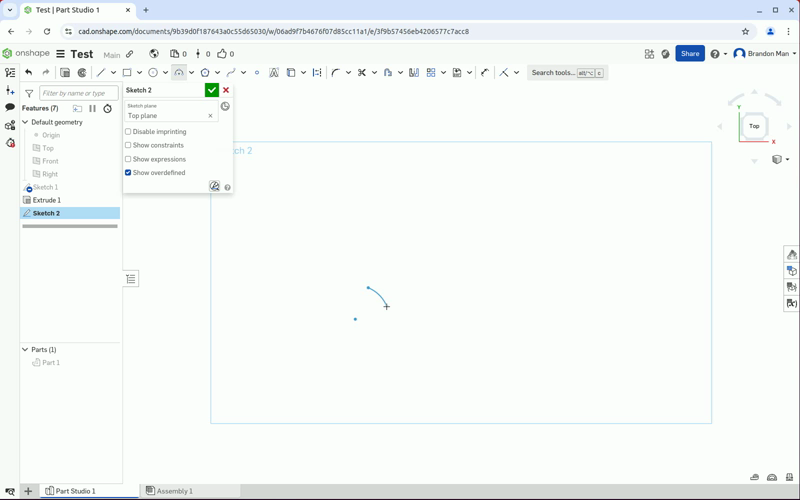
click(386, 306)
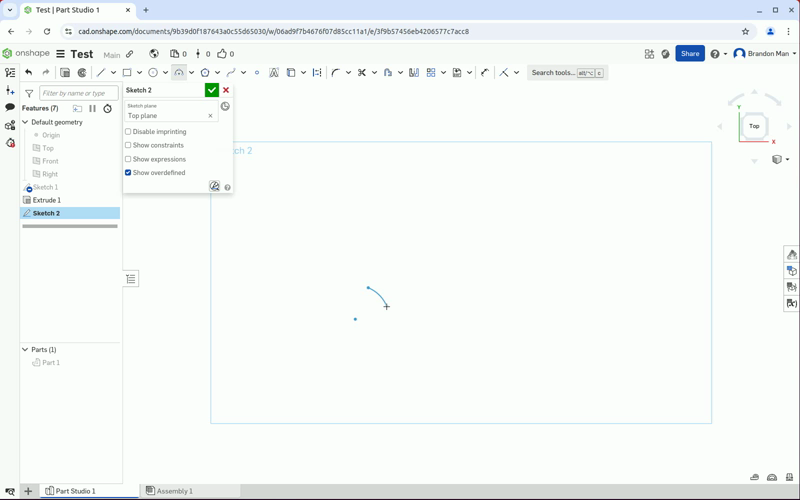
mouse_move(373, 300)
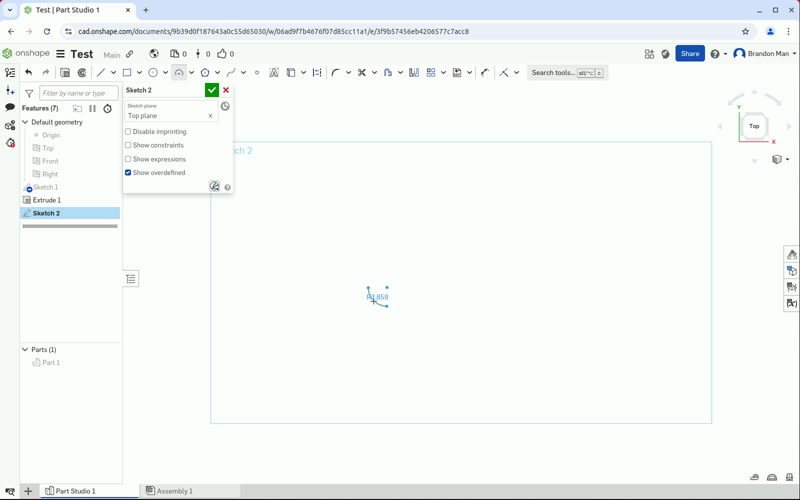
click(373, 300)
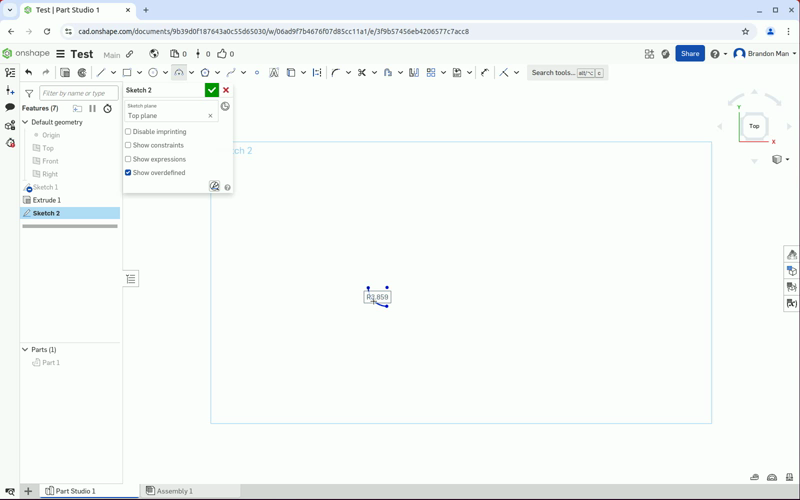
key_up(shift)
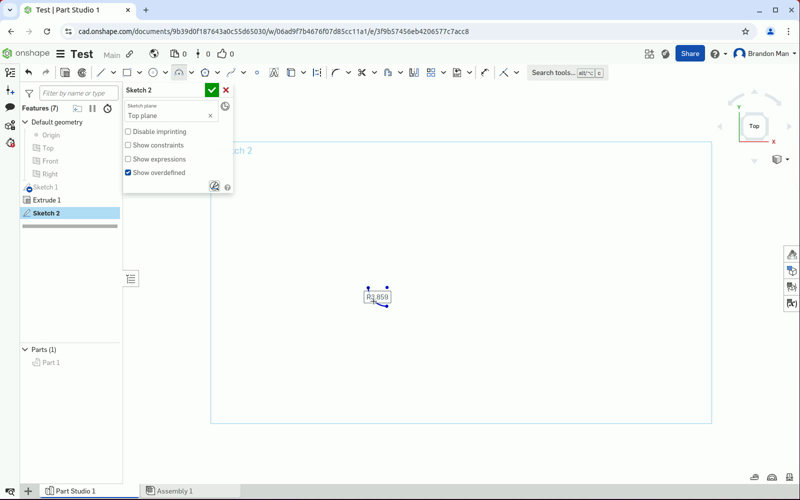
key(esc)
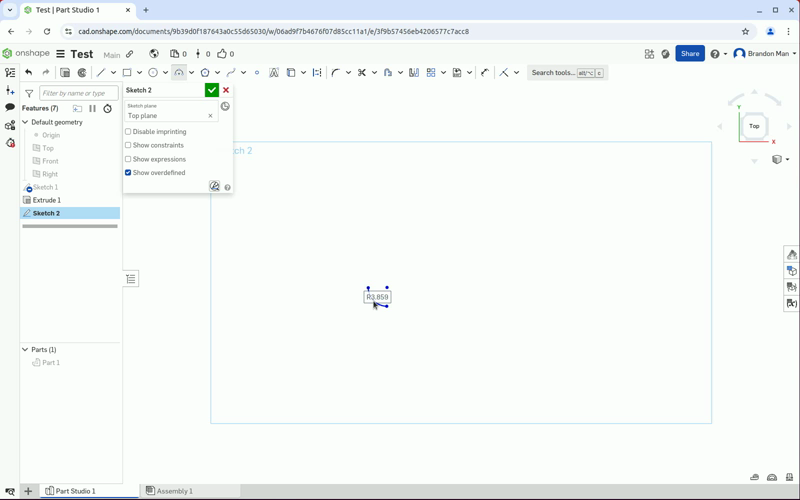
key(l)
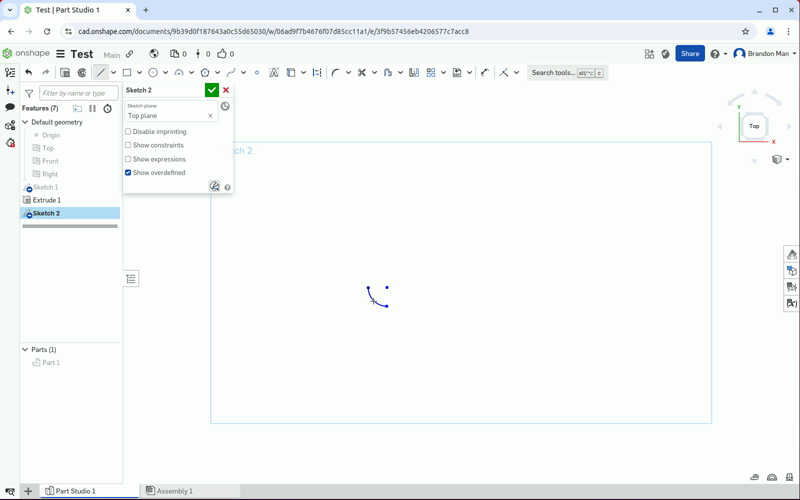
mouse_move(386, 306)
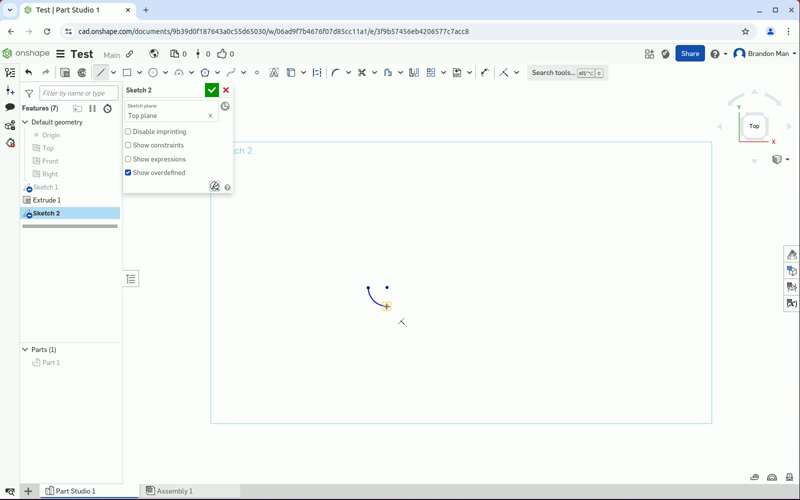
click(386, 306)
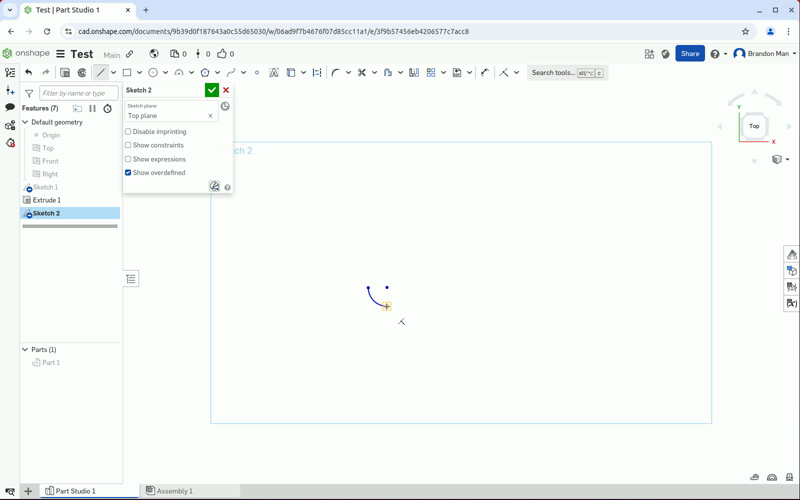
key_down(shift)
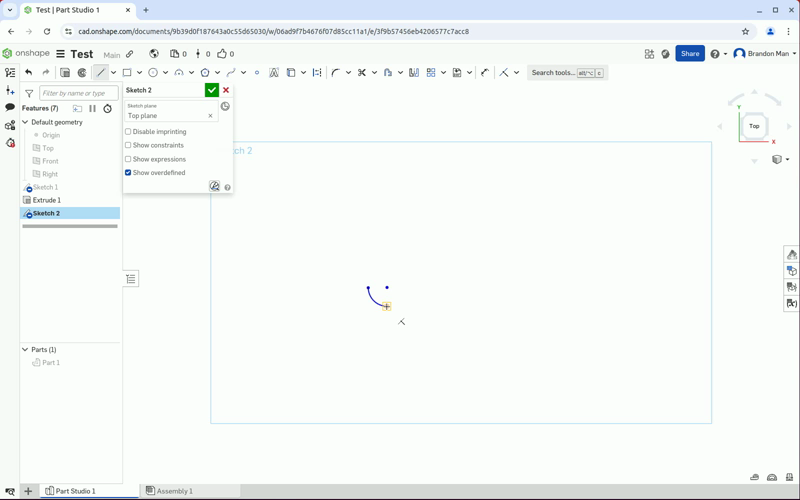
mouse_move(448, 306)
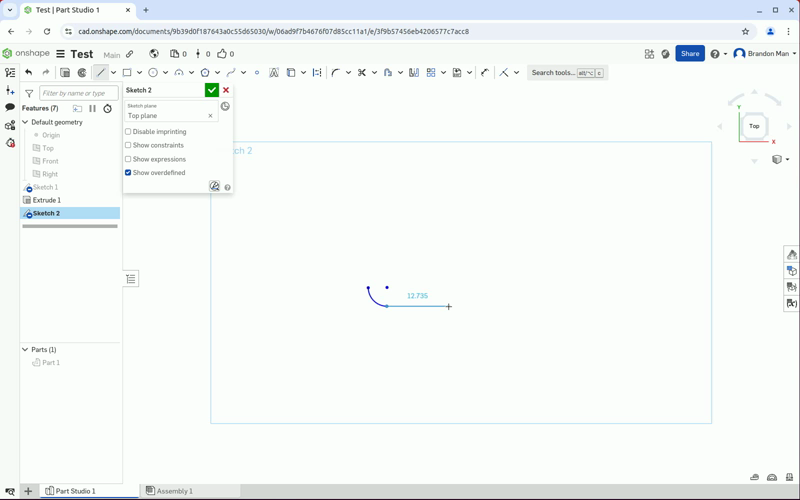
click(448, 306)
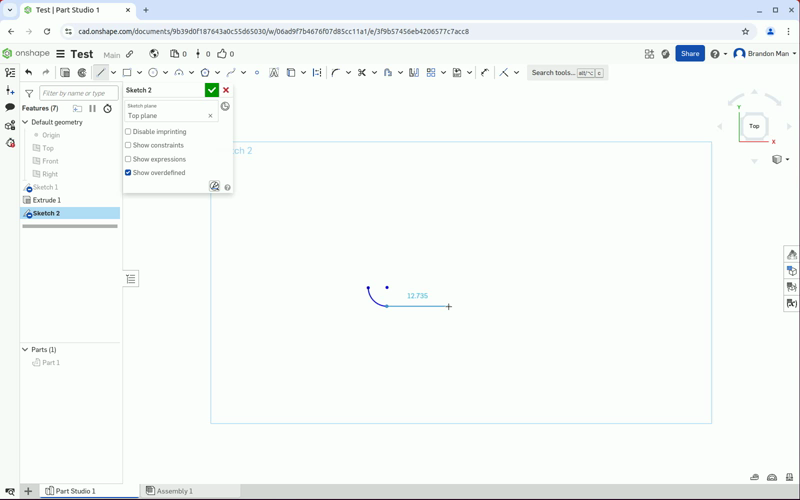
key_up(shift)
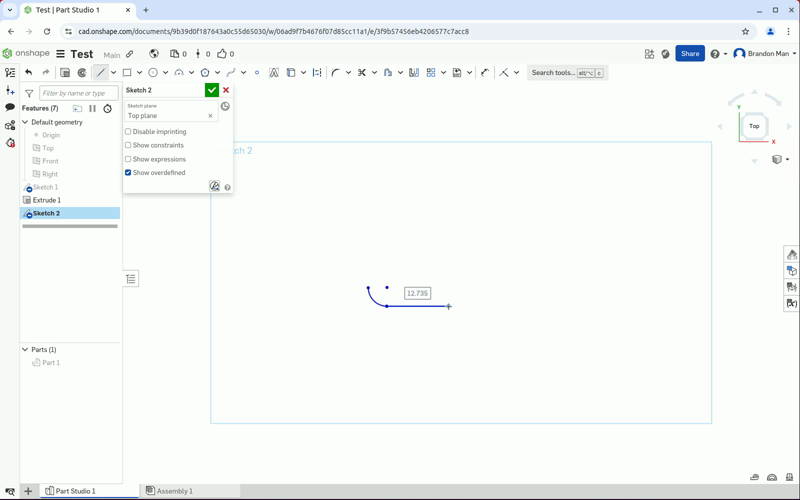
key(esc)
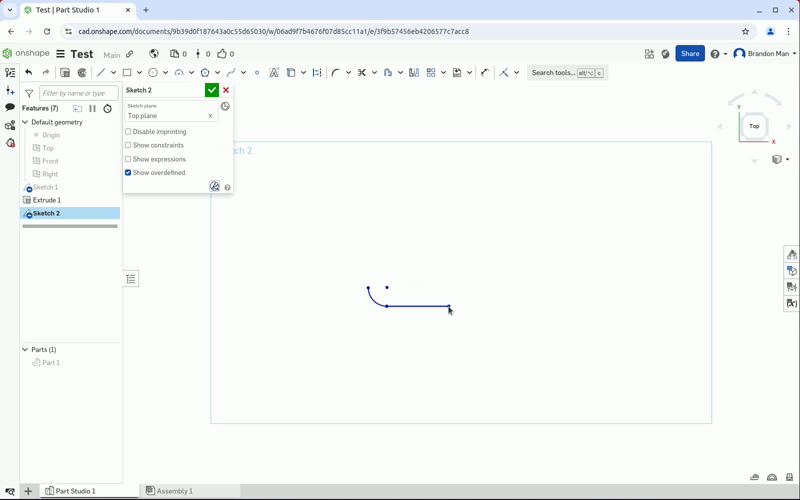
key(a)
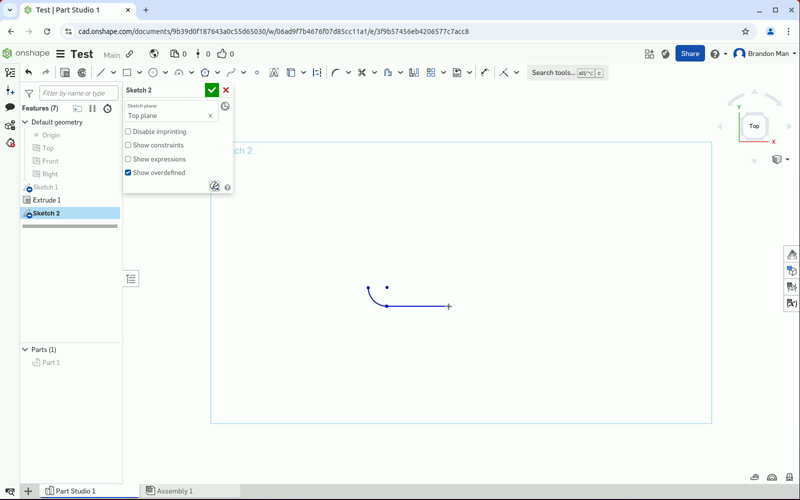
mouse_move(448, 306)
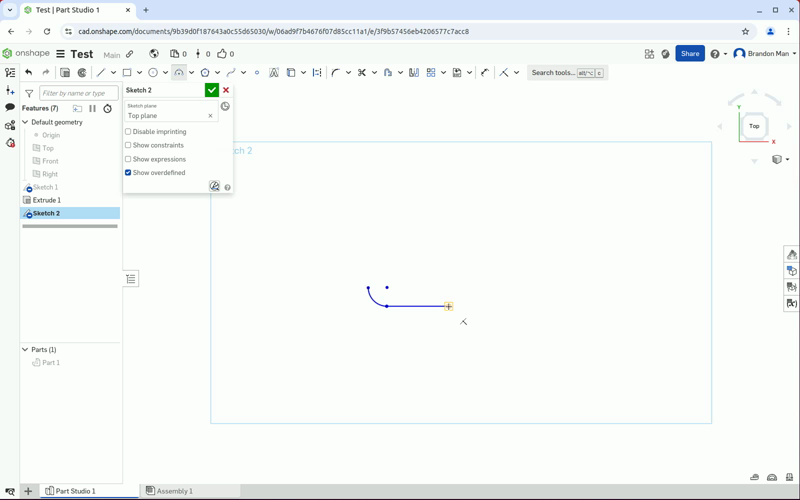
click(448, 306)
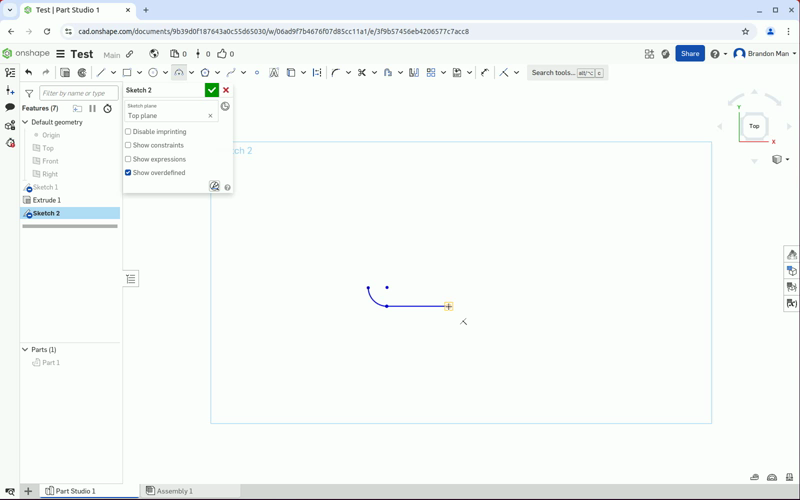
key_down(shift)
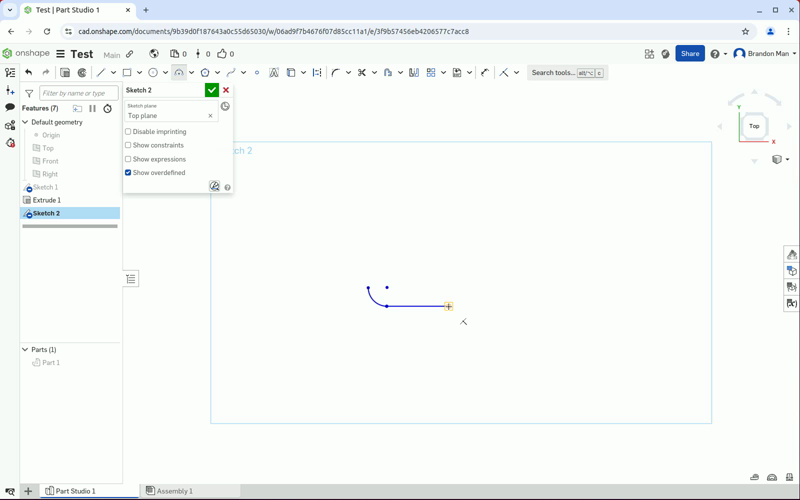
mouse_move(465, 287)
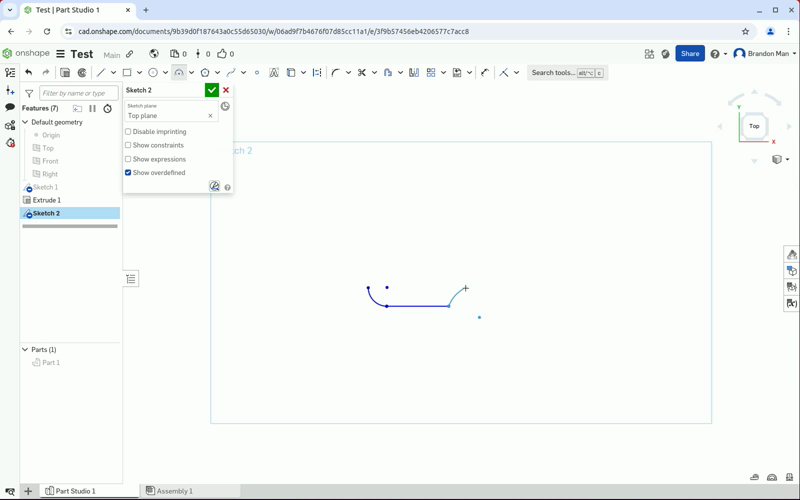
click(465, 287)
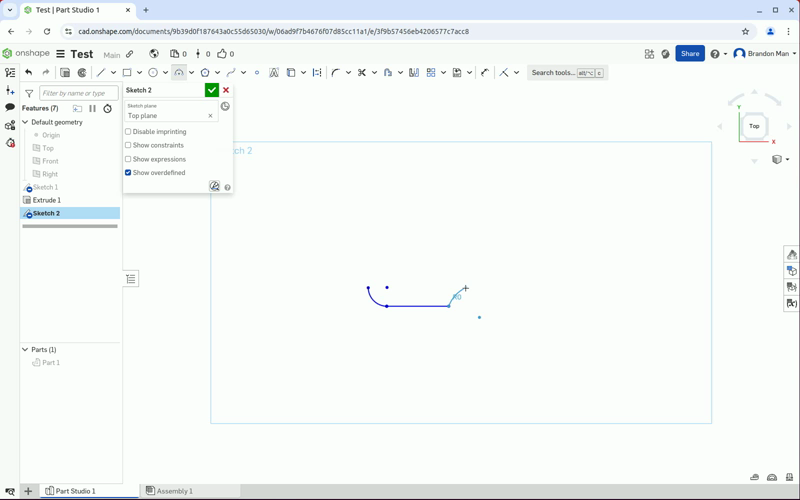
mouse_move(460, 300)
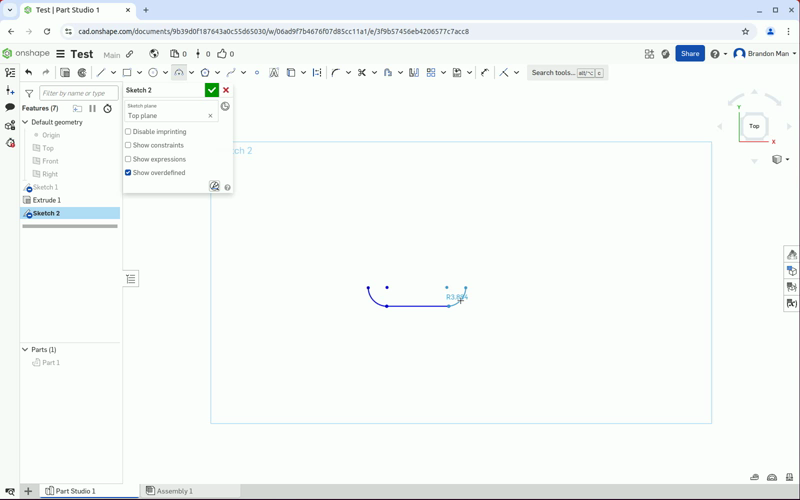
click(460, 300)
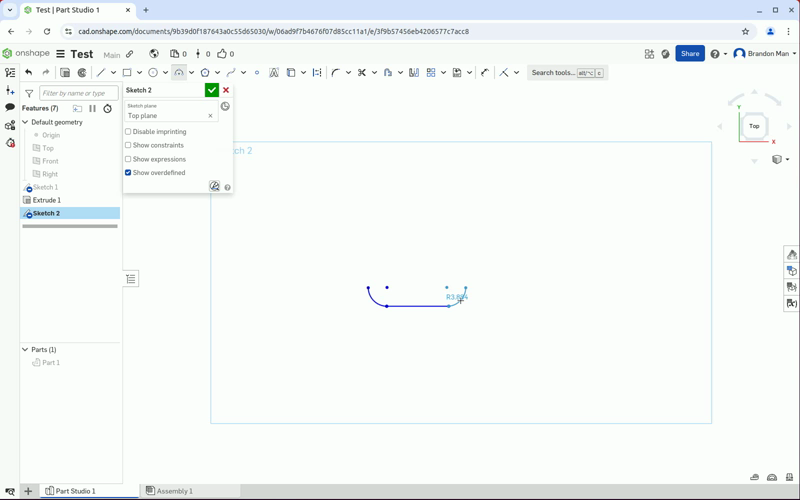
key_up(shift)
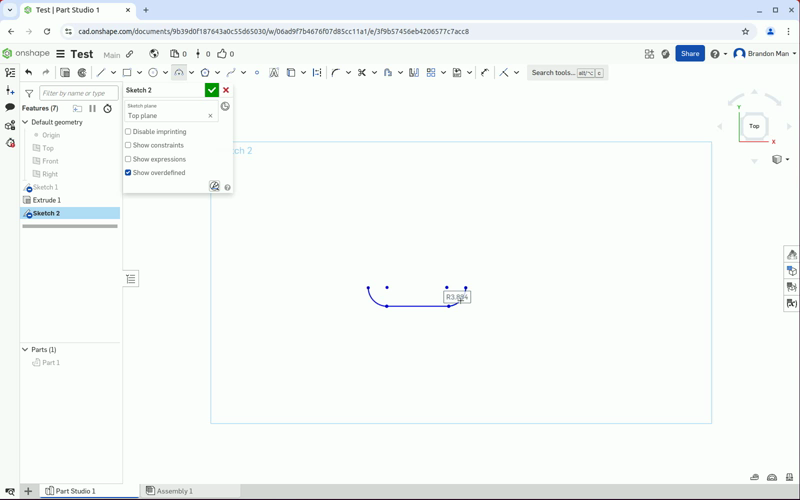
key(esc)
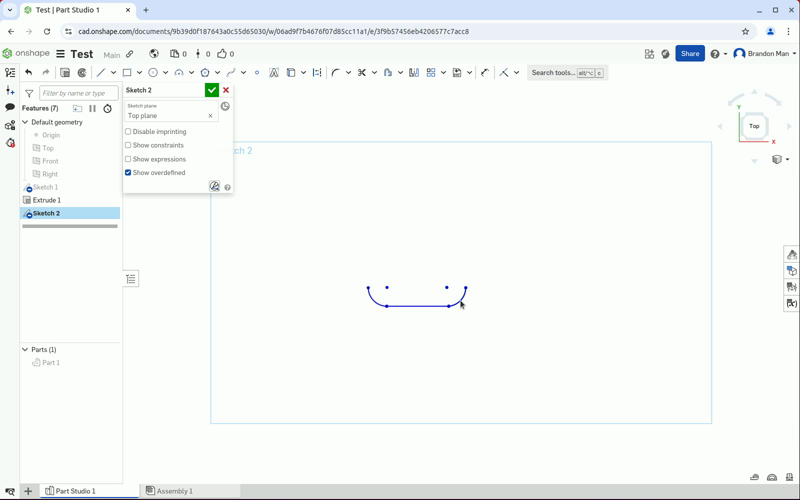
key(l)
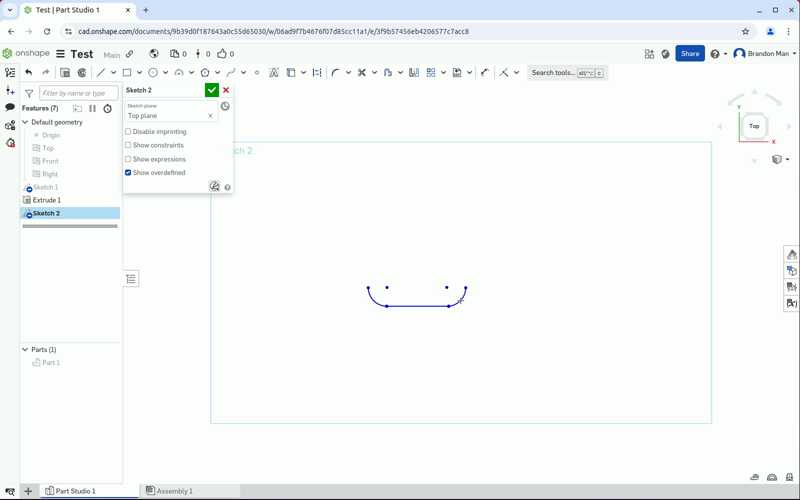
mouse_move(465, 287)
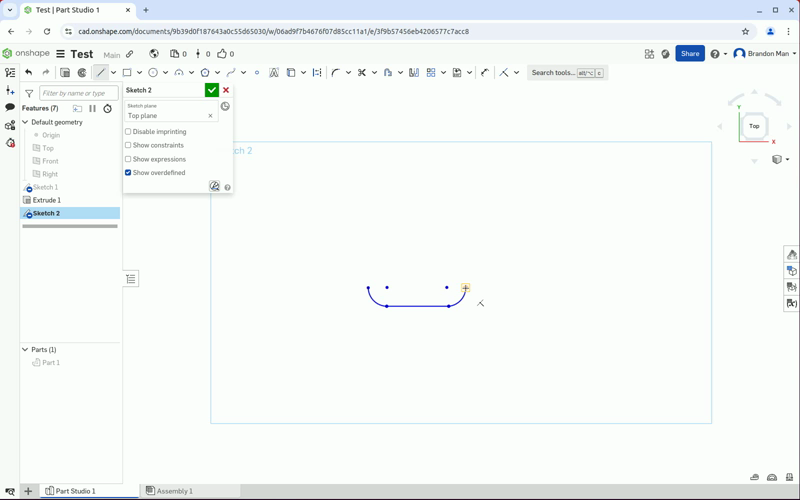
click(465, 287)
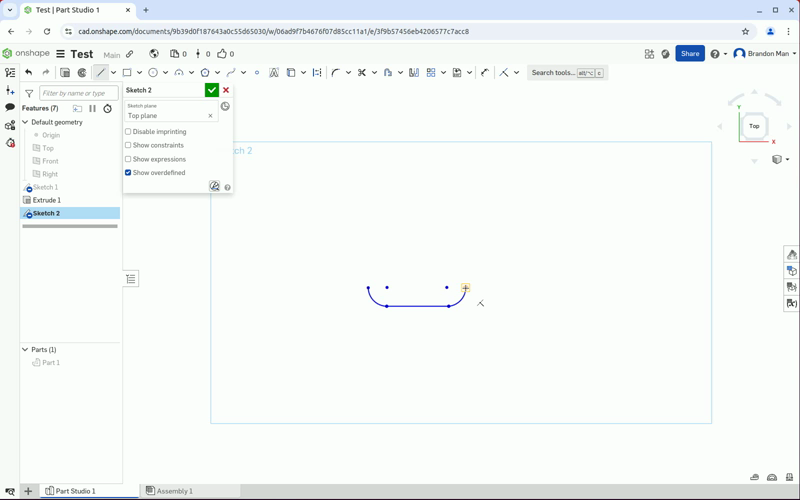
key_down(shift)
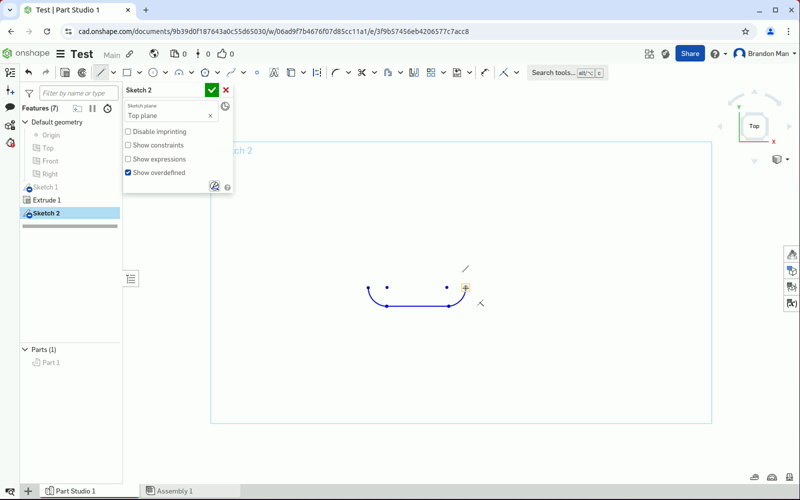
mouse_move(465, 170)
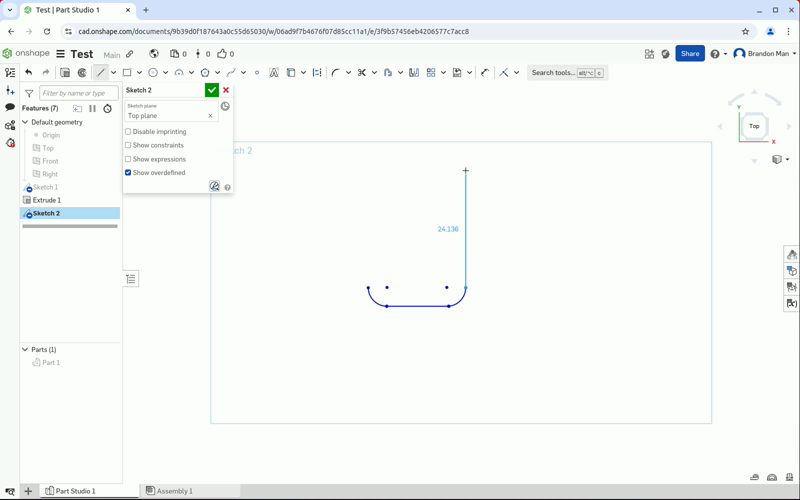
click(465, 170)
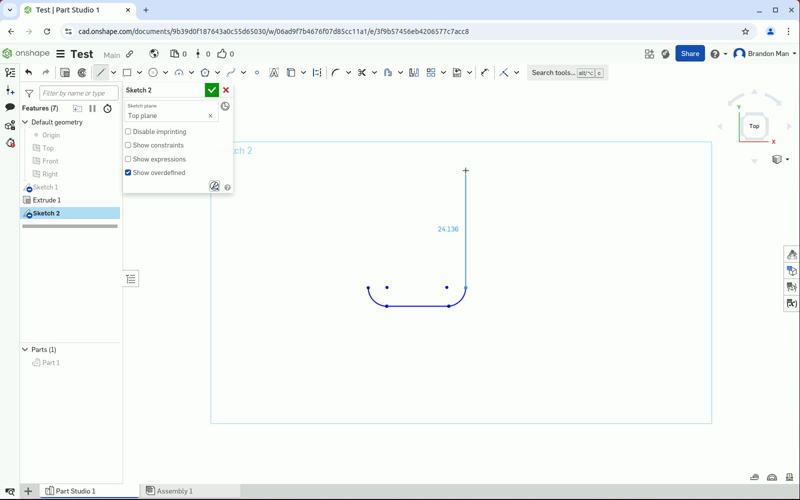
key_up(shift)
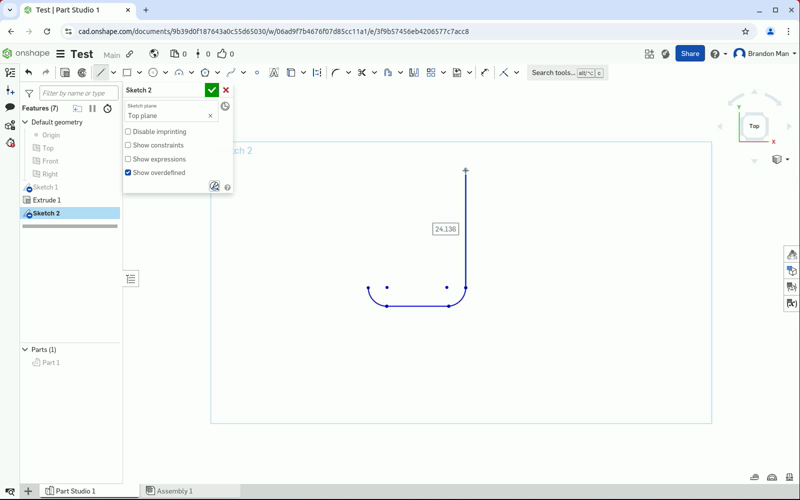
key_down(shift)
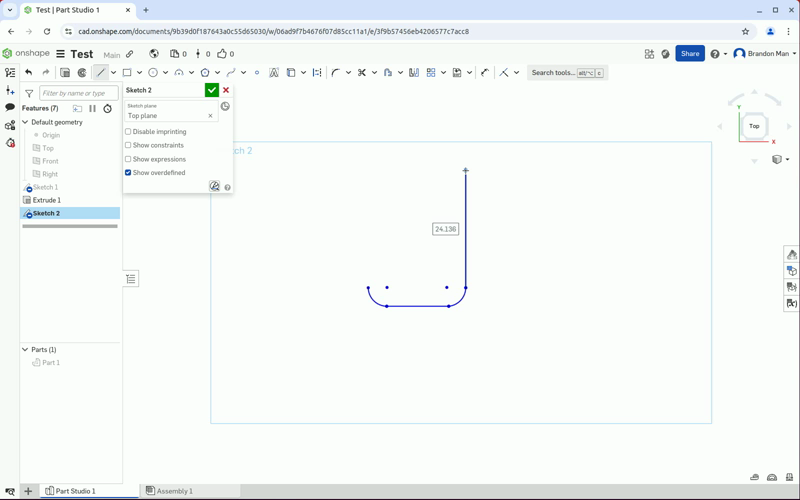
mouse_move(368, 170)
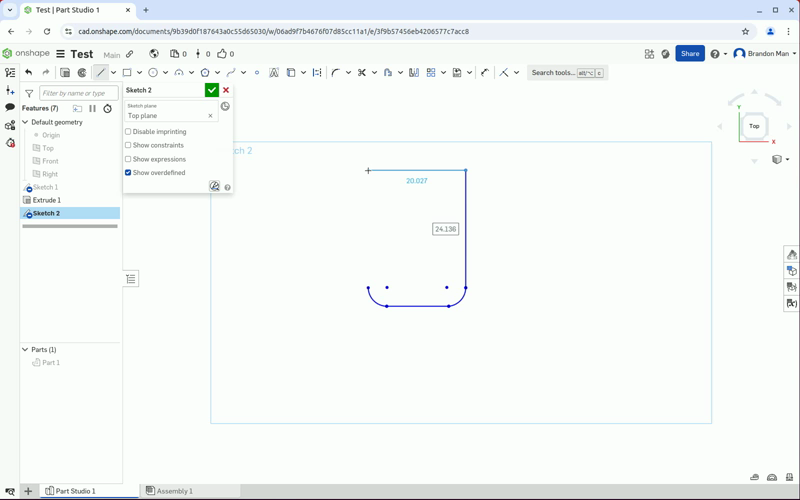
click(368, 170)
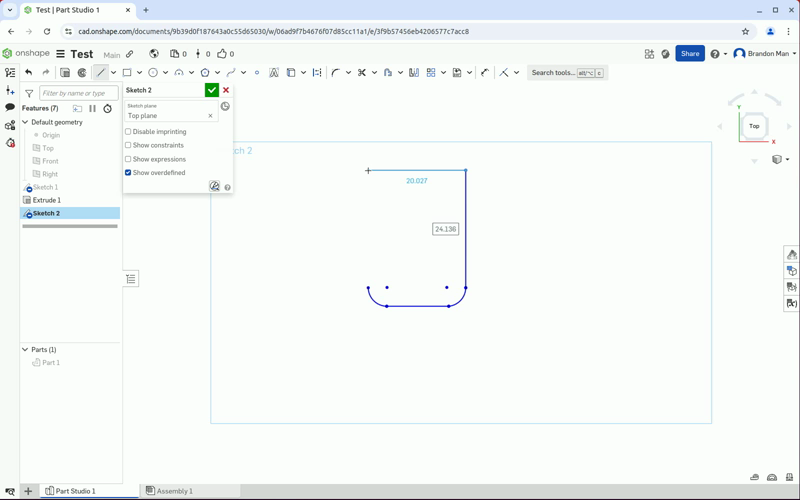
key_up(shift)
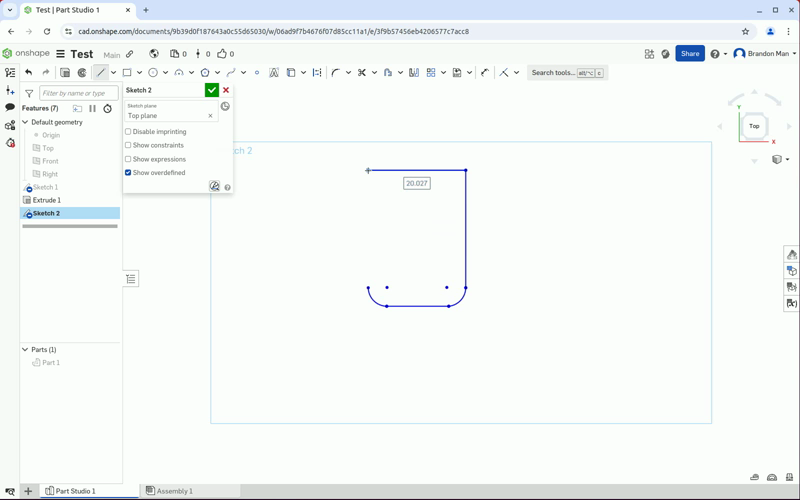
key_down(shift)
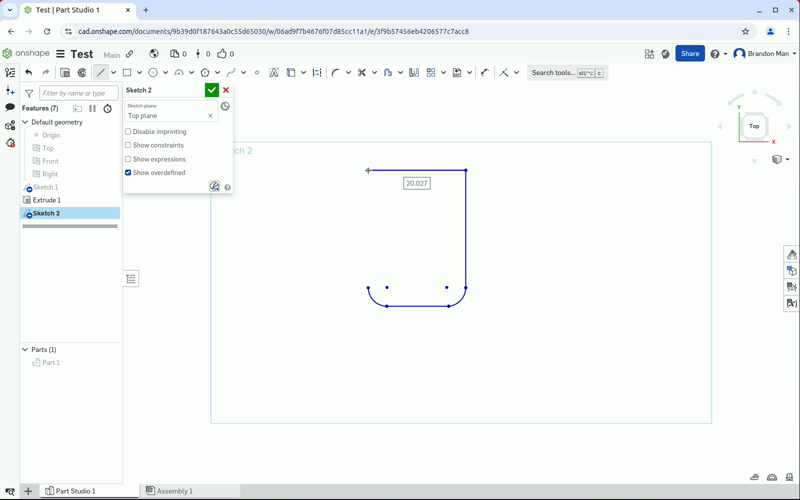
mouse_move(368, 287)
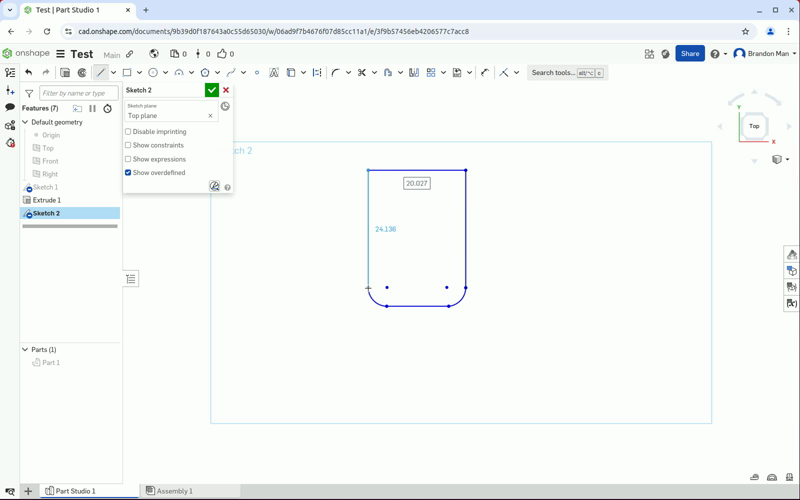
key_up(shift)
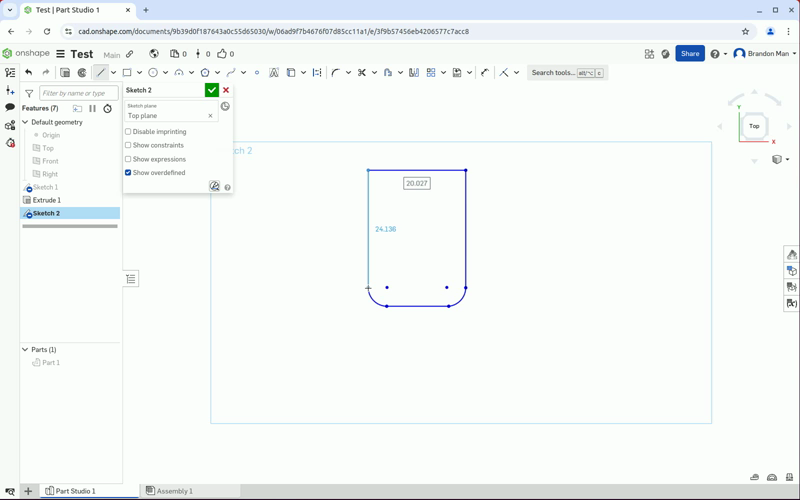
click(368, 287)
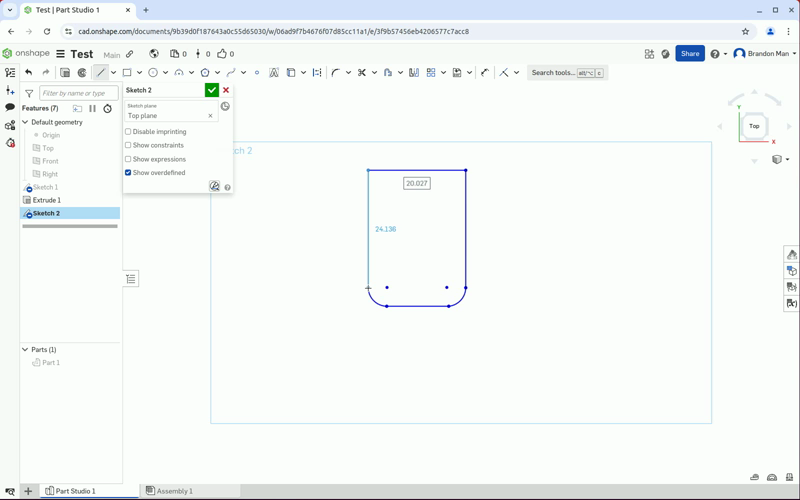
key(esc)
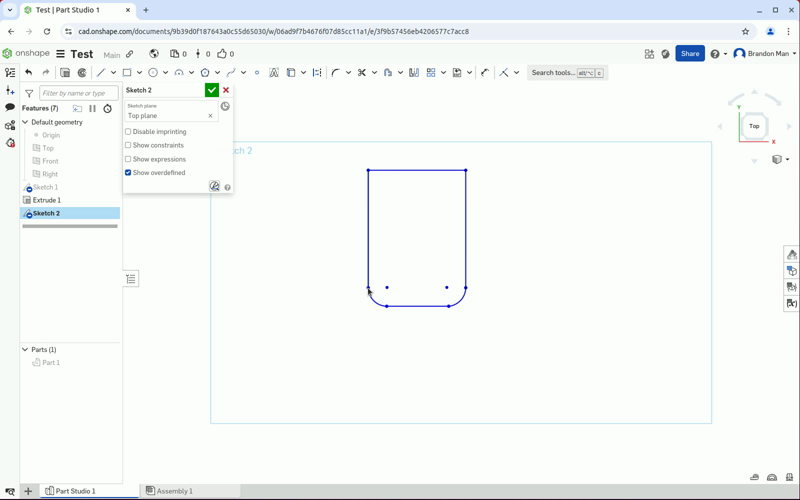
key(l)
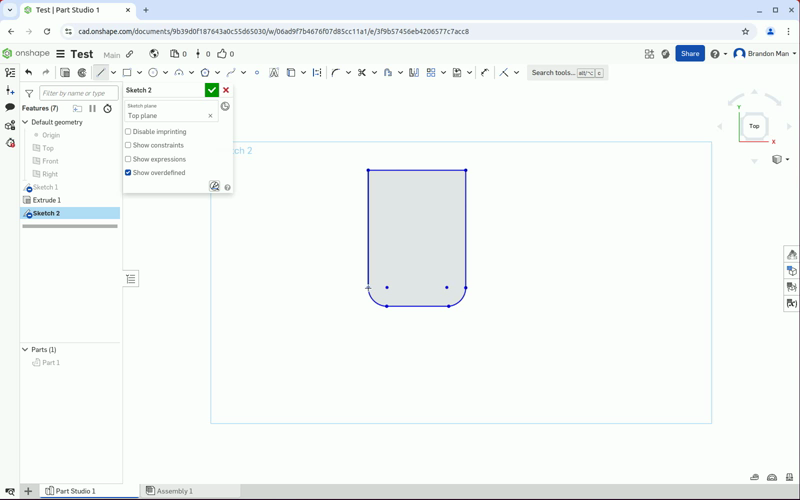
key_down(shift)
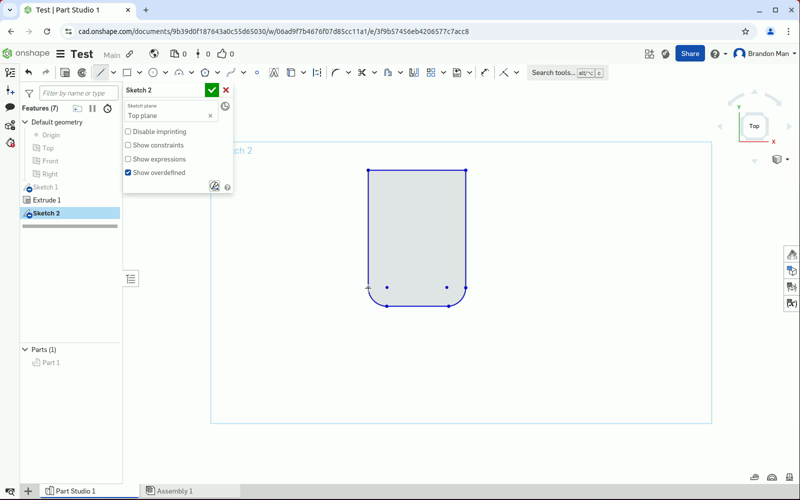
mouse_move(385, 300)
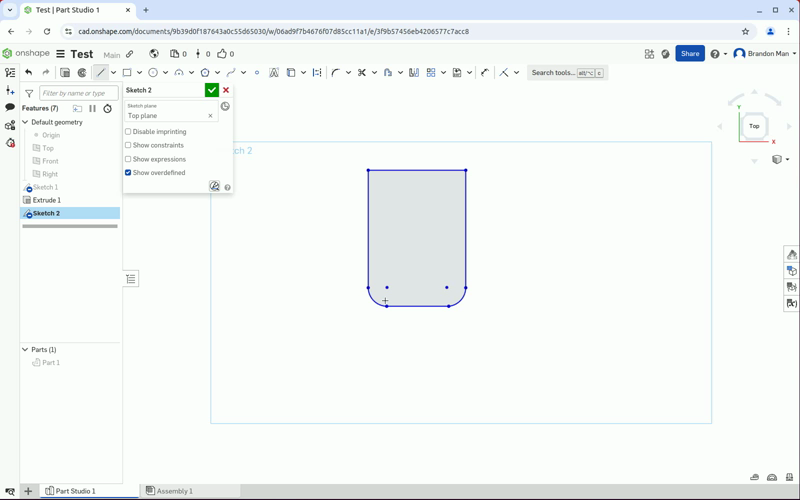
click(385, 300)
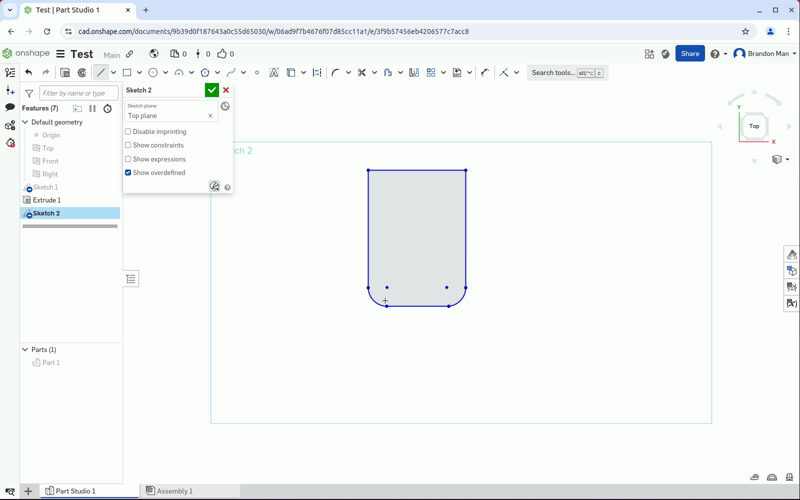
key_up(shift)
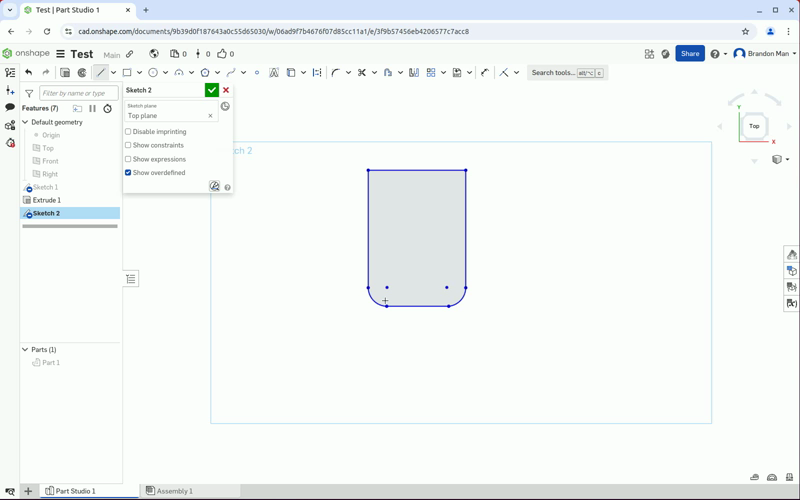
key_down(shift)
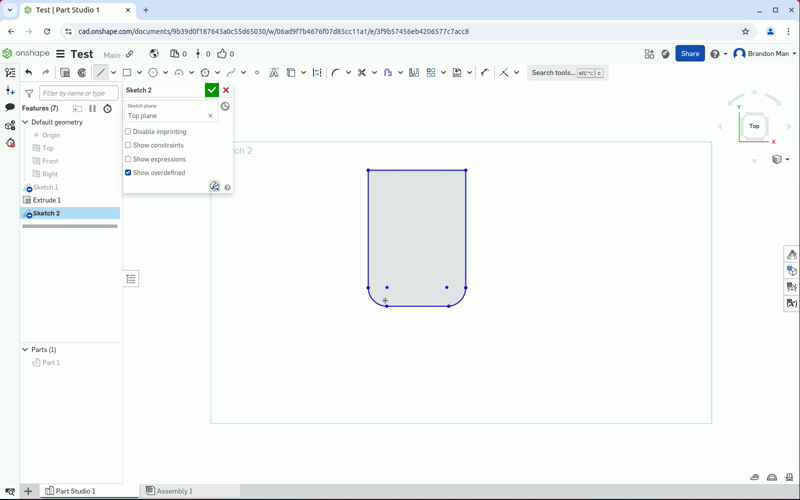
mouse_move(448, 300)
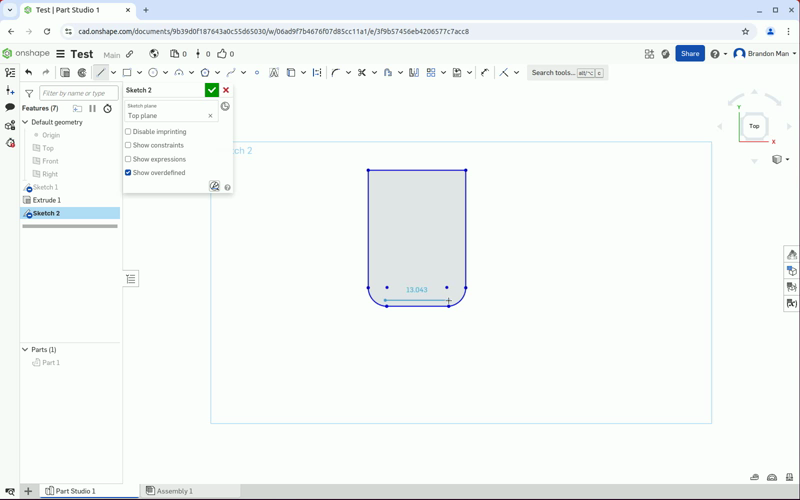
click(448, 300)
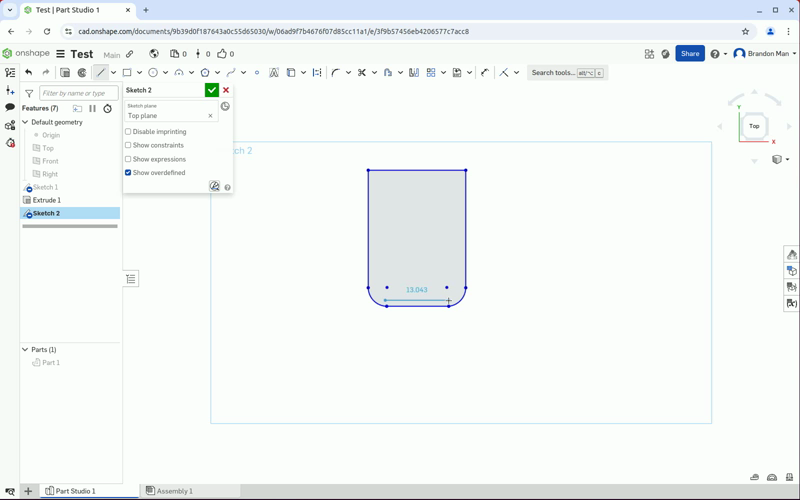
key_up(shift)
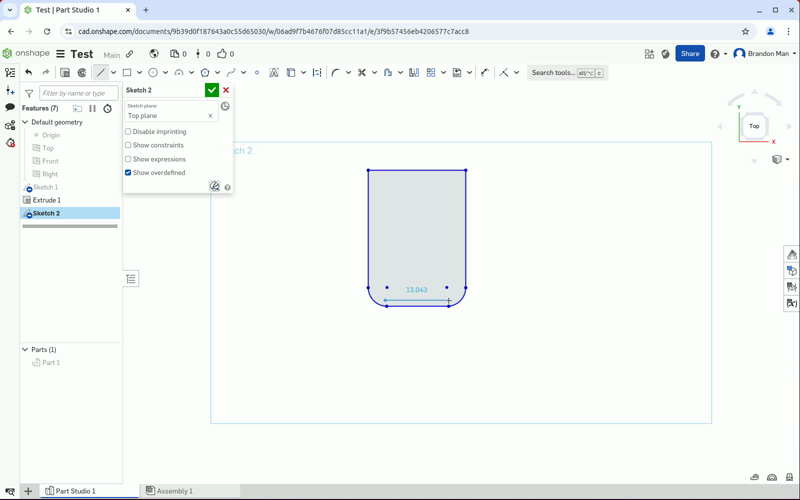
key_down(shift)
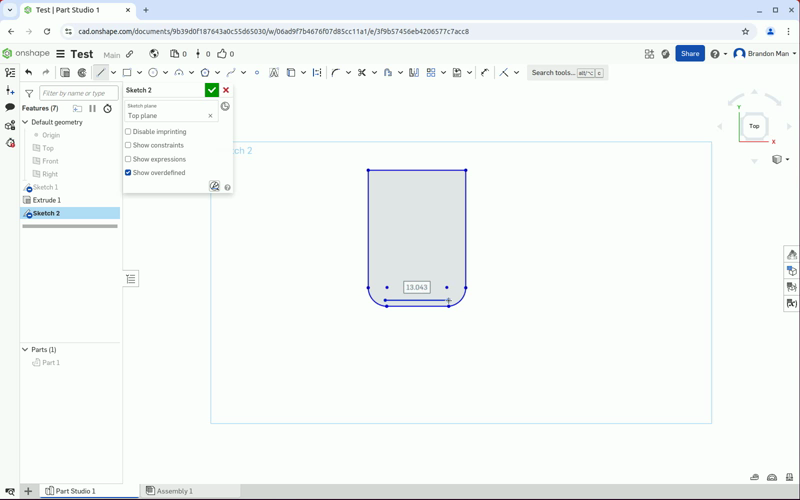
mouse_move(478, 300)
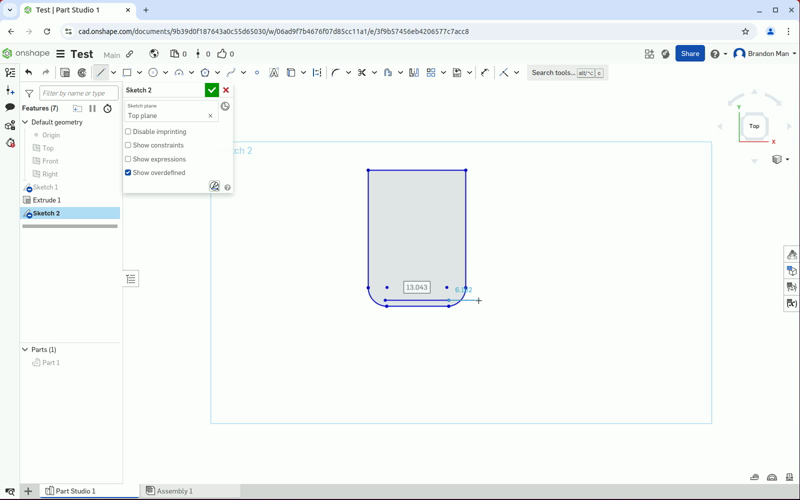
mouse_move(448, 255)
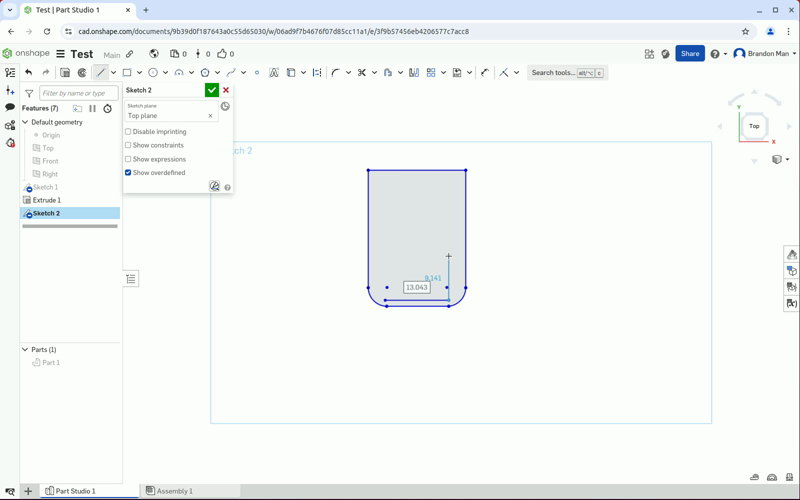
click(448, 255)
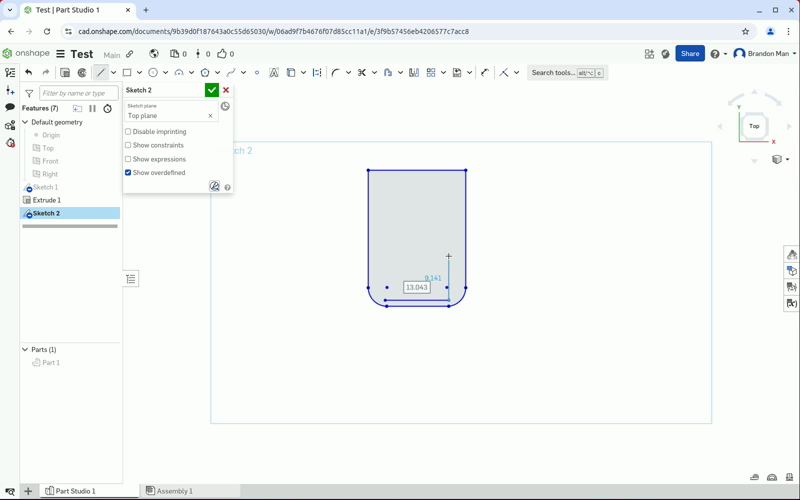
key_up(shift)
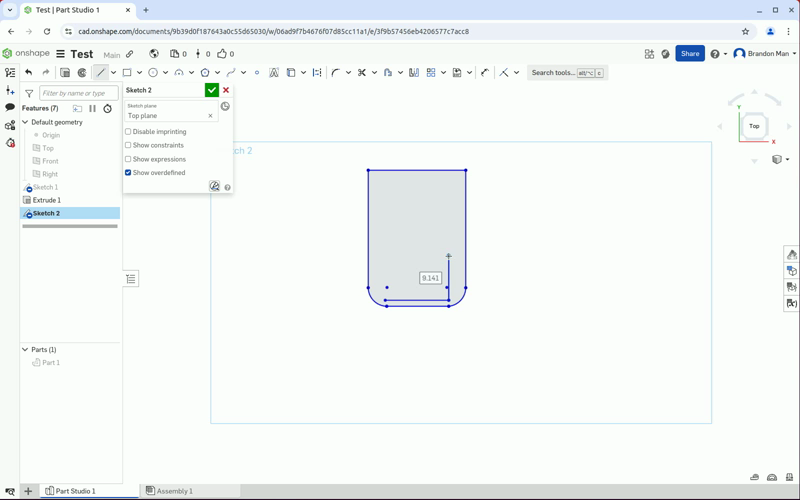
key_down(shift)
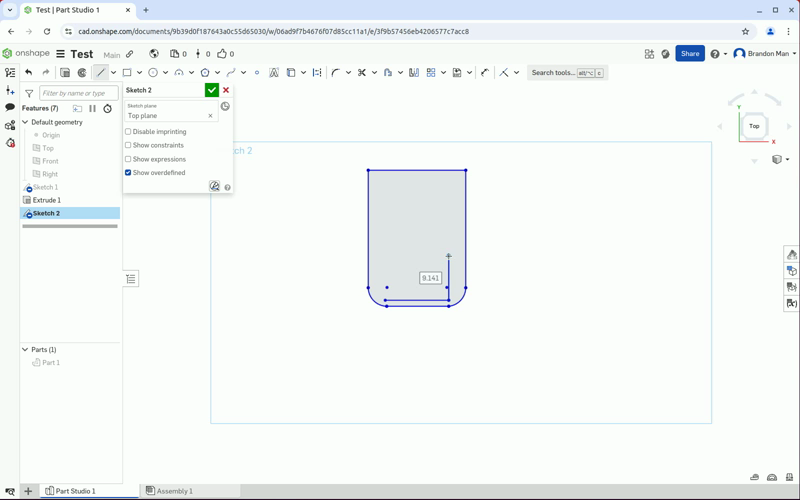
mouse_move(385, 255)
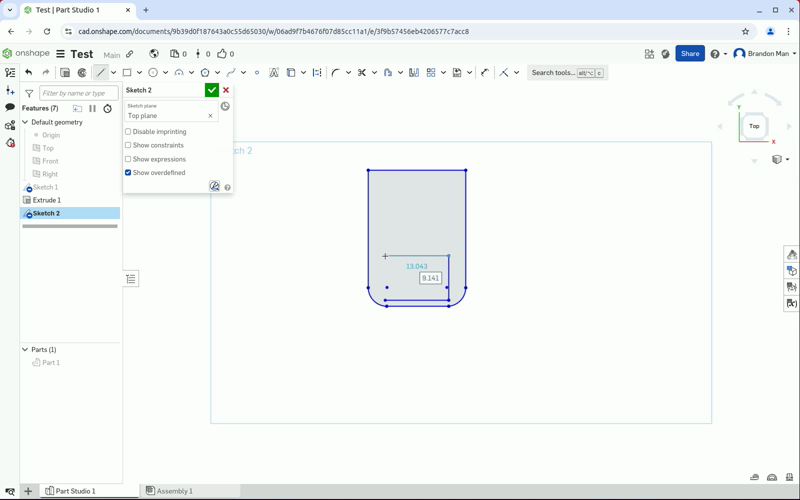
click(385, 255)
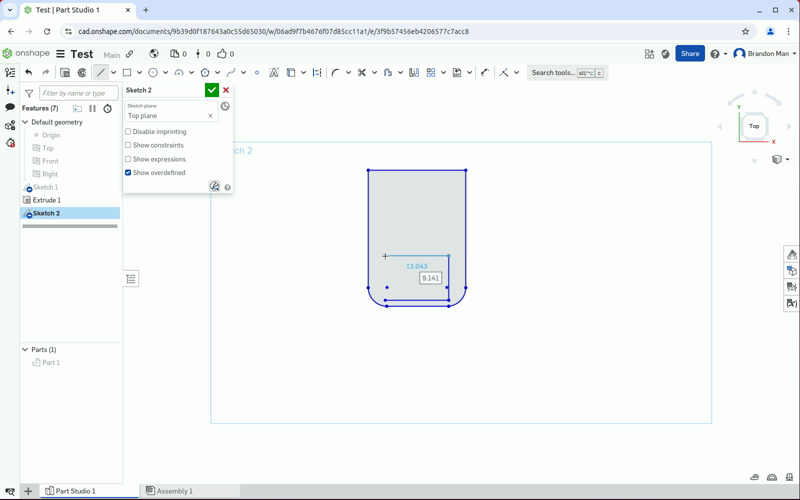
key_up(shift)
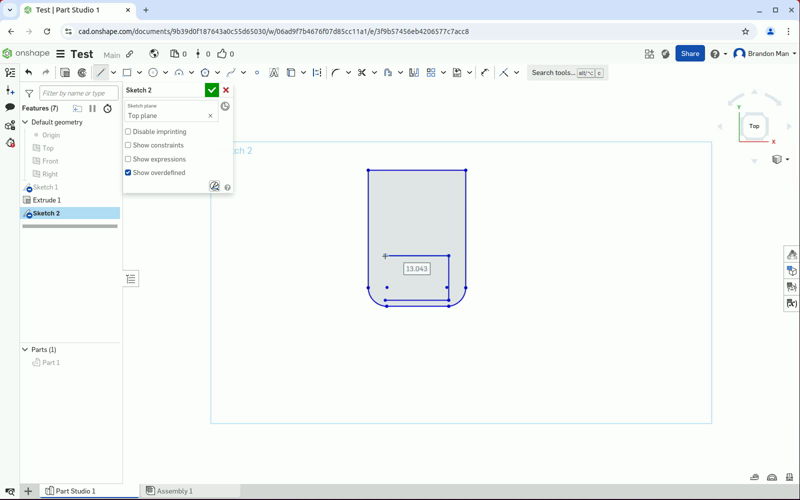
mouse_move(415, 255)
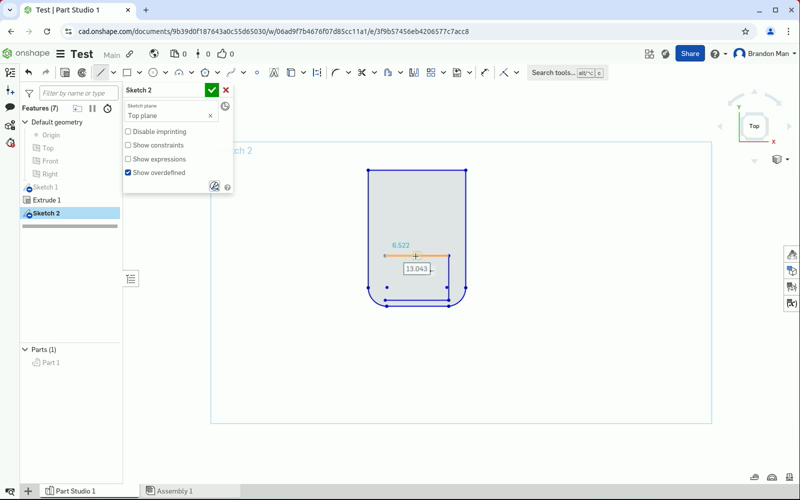
key_down(shift)
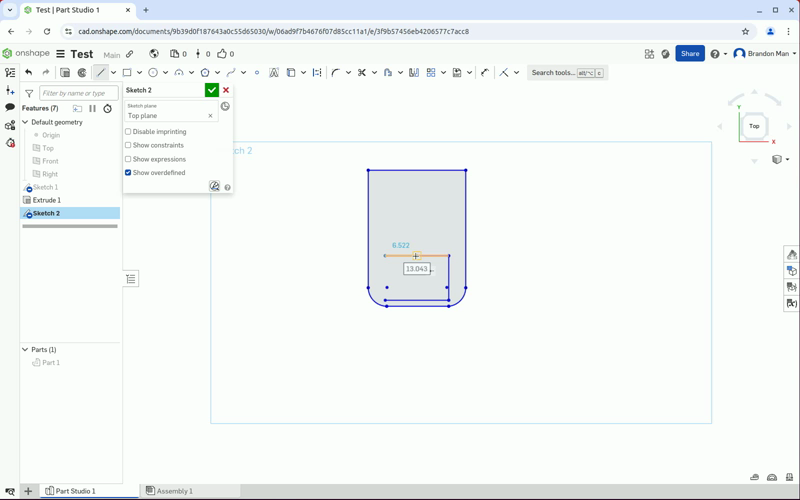
mouse_move(385, 300)
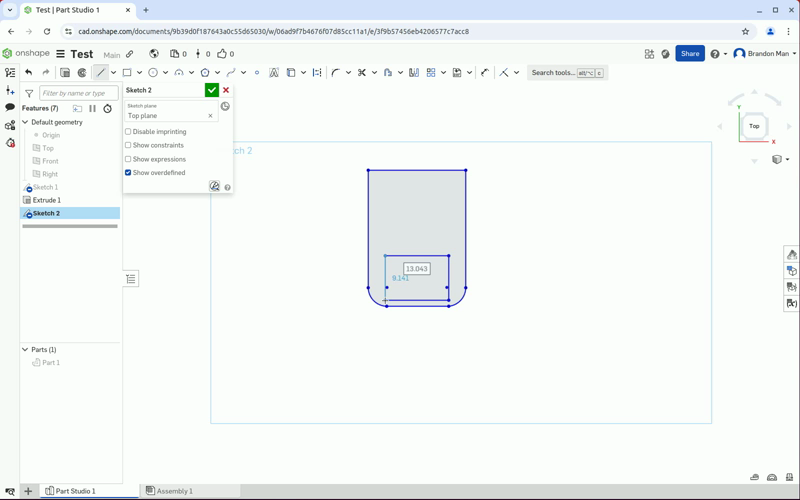
key_up(shift)
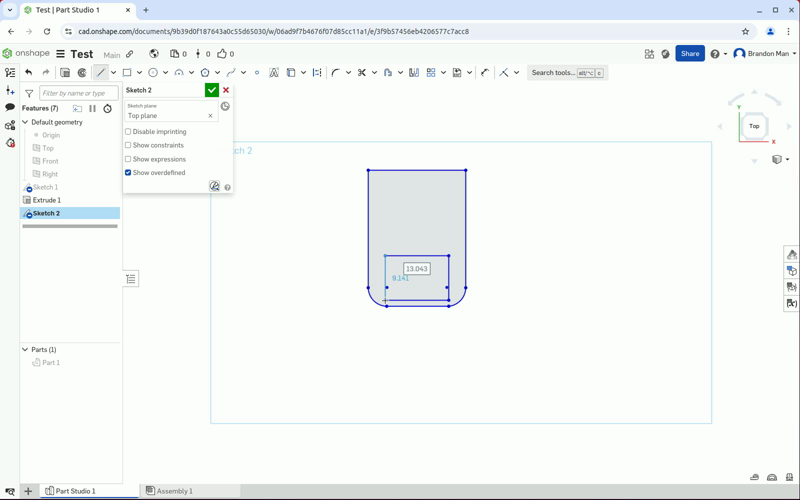
click(385, 300)
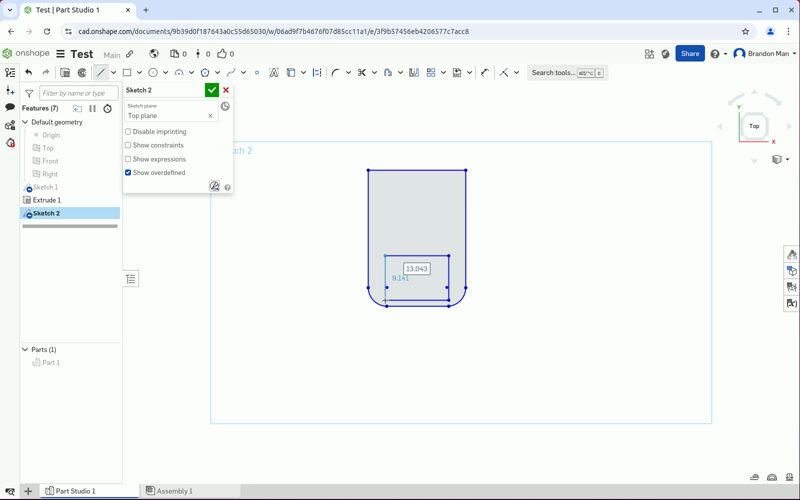
key(esc)
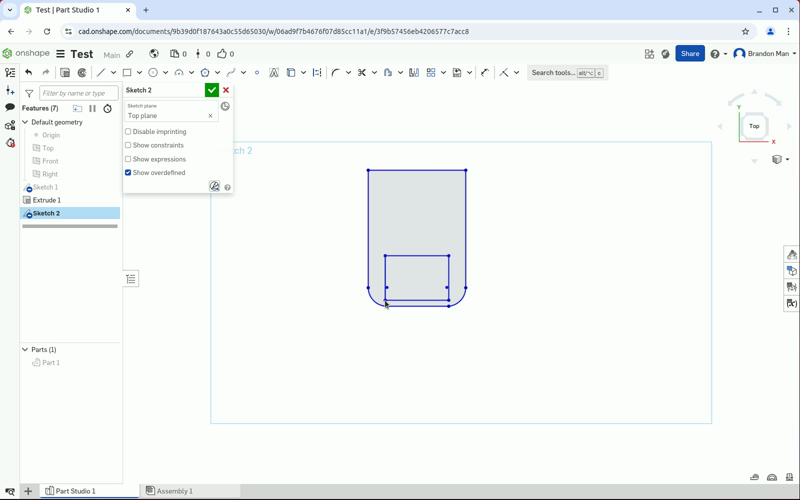
mouse_move(437, 225)
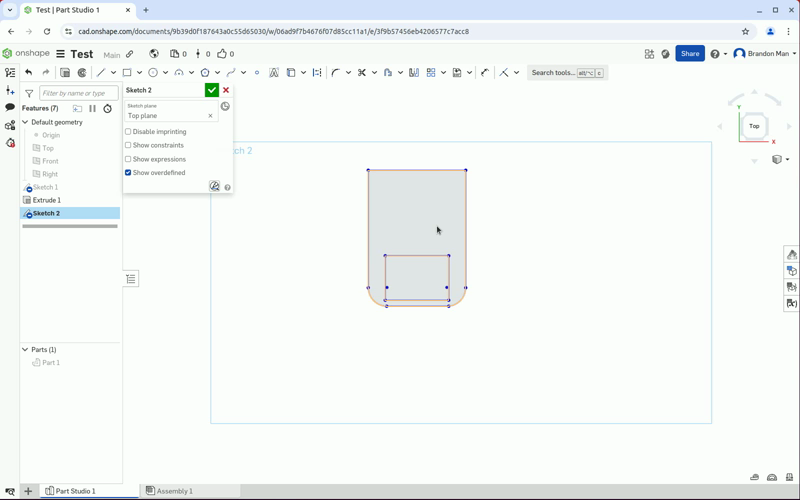
click(437, 225)
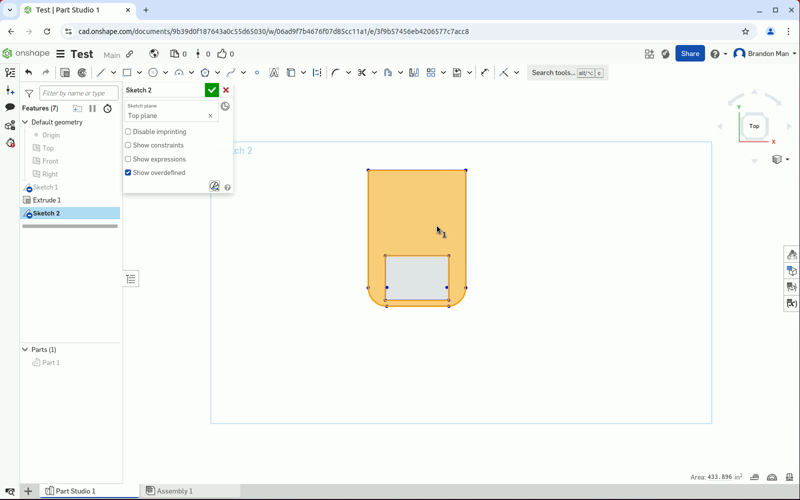
mouse_move(73, 352)
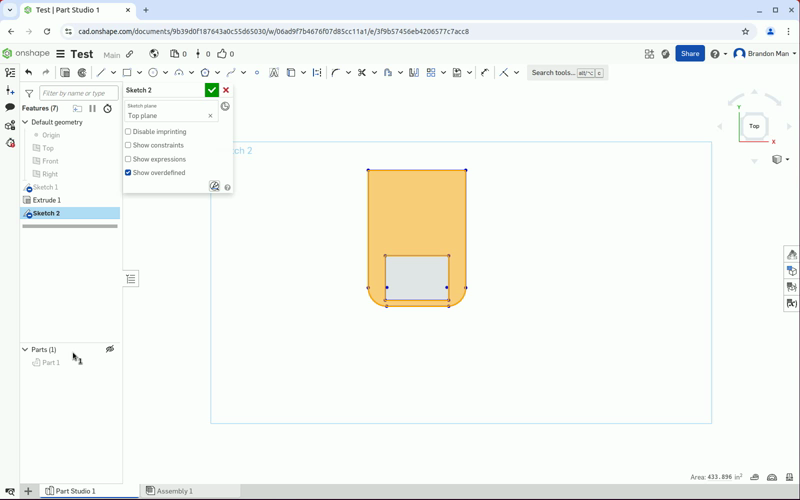
key(shift+y)
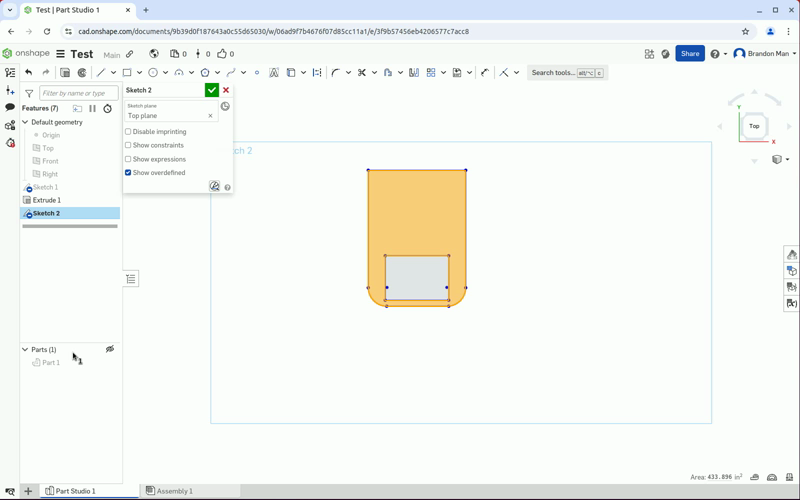
key(shift+e)
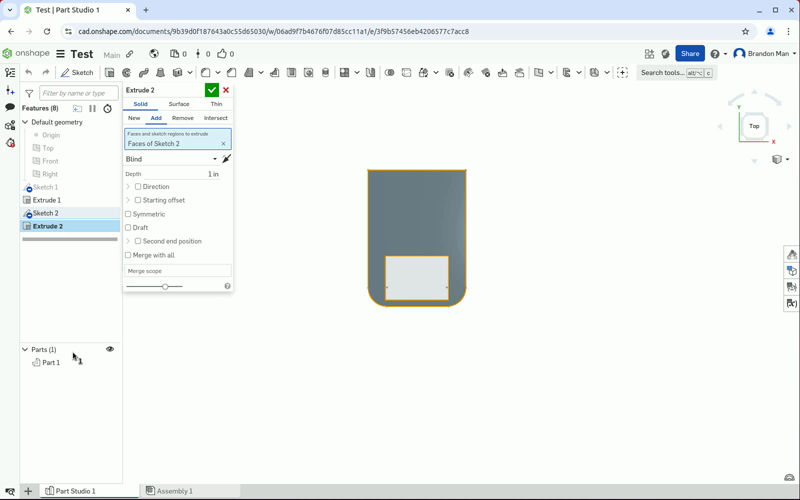
mouse_move(143, 106)
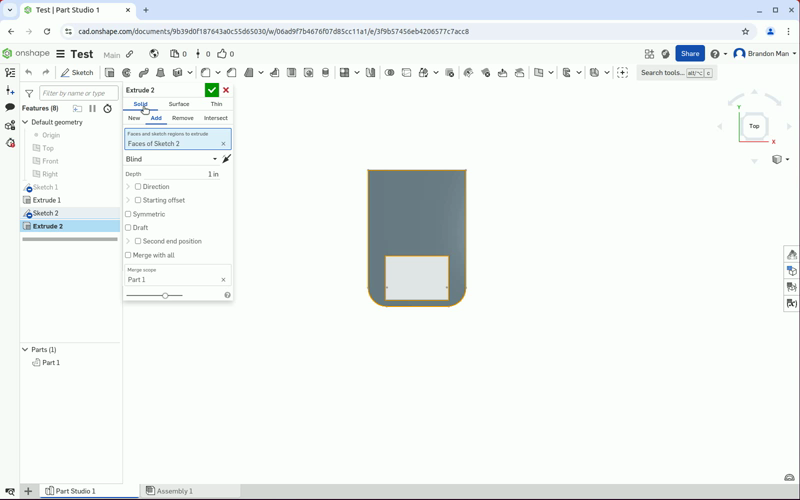
click(143, 106)
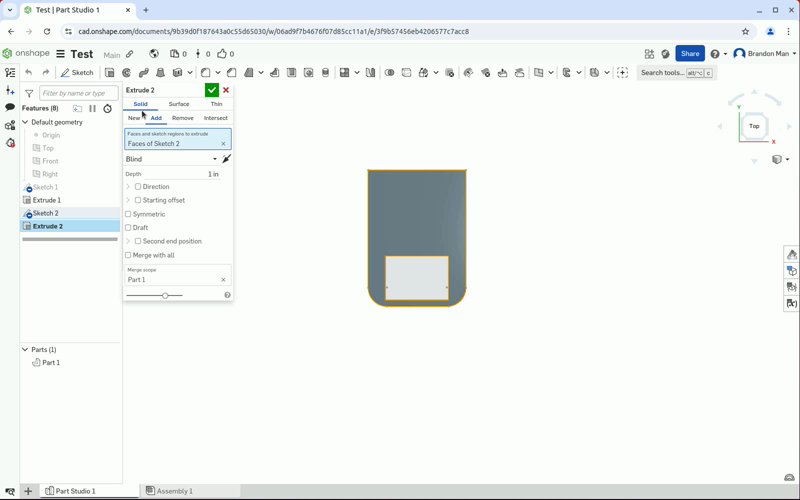
mouse_move(137, 120)
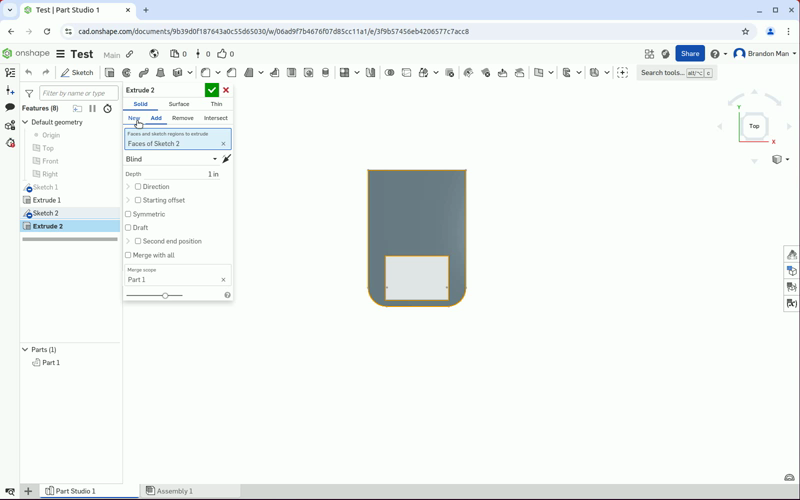
click(137, 120)
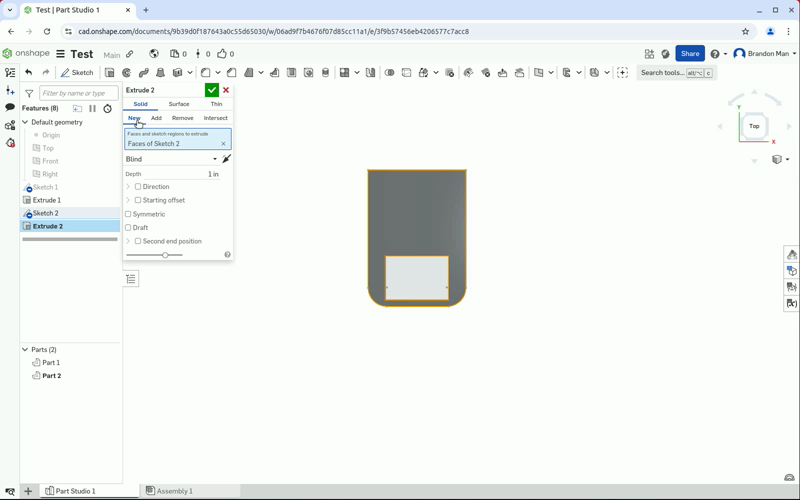
key(tab, 4)
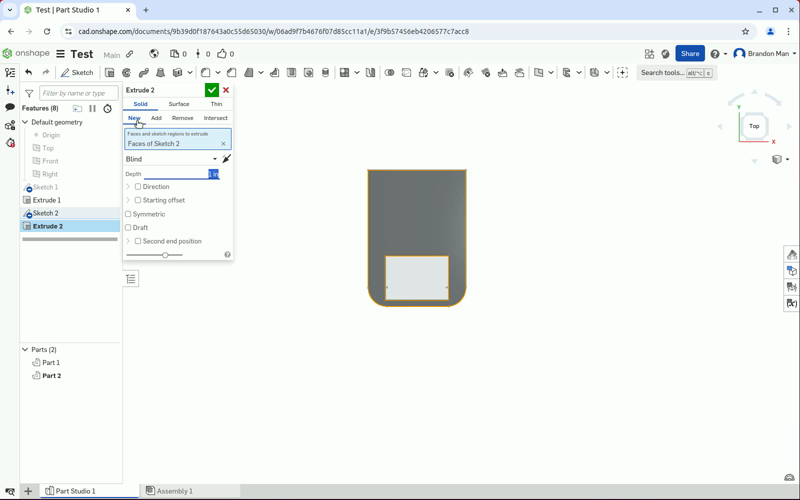
text(0.722)
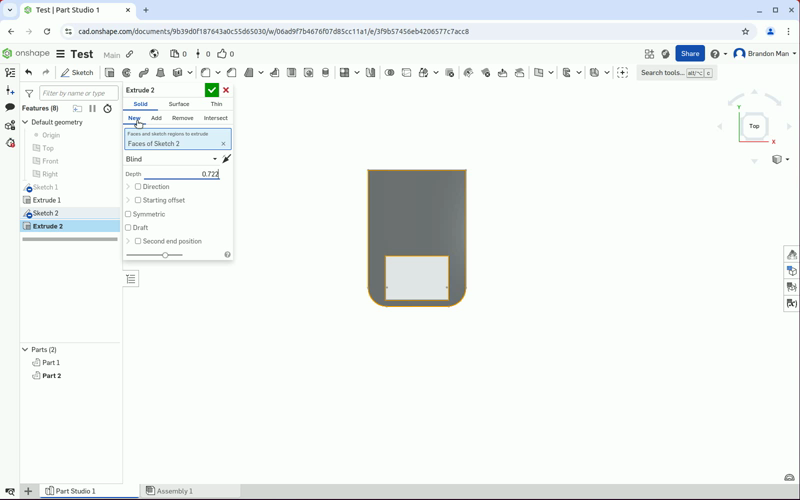
key(enter)
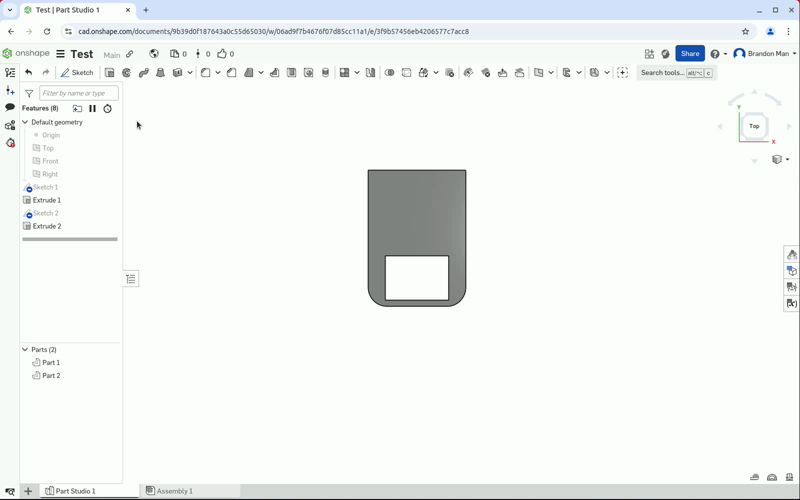
key(shift+h)
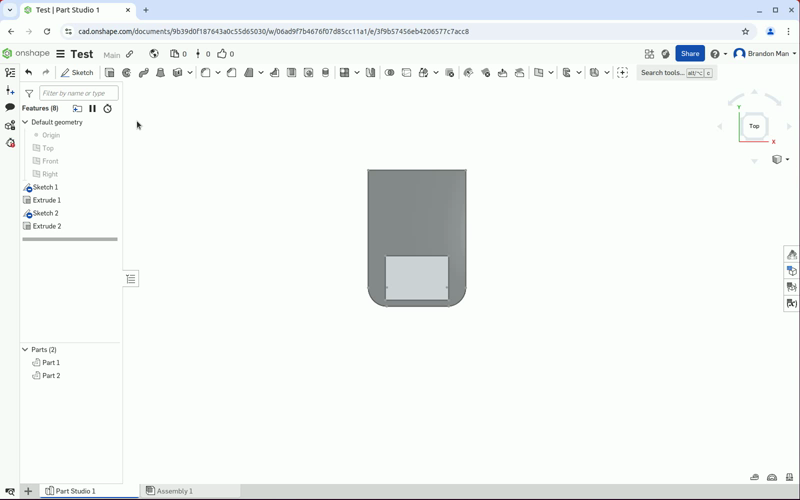
key(shift+h)
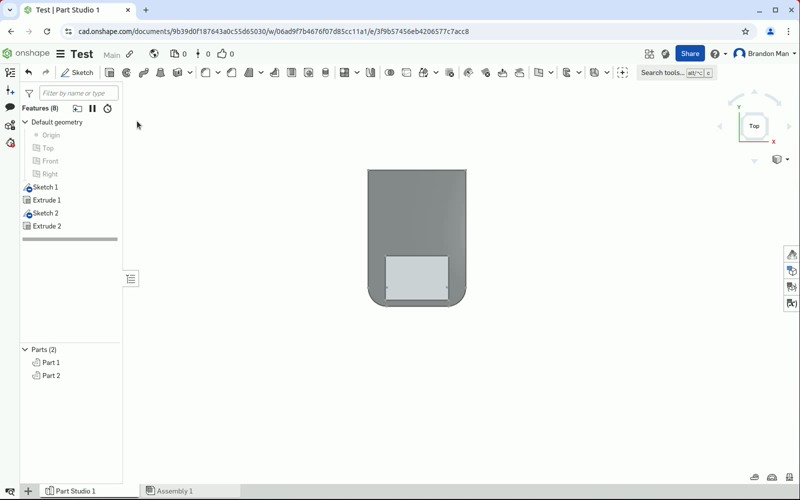
key(shift+7)
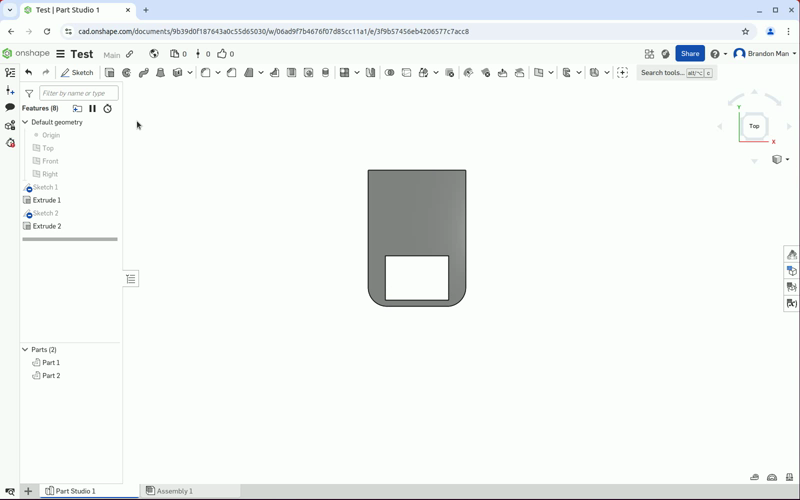
key(up, 3)
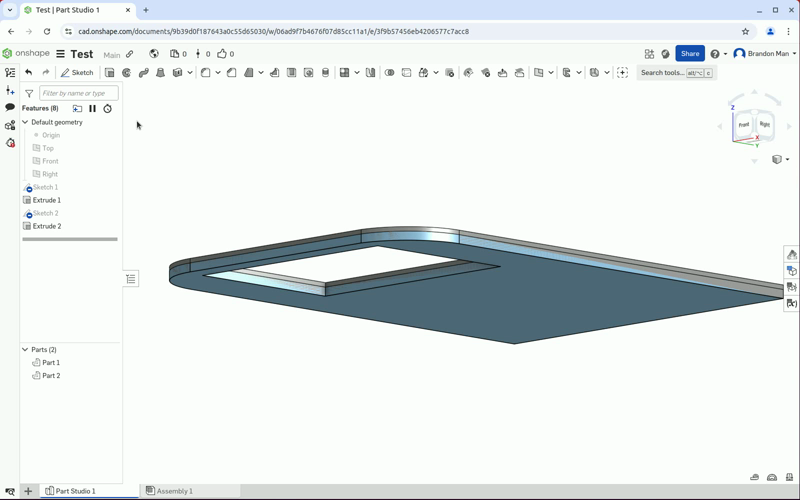
key(left, 3)
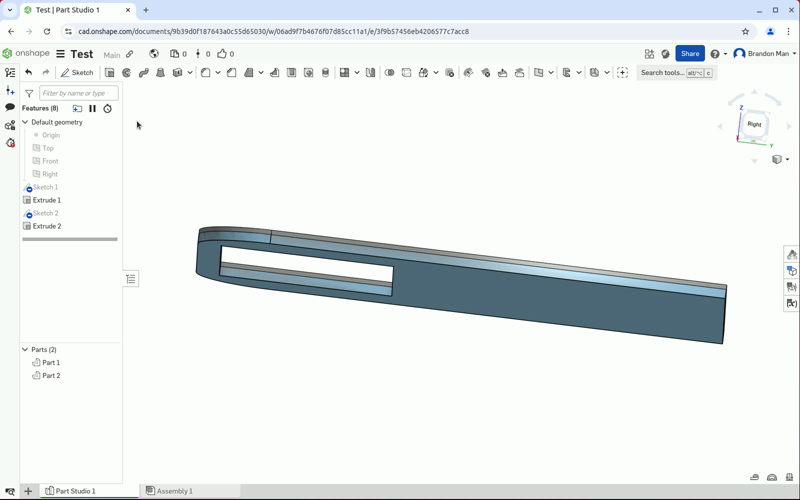
key(right, 3)
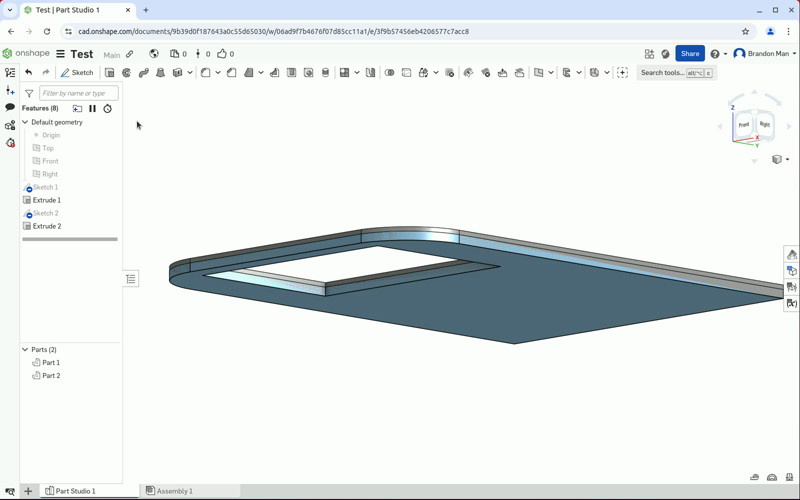
key(down, 3)
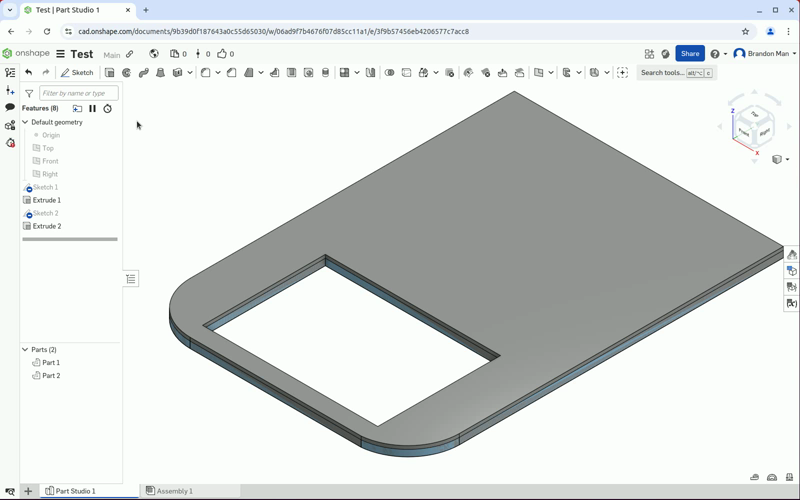
mouse_move(73, 189)
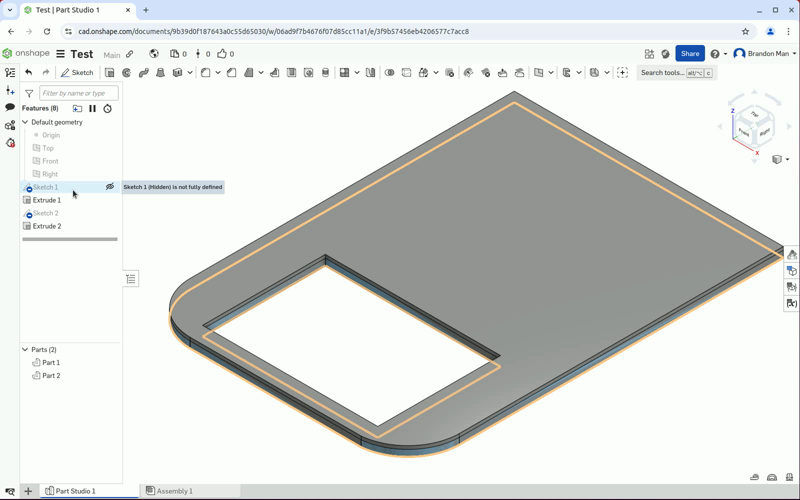
click(73, 189)